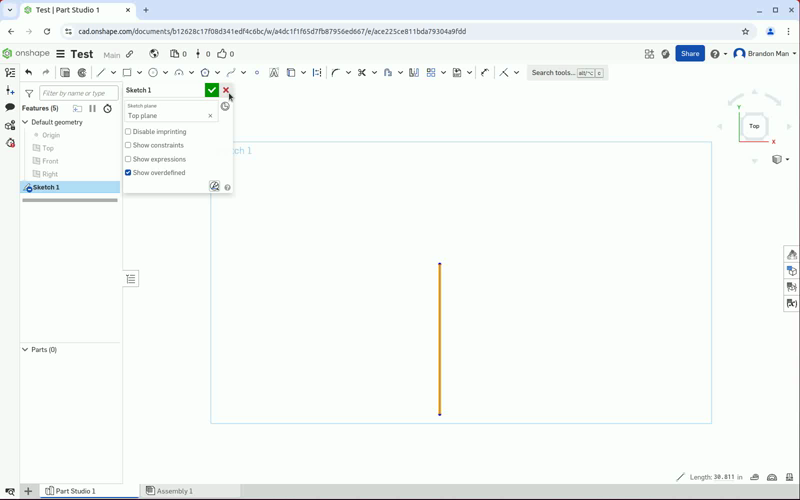
key(shift+h)
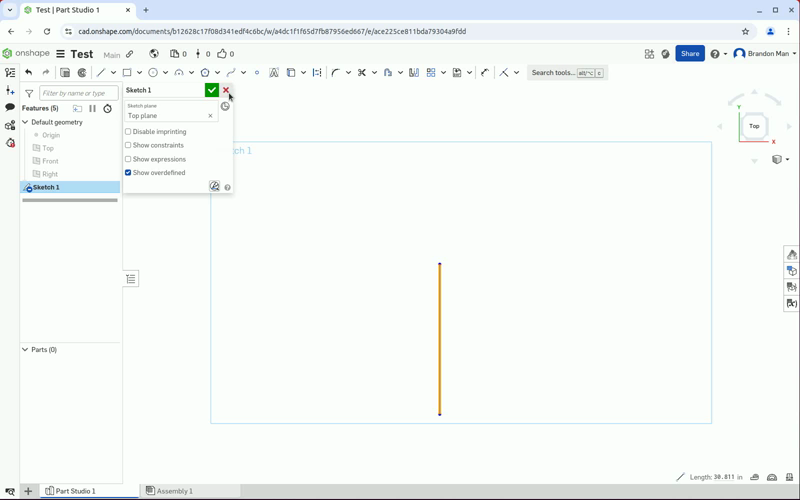
key(shift+s)
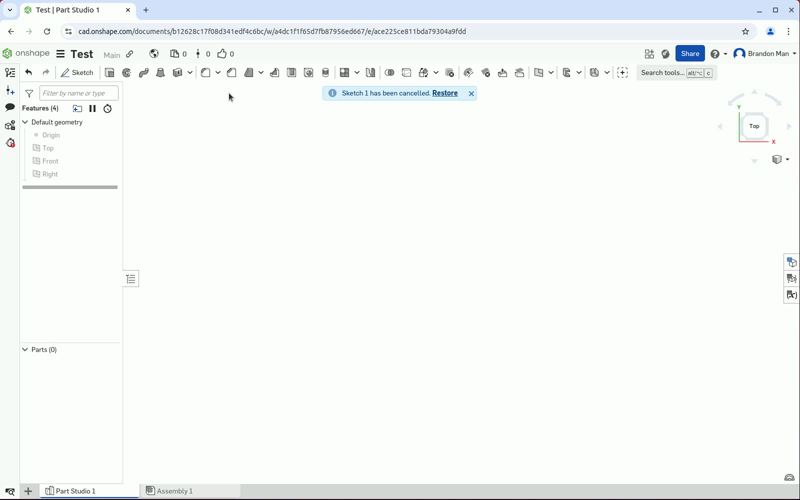
mouse_move(73, 150)
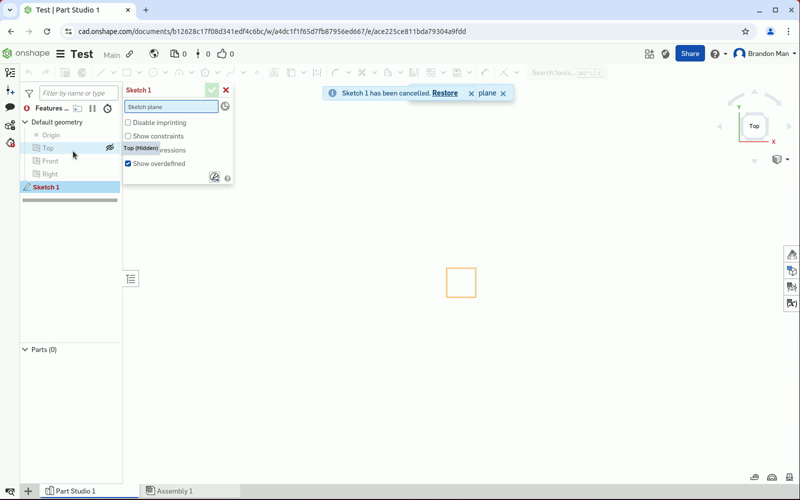
click(73, 150)
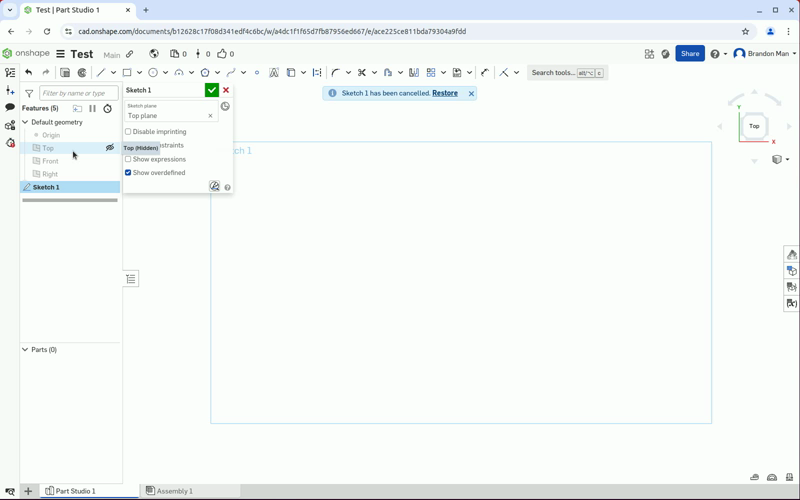
mouse_move(73, 352)
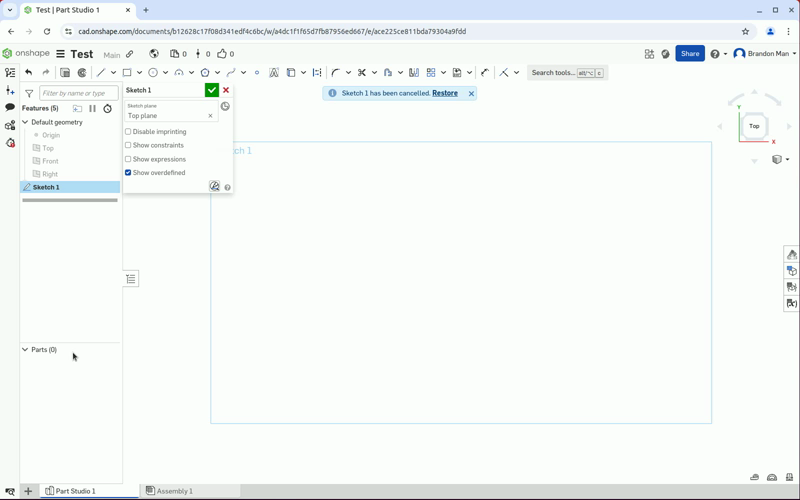
key(y)
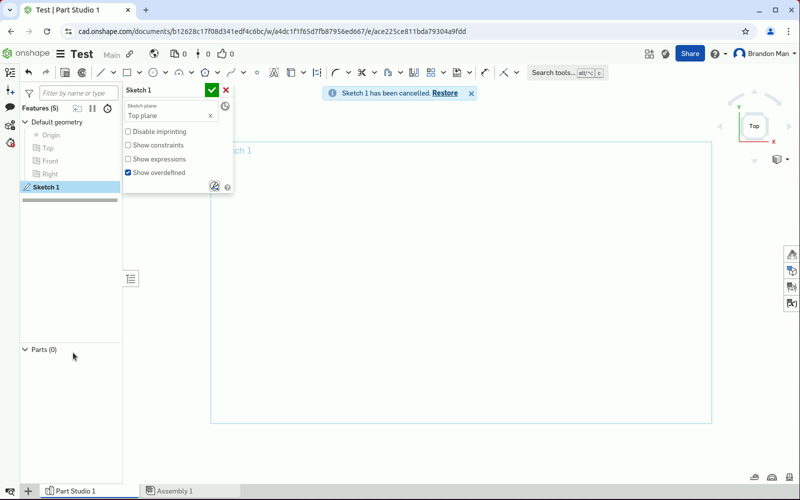
key(l)
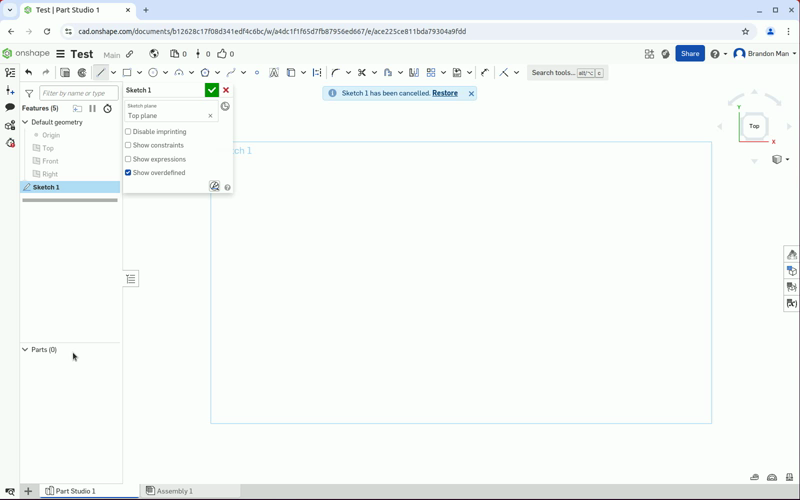
key_down(shift)
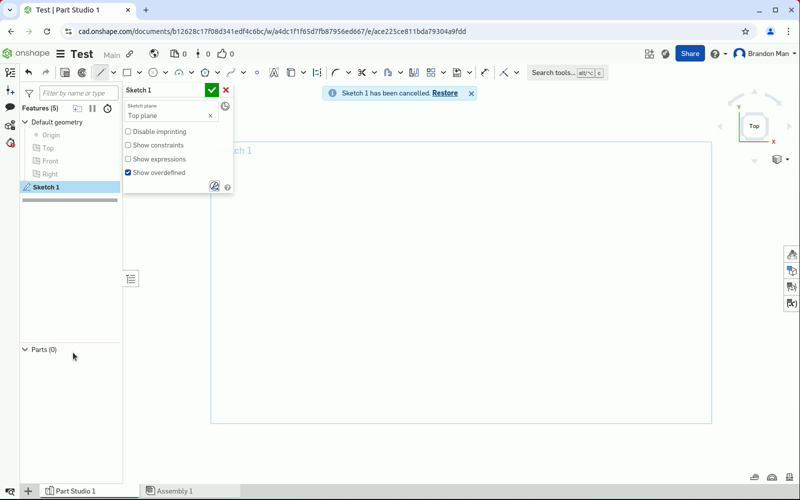
mouse_move(391, 334)
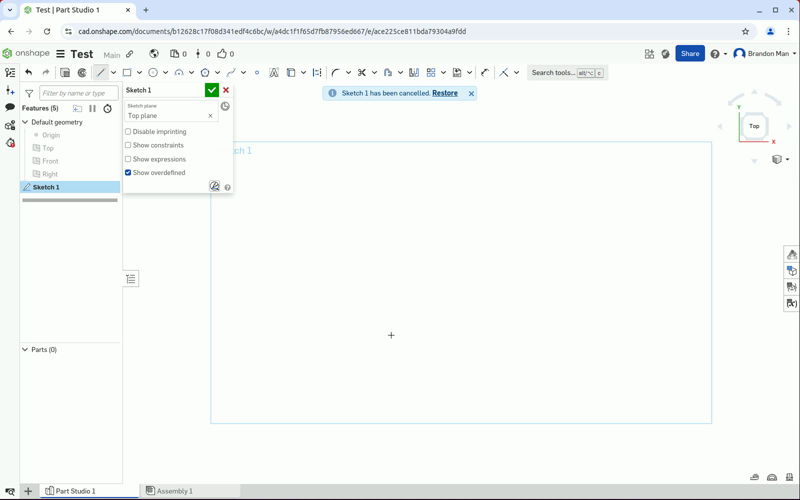
click(391, 334)
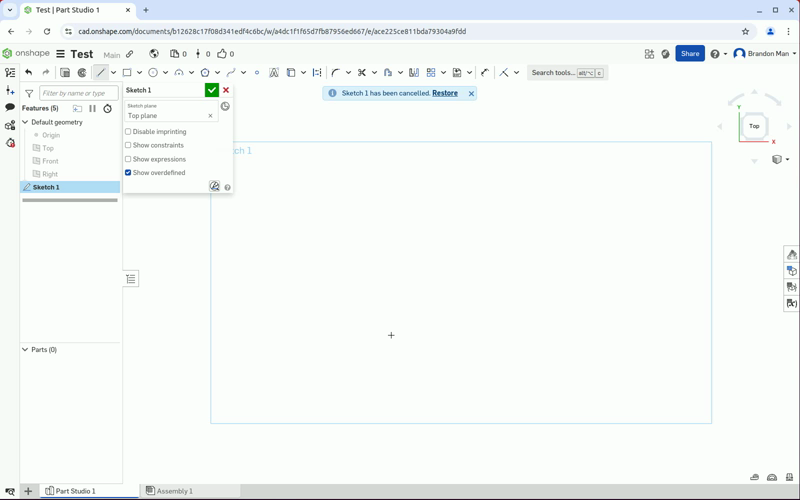
key_up(shift)
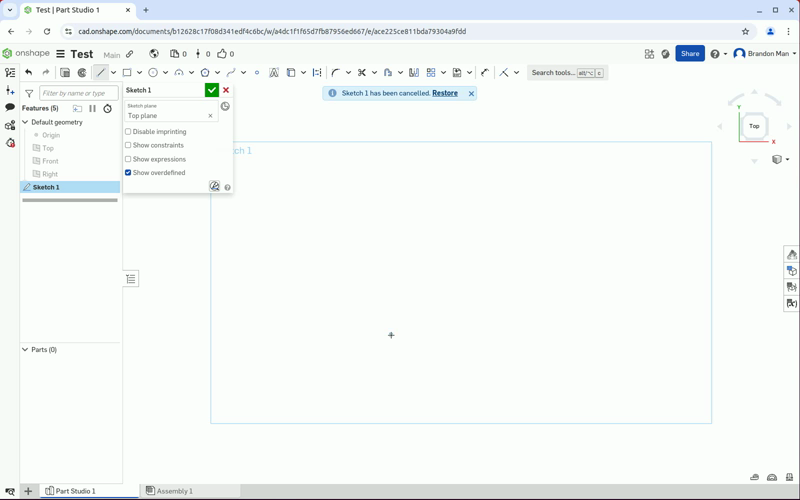
key_down(shift)
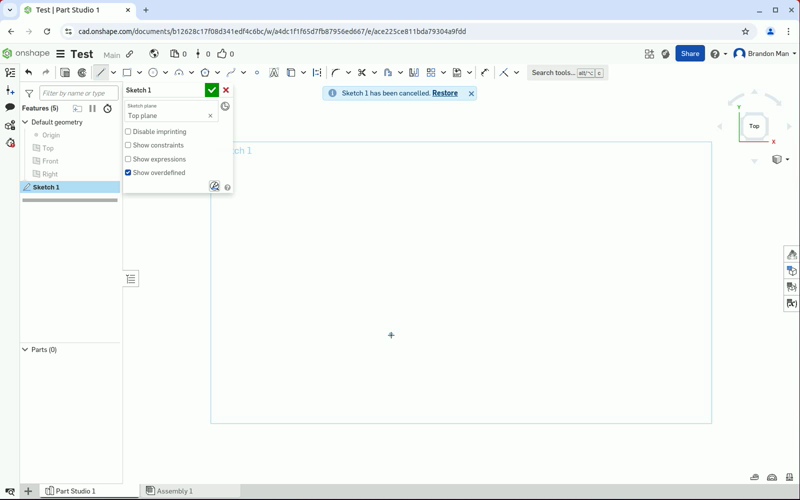
mouse_move(529, 334)
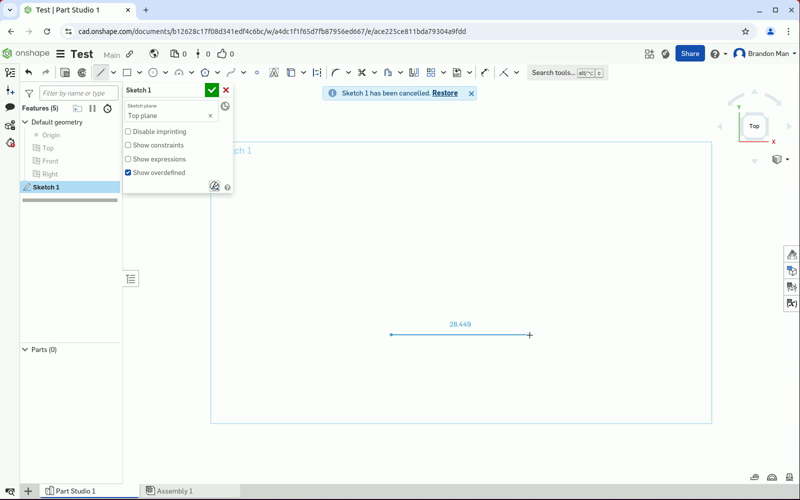
click(529, 334)
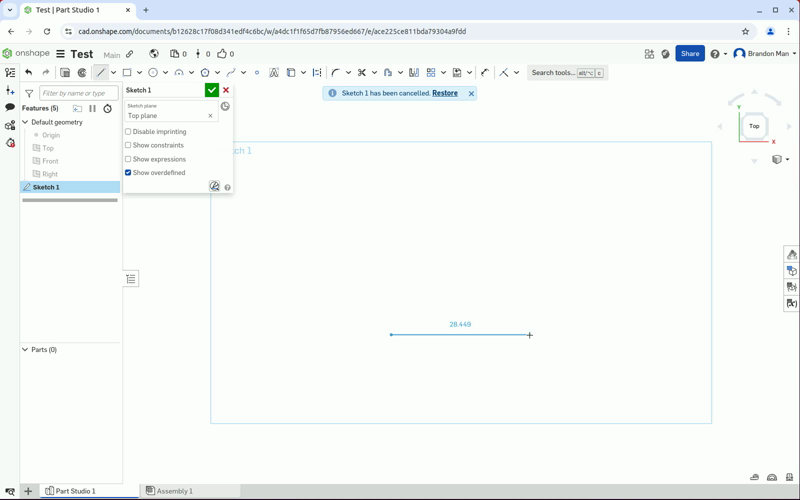
key_up(shift)
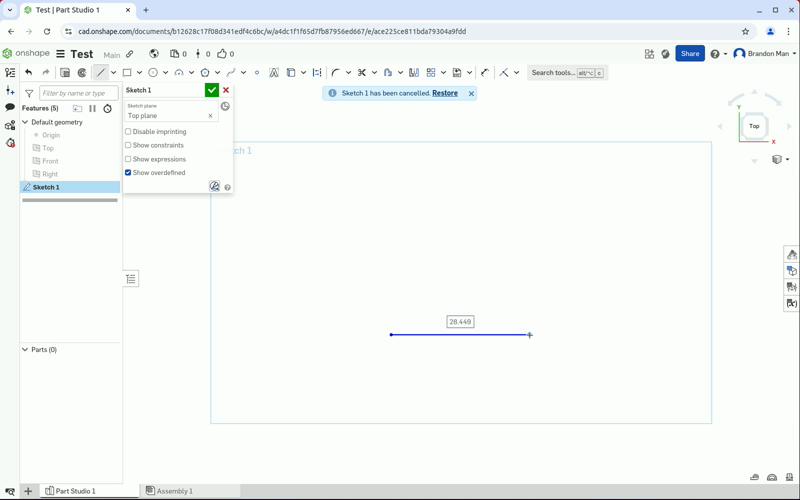
key_down(shift)
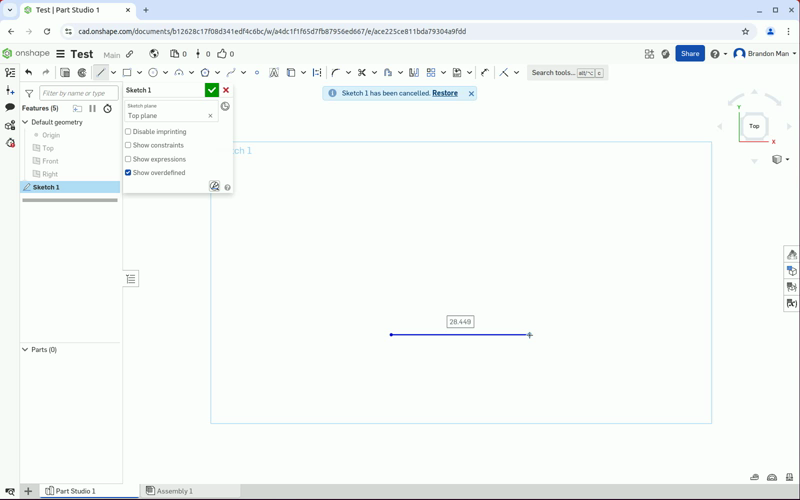
mouse_move(529, 231)
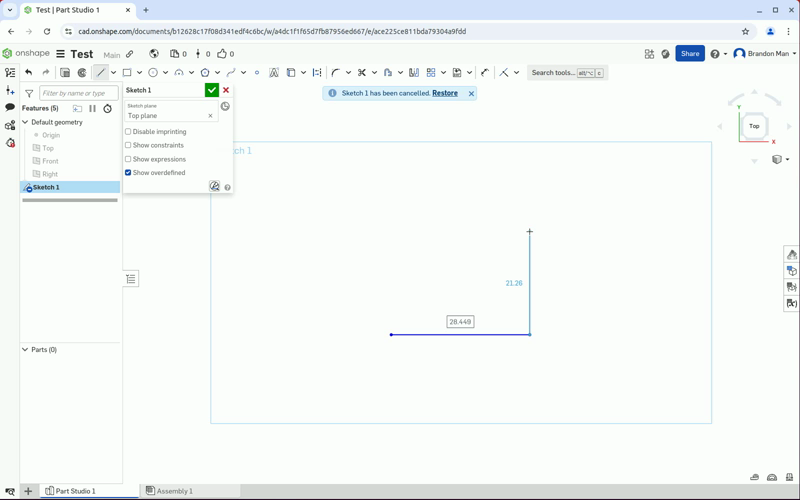
click(529, 231)
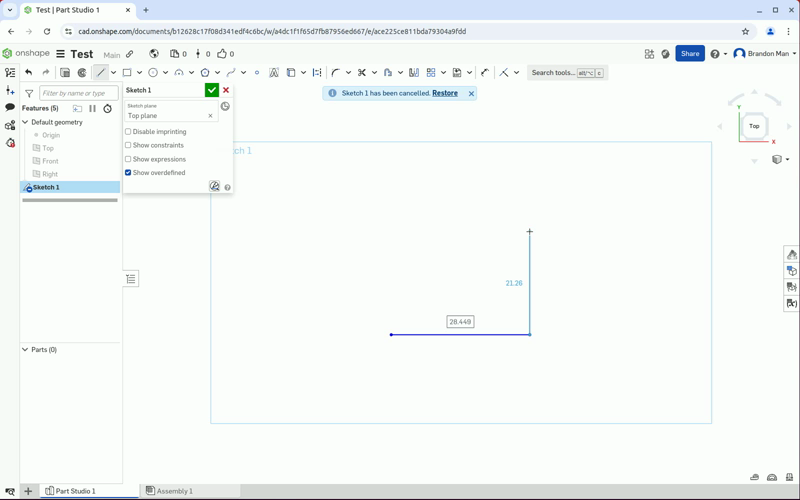
key_up(shift)
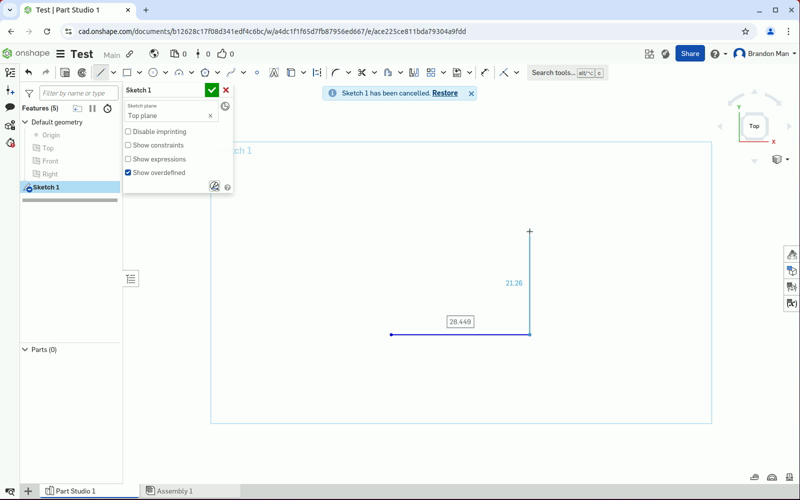
key_down(shift)
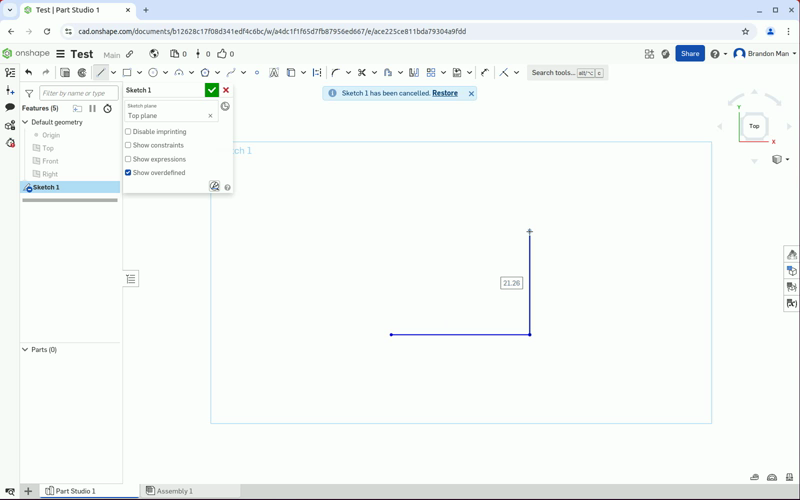
mouse_move(391, 231)
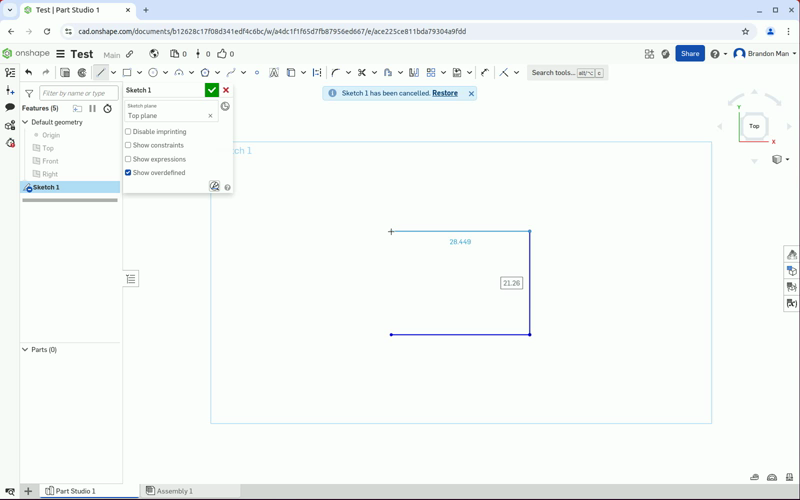
click(391, 231)
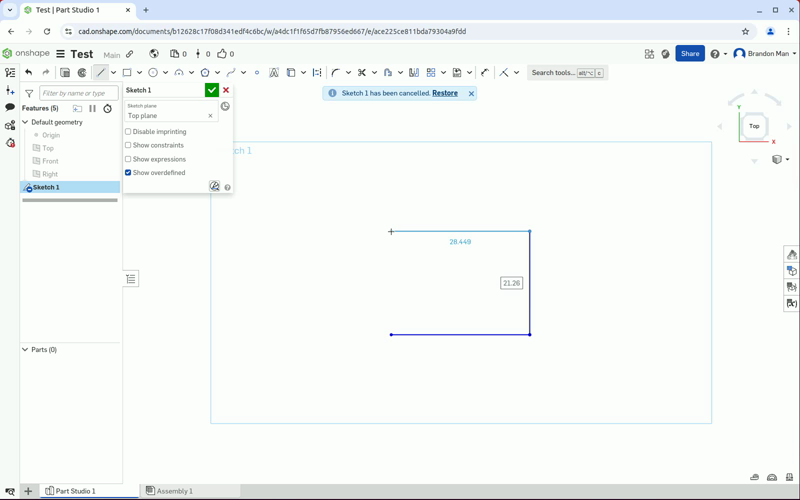
key_up(shift)
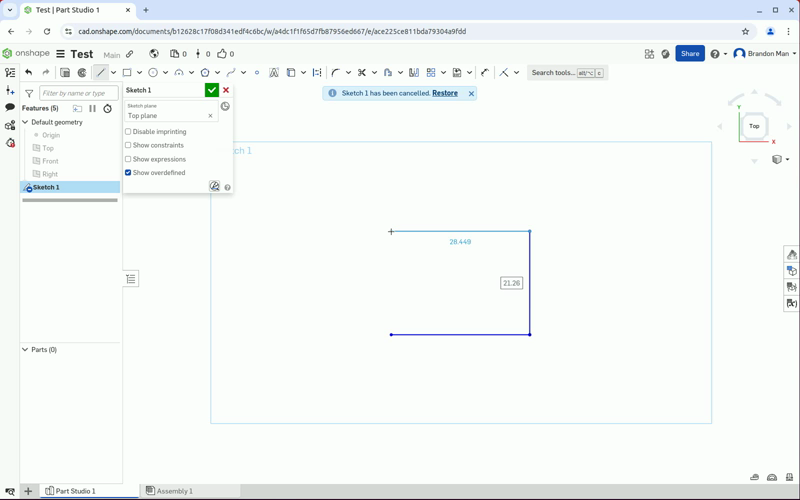
key_down(shift)
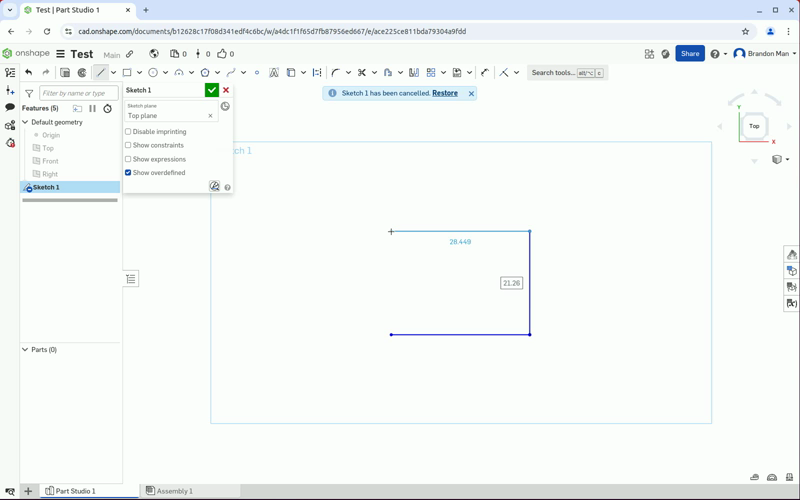
mouse_move(391, 334)
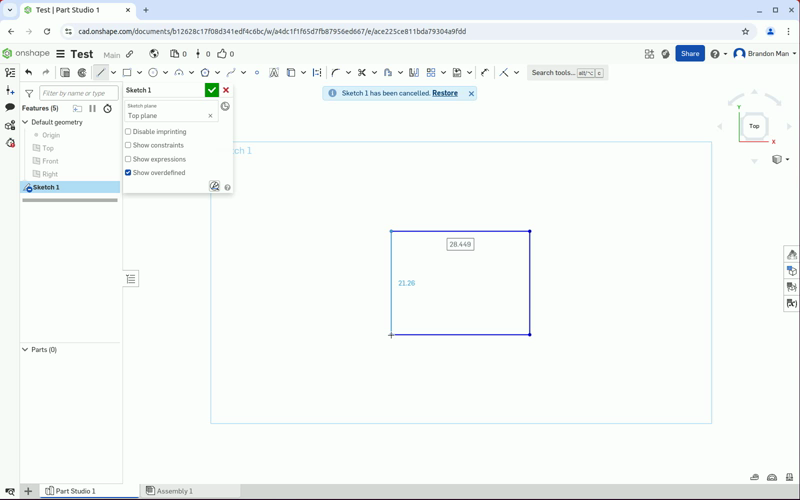
key_up(shift)
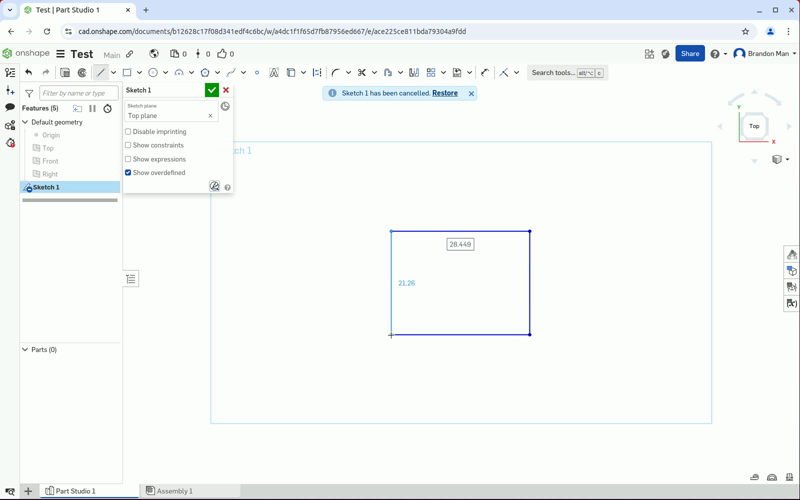
click(391, 334)
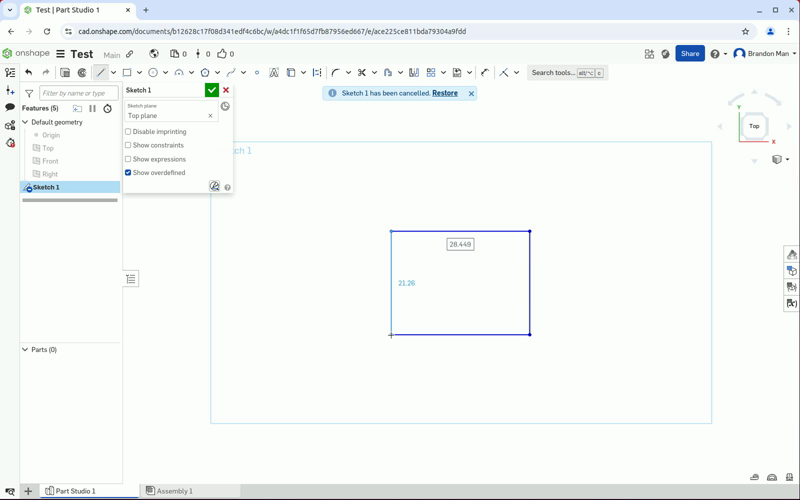
key(esc)
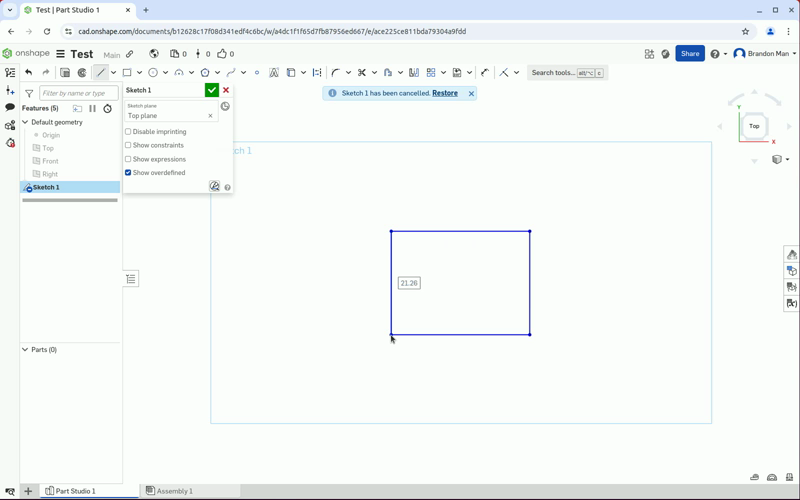
mouse_move(452, 304)
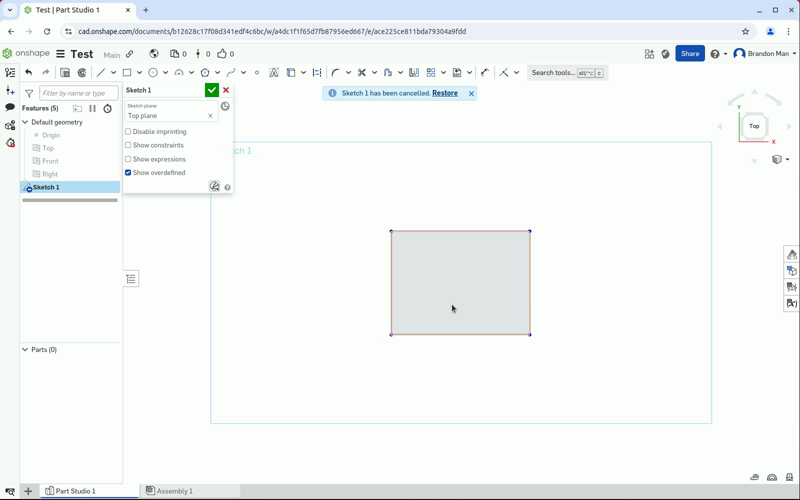
click(452, 304)
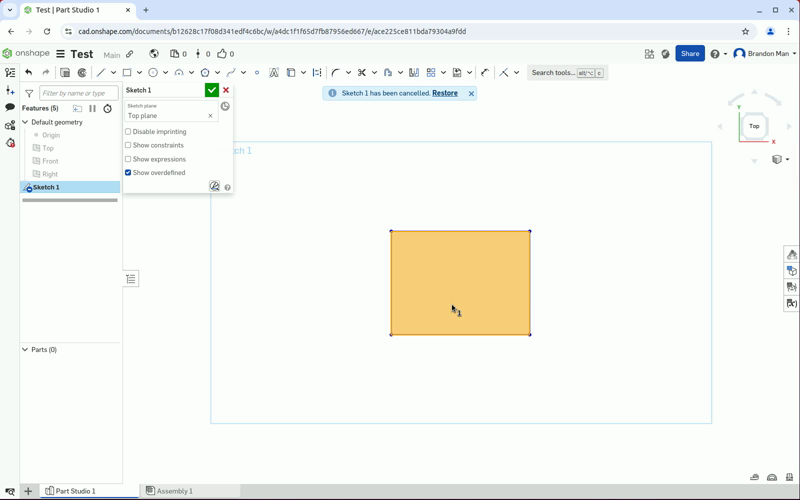
mouse_move(73, 352)
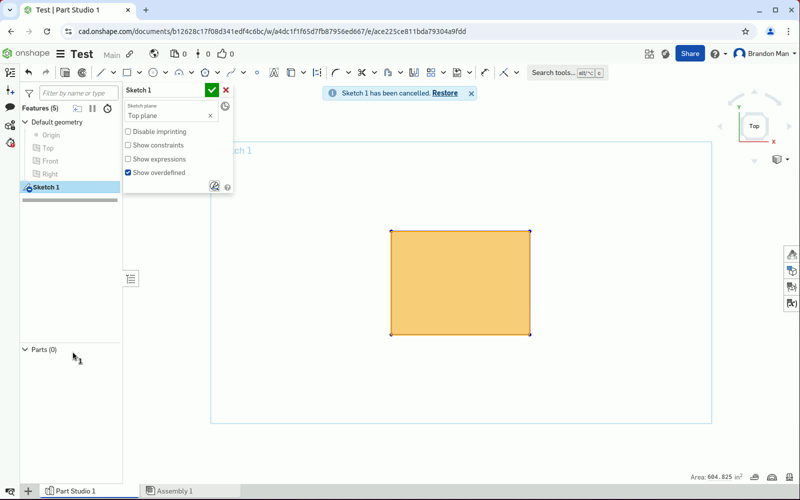
key(shift+y)
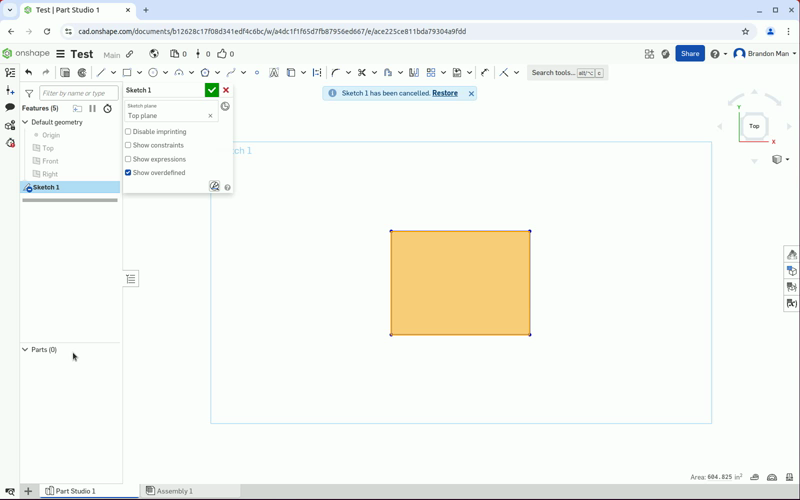
key(shift+e)
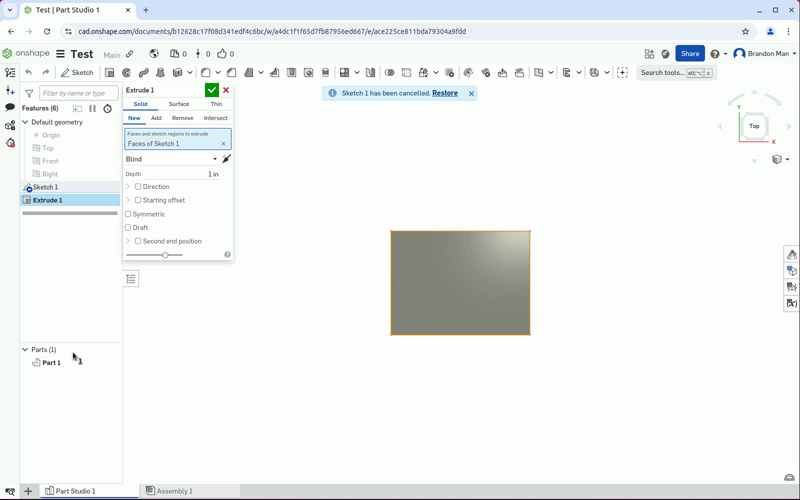
mouse_move(143, 106)
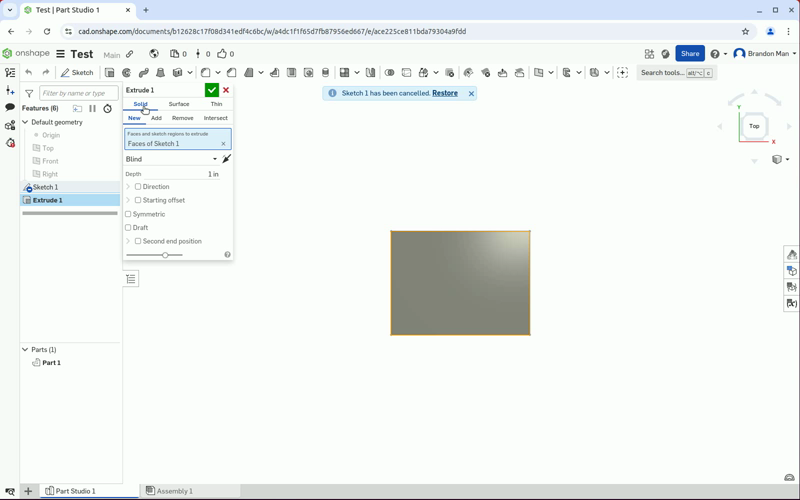
click(143, 106)
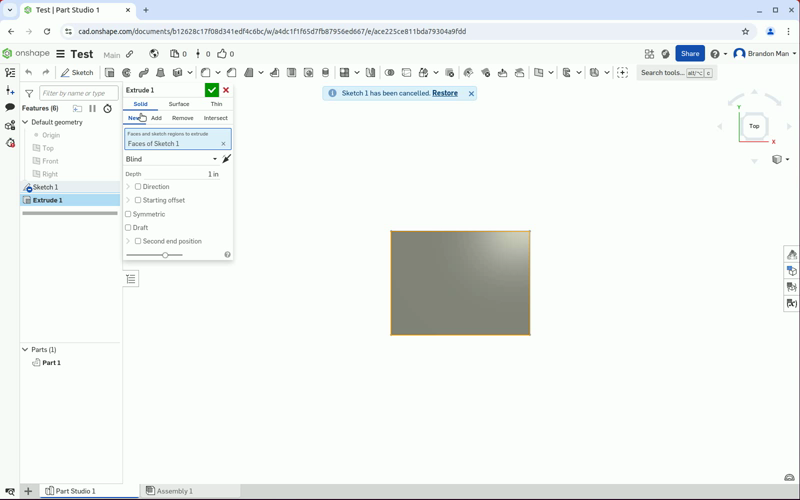
mouse_move(137, 120)
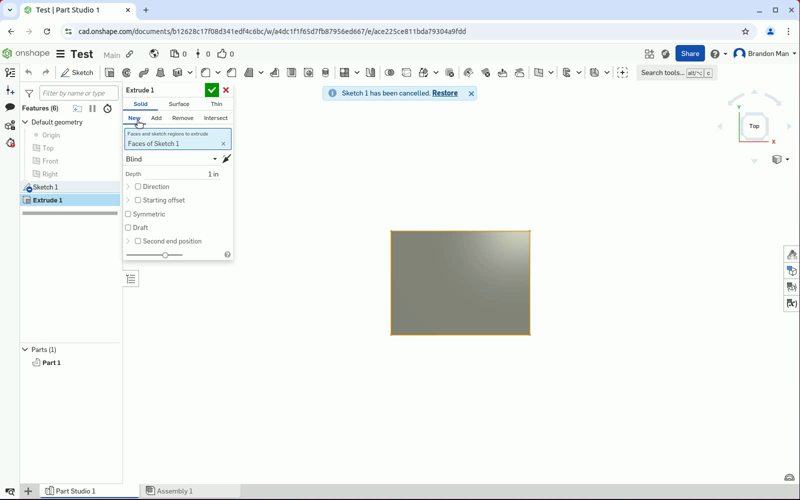
click(137, 120)
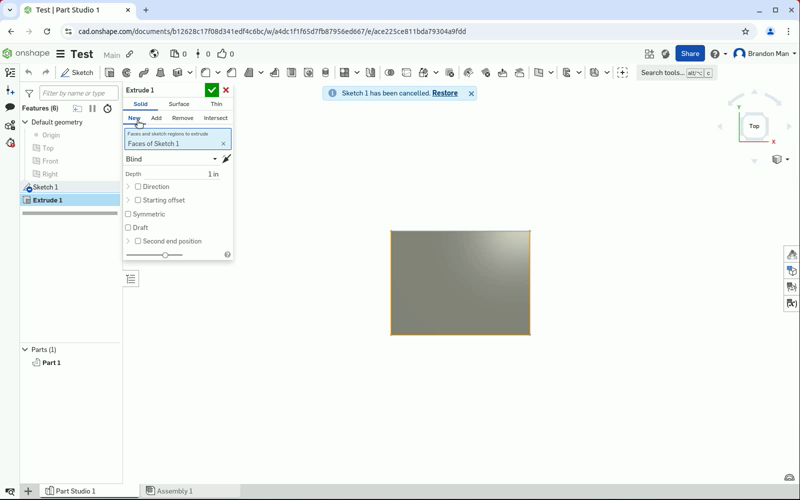
key(tab, 4)
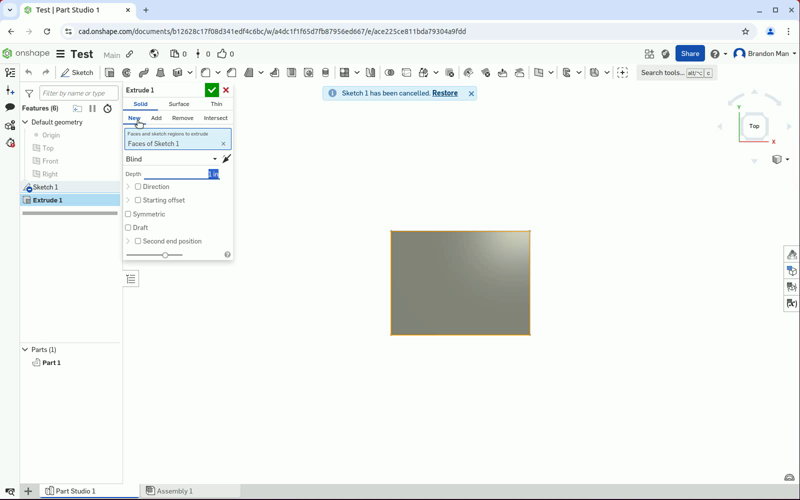
text(17.813)
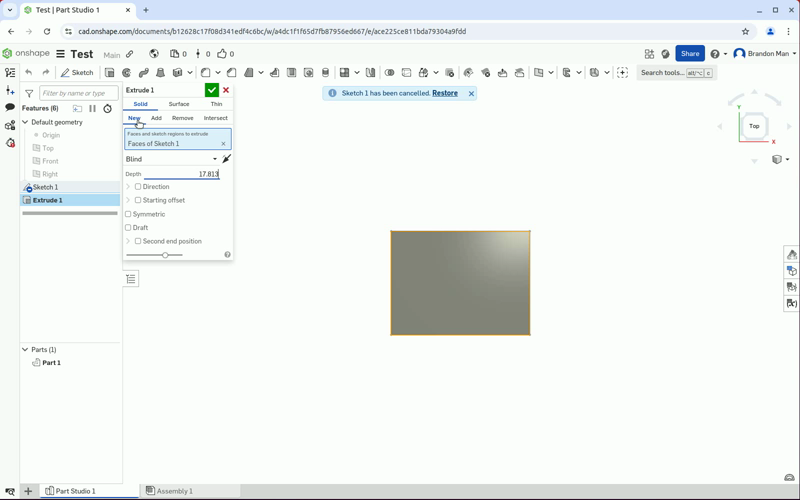
key(enter)
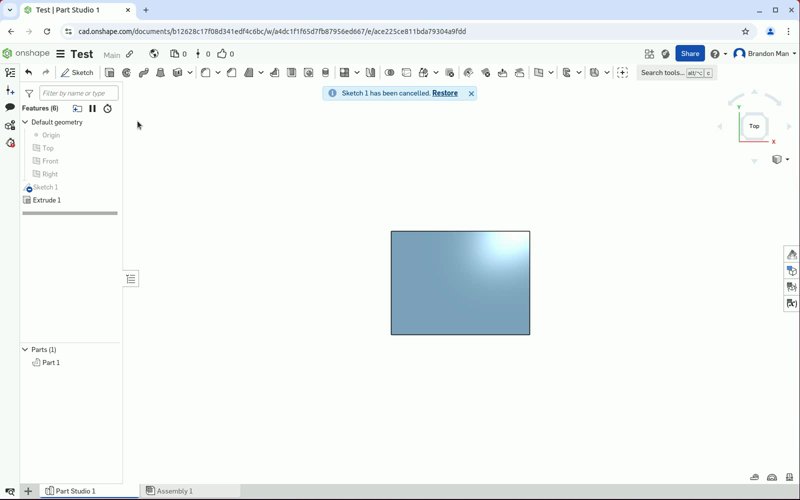
key(shift+h)
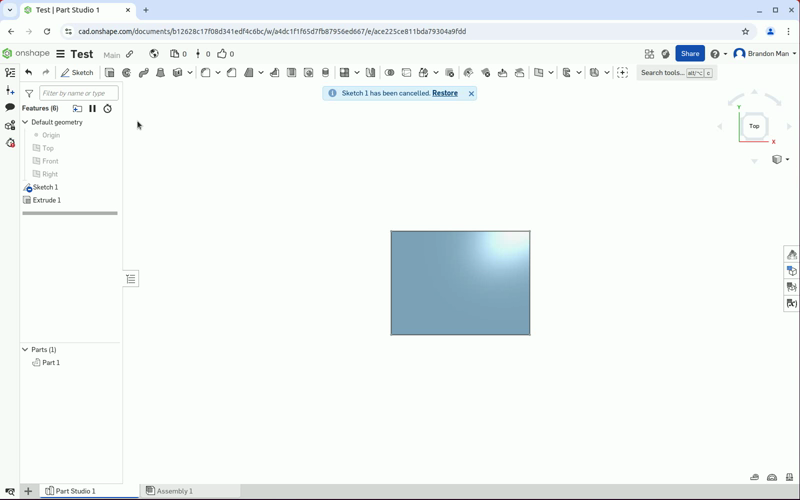
key(shift+h)
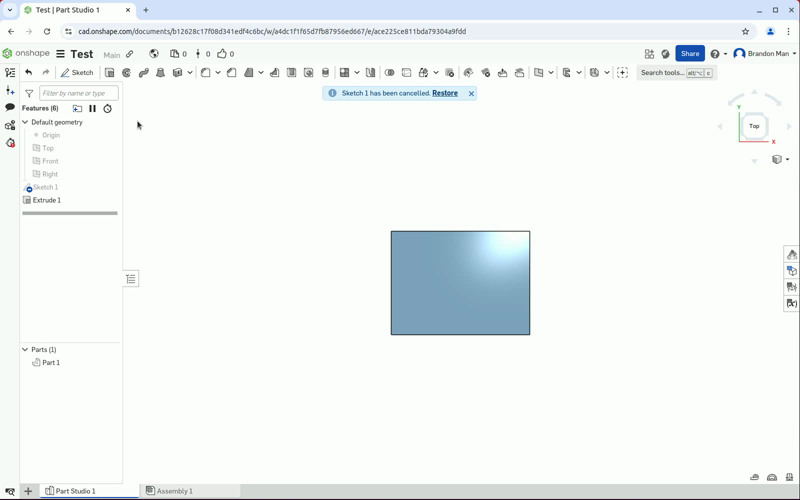
mouse_move(73, 189)
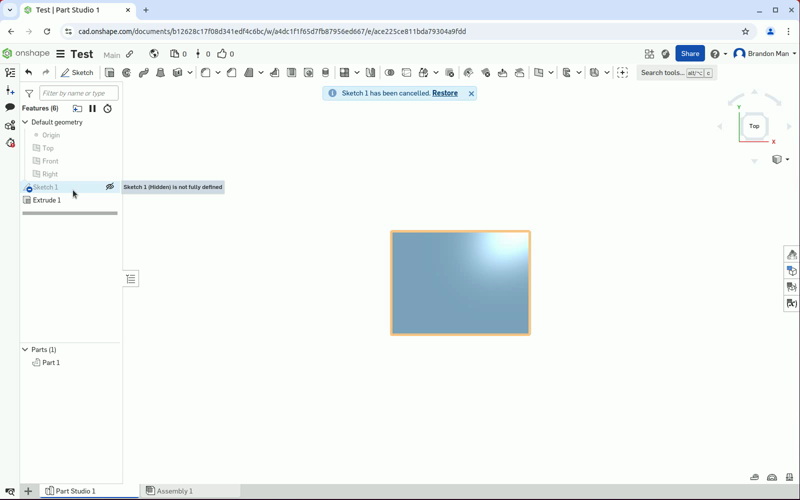
click(73, 189)
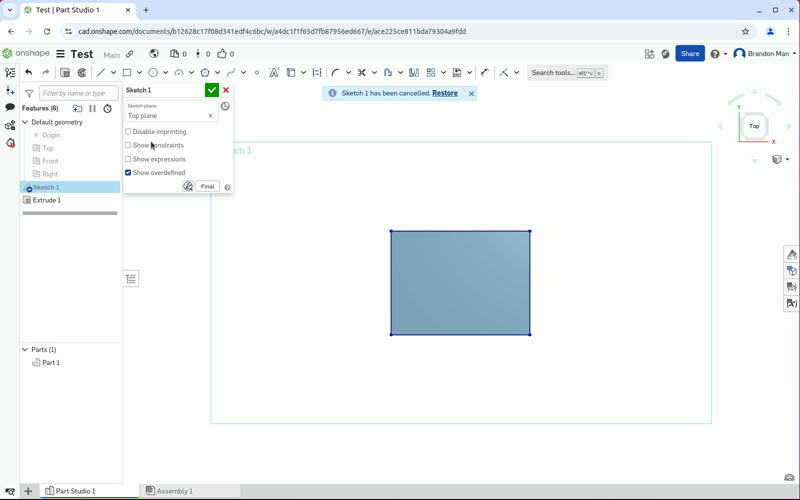
mouse_move(229, 92)
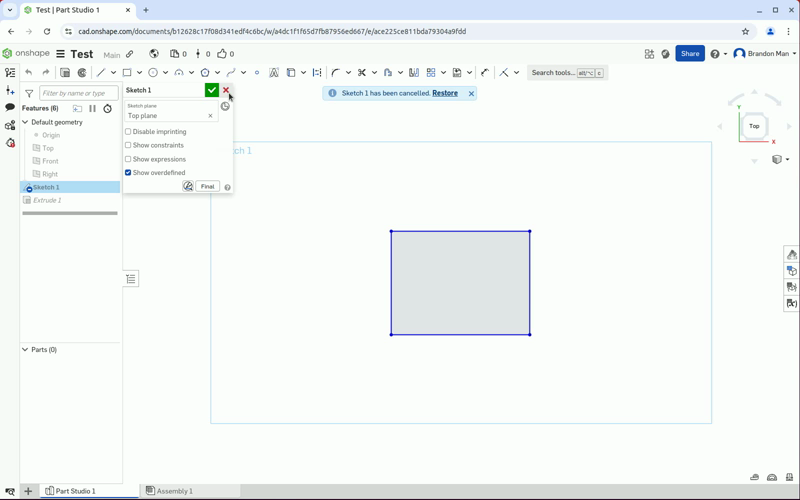
click(229, 92)
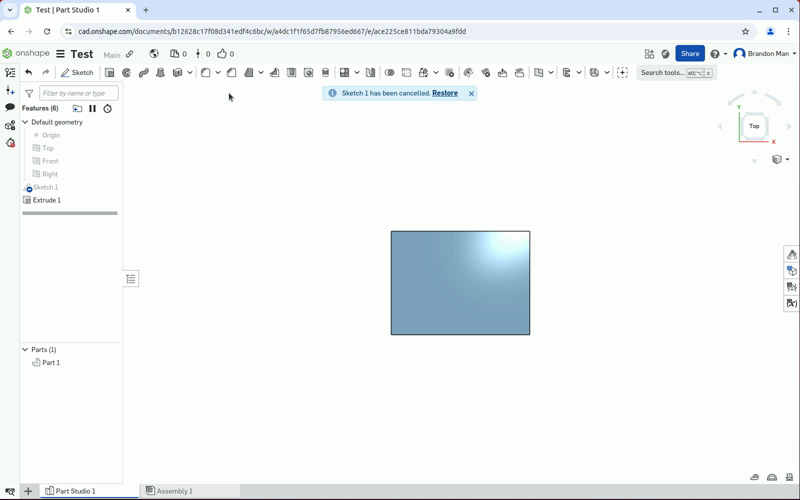
mouse_move(541, 75)
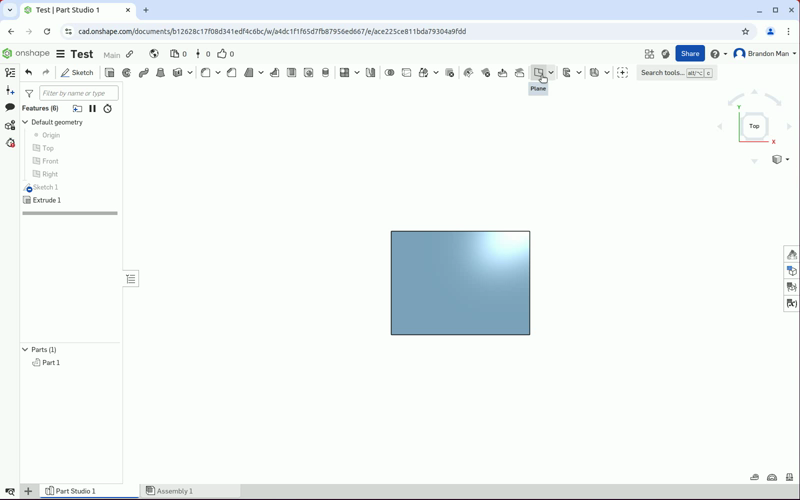
click(541, 75)
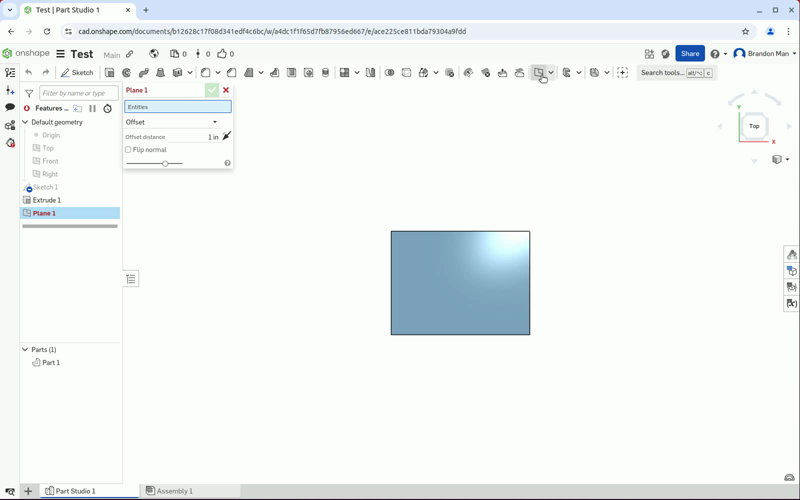
mouse_move(73, 150)
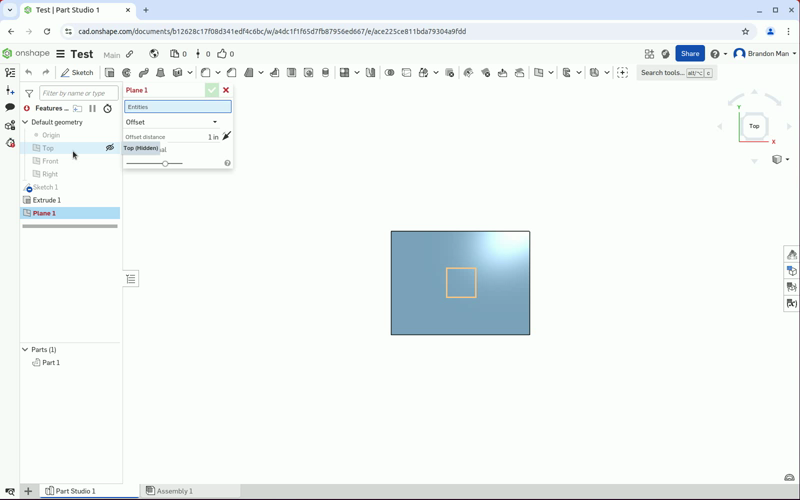
click(73, 150)
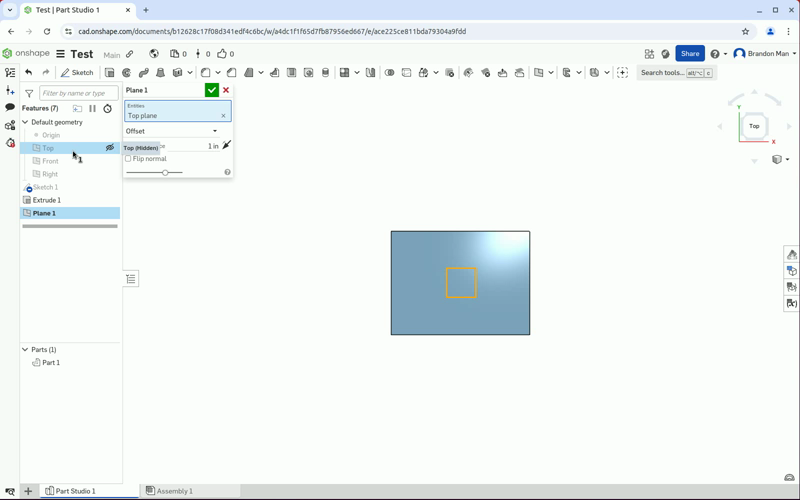
key(tab, 2)
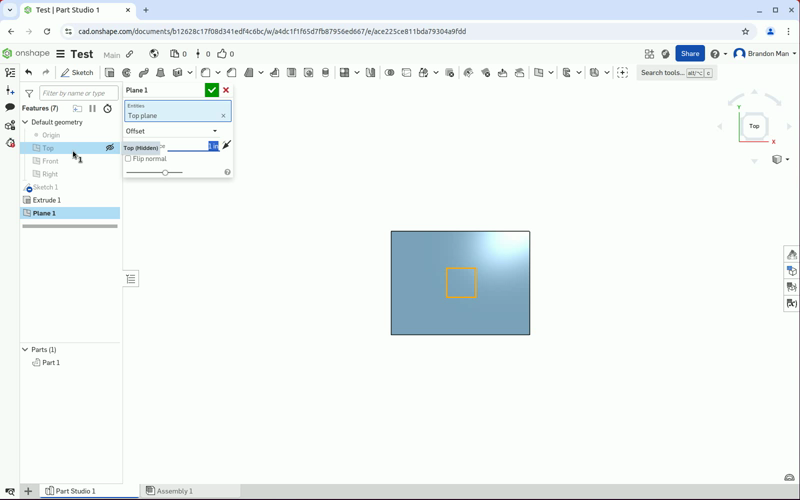
text(17.809)
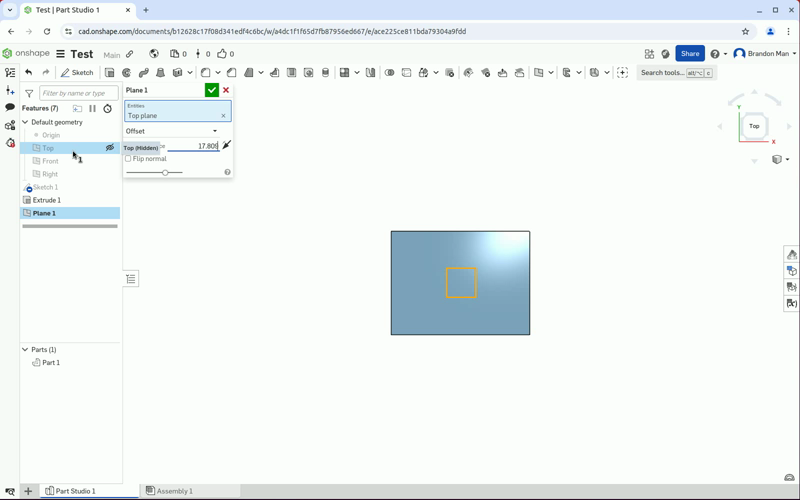
key(enter, 2)
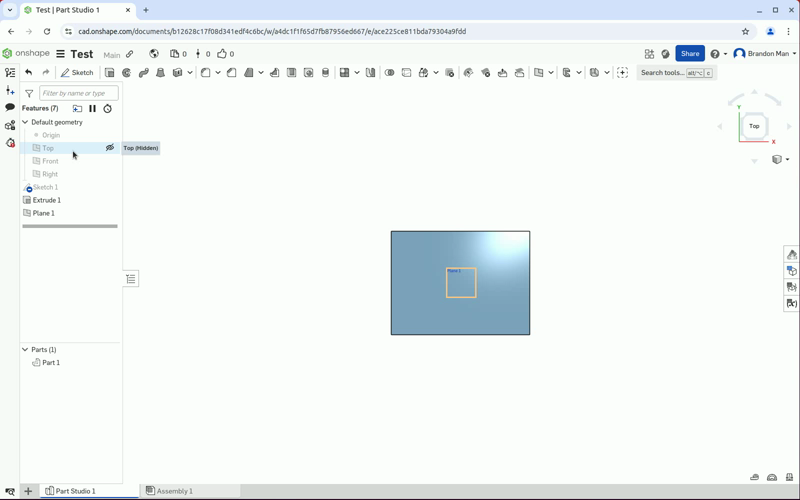
key(shift+s)
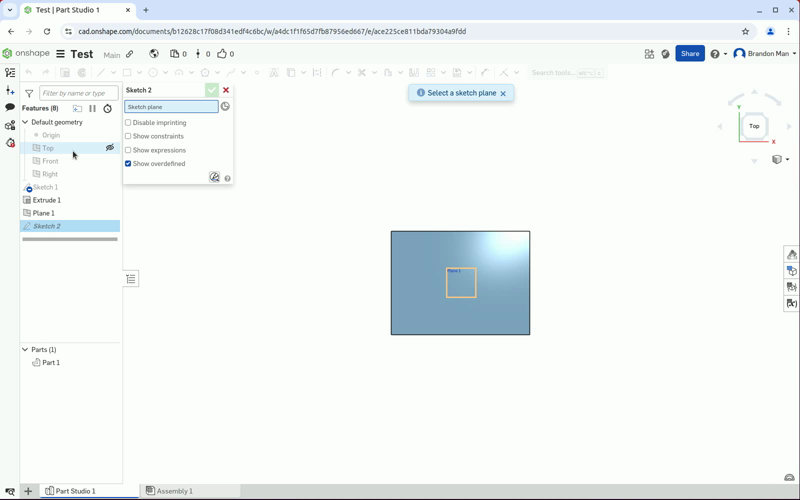
mouse_move(73, 215)
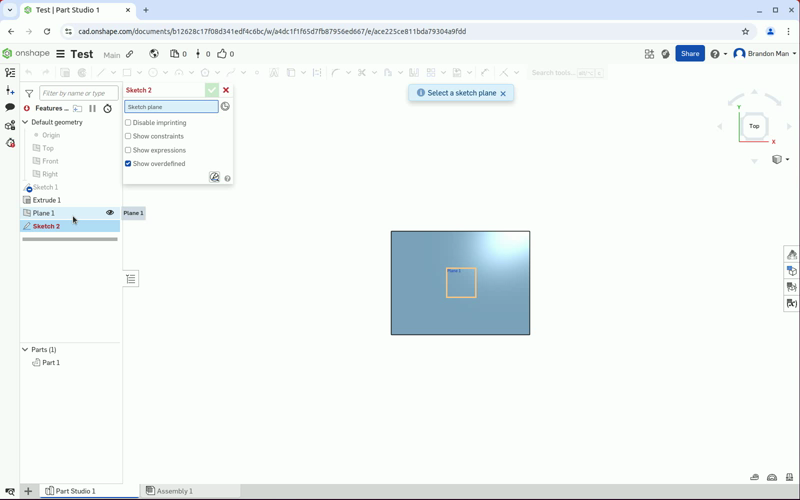
click(73, 215)
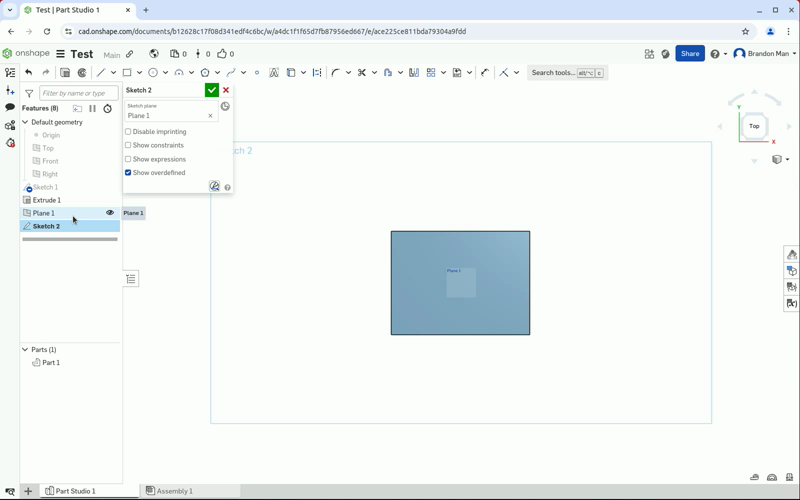
mouse_move(73, 352)
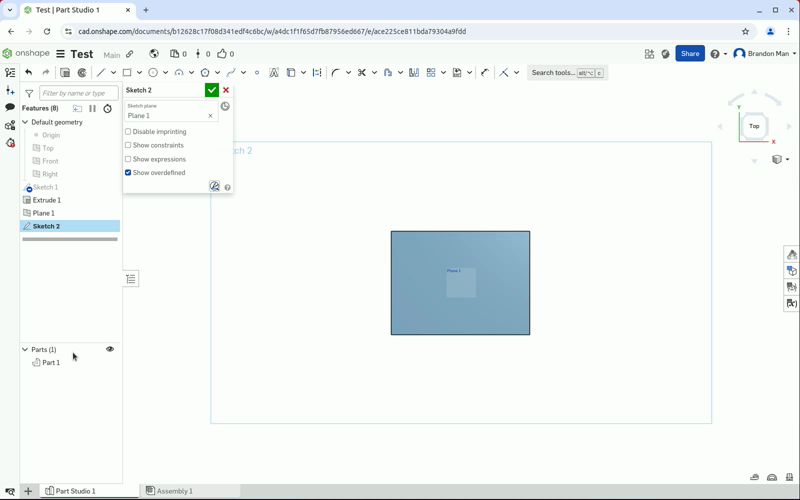
key(y)
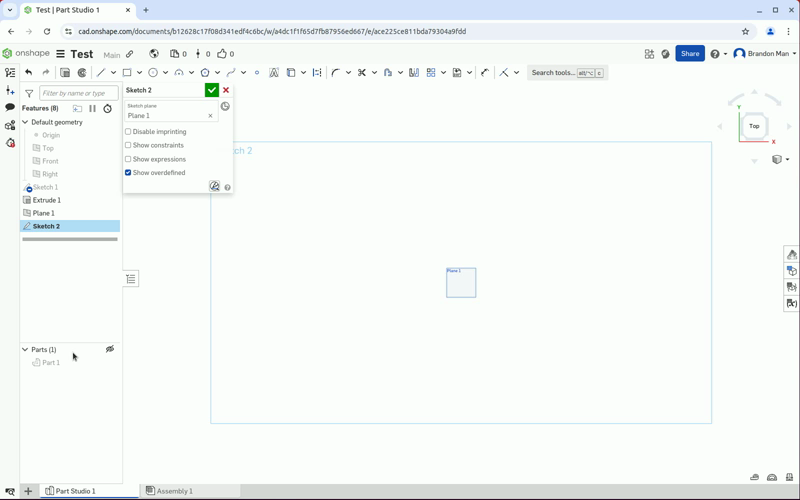
key(c)
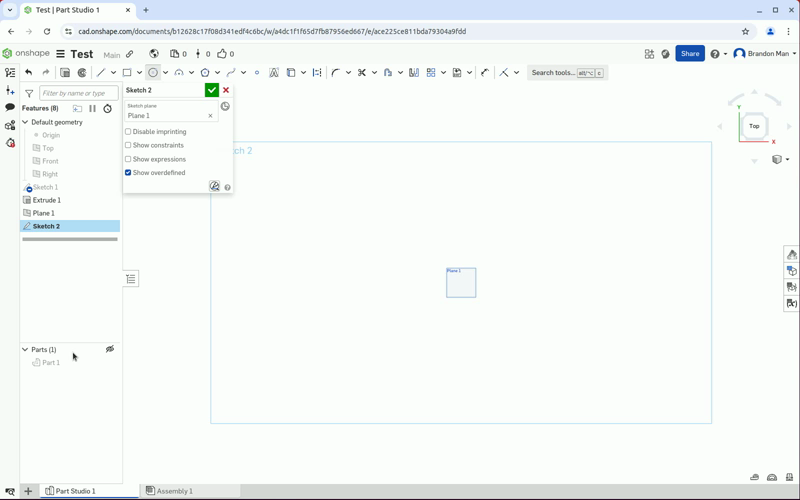
key_down(shift)
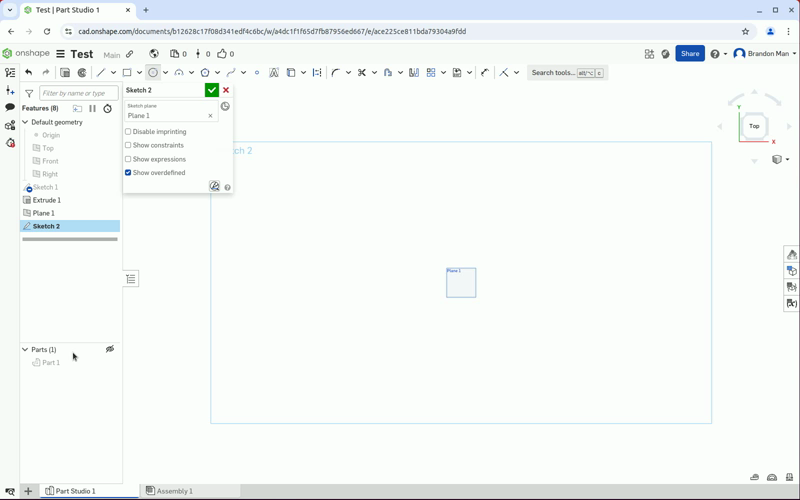
mouse_move(461, 282)
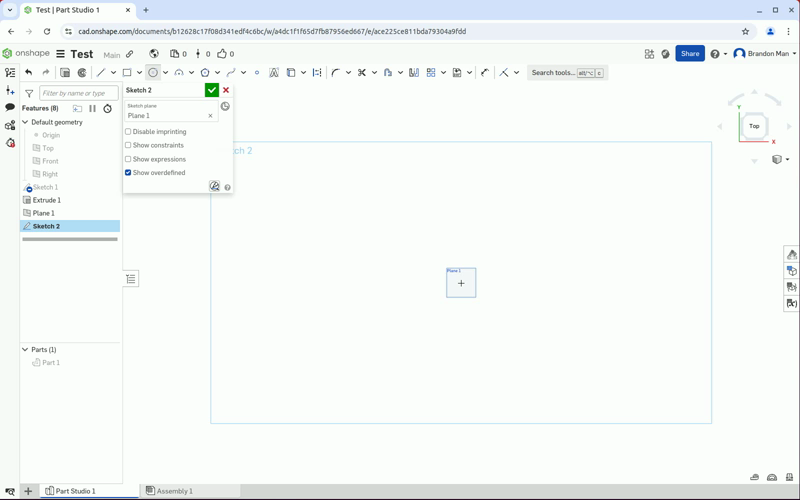
click(461, 282)
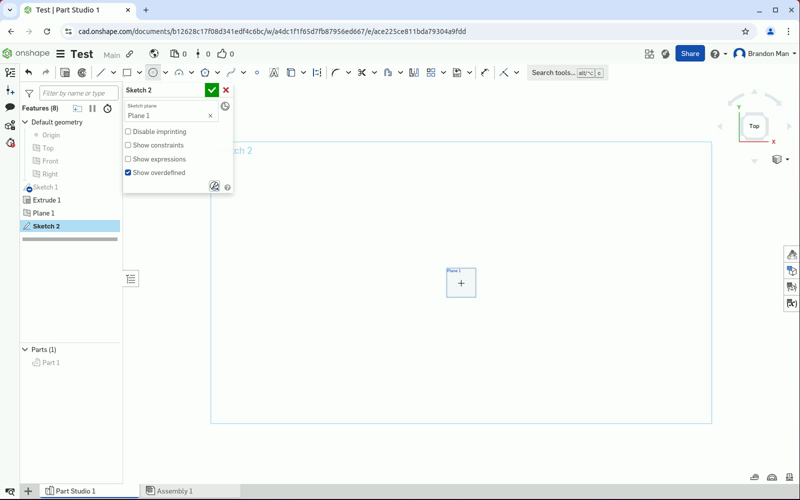
key_up(shift)
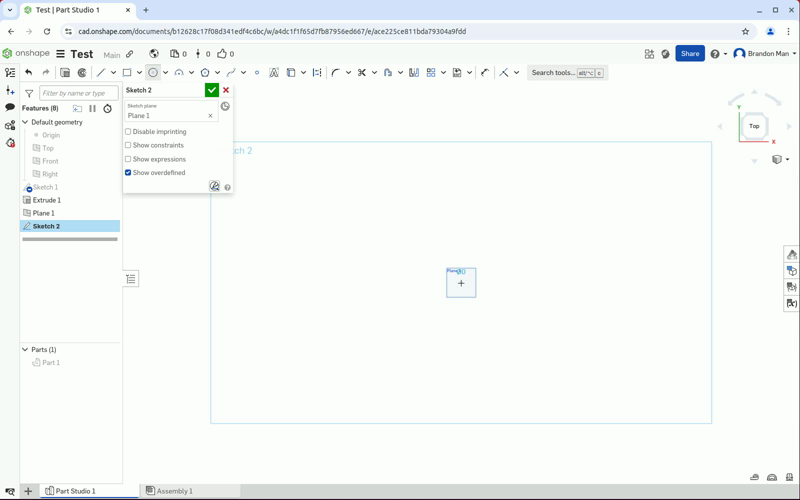
mouse_move(479, 282)
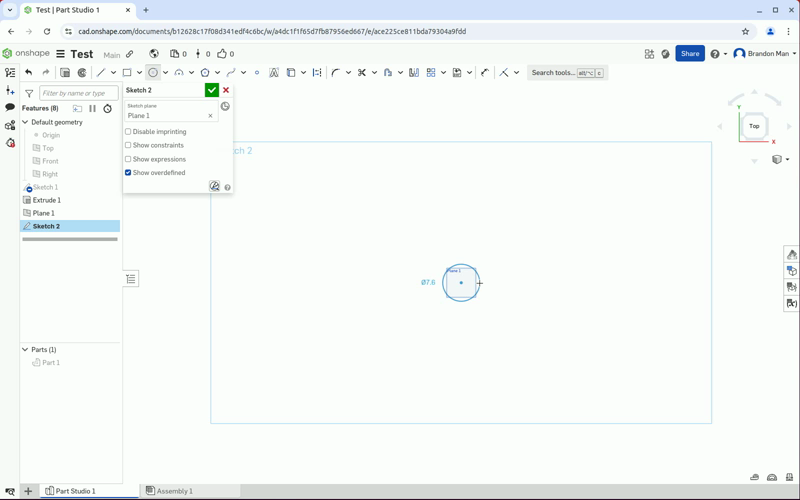
click(479, 282)
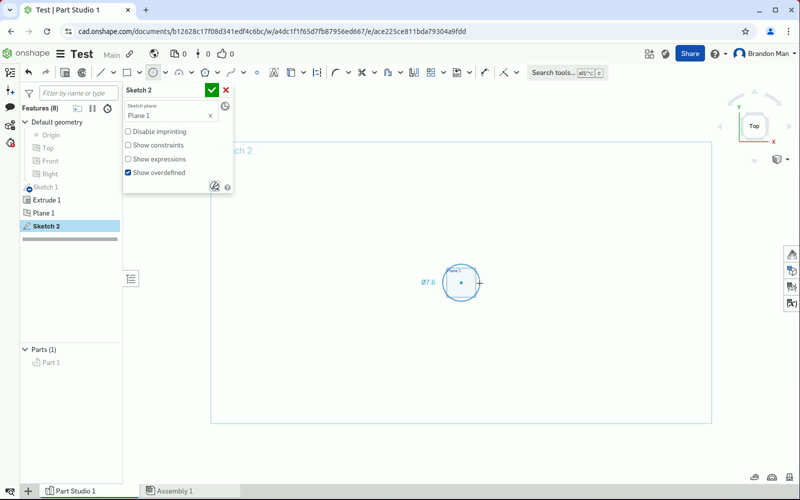
key(esc)
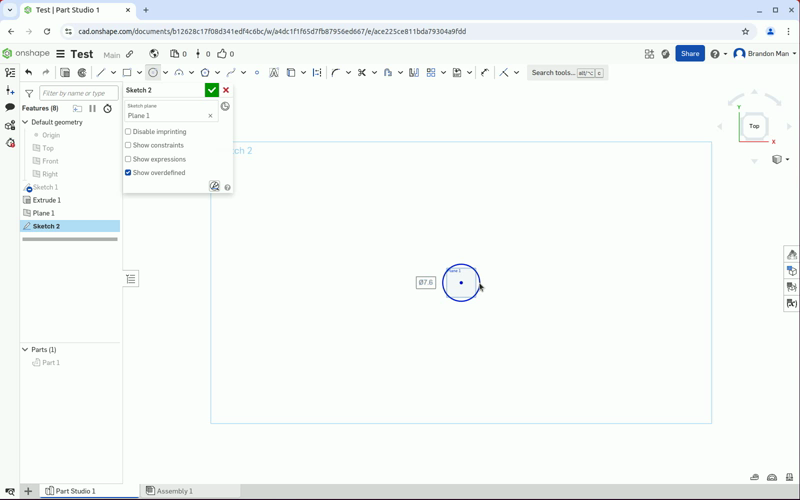
mouse_move(469, 267)
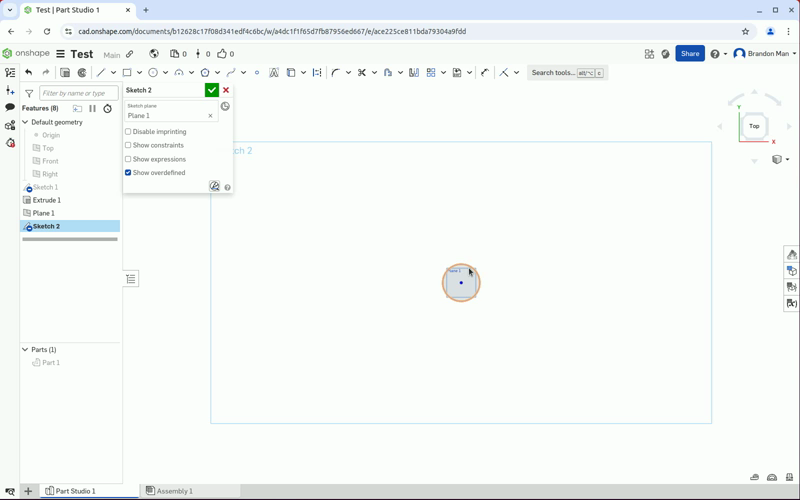
scroll(6)
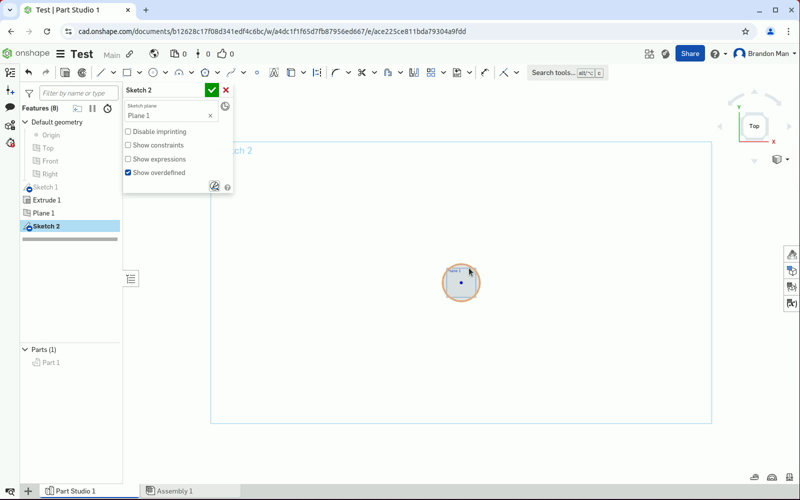
scroll(6)
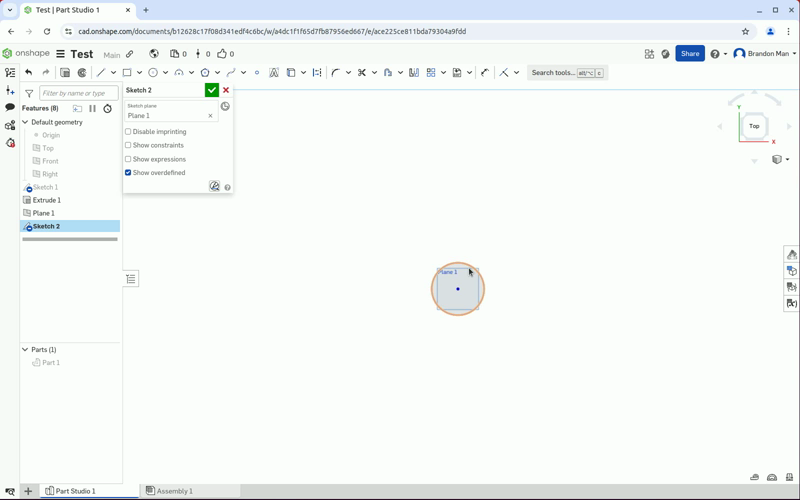
scroll(6)
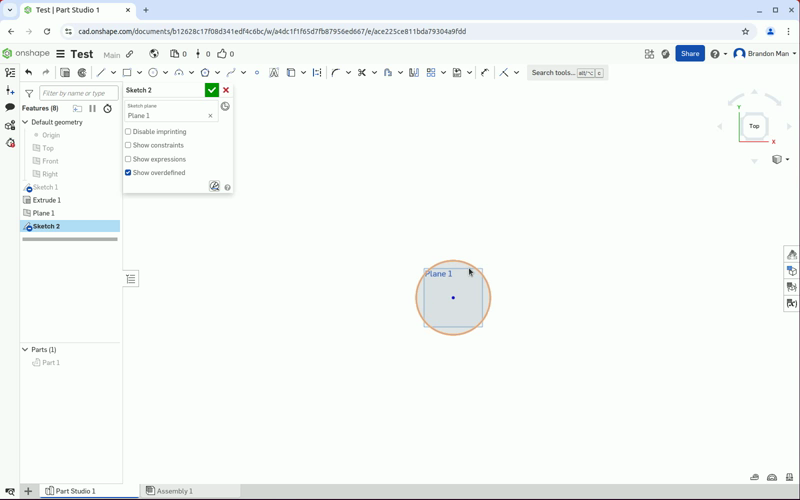
scroll(6)
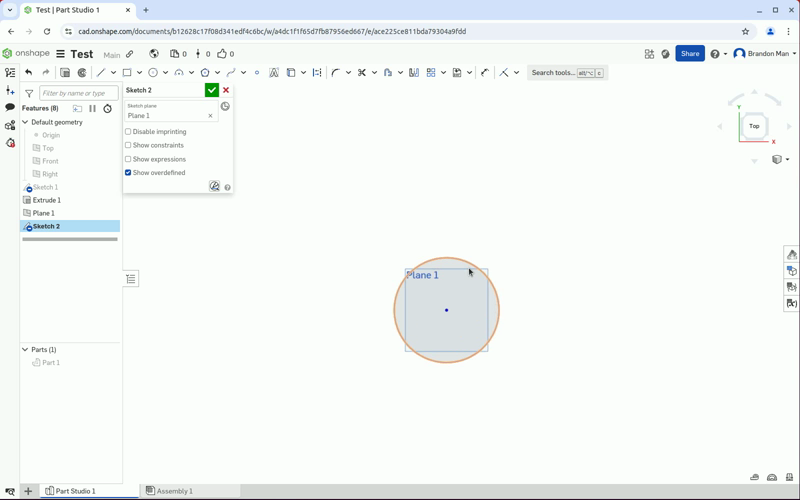
scroll(6)
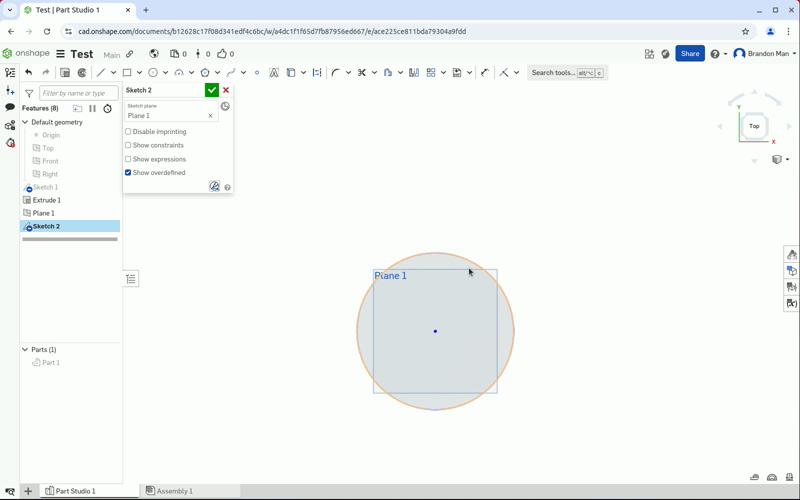
scroll(6)
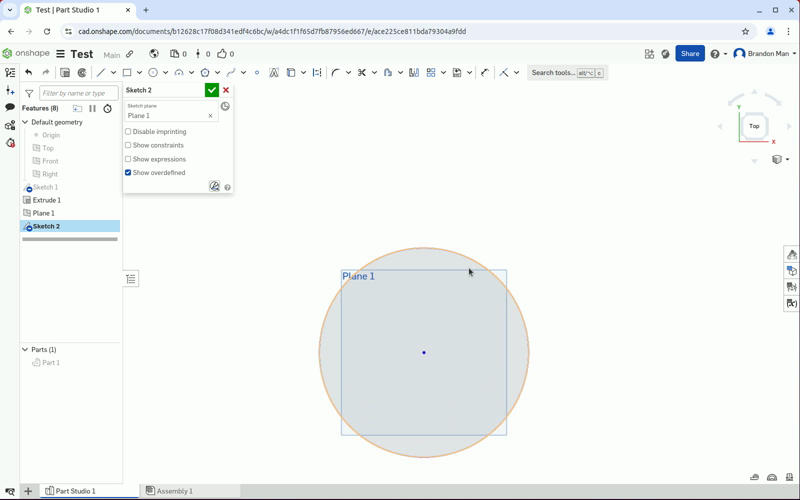
scroll(6)
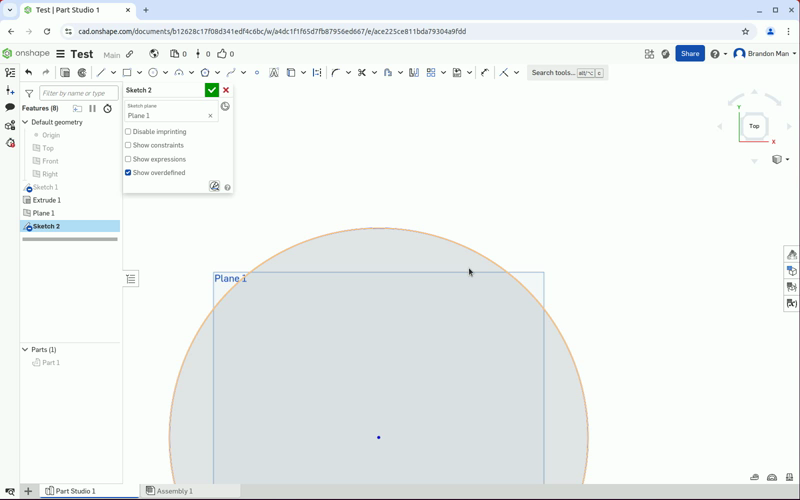
click(469, 267)
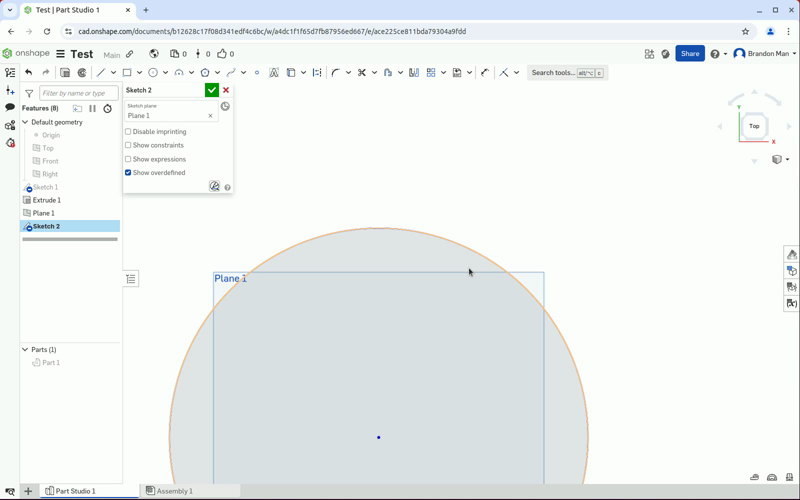
scroll(-6)
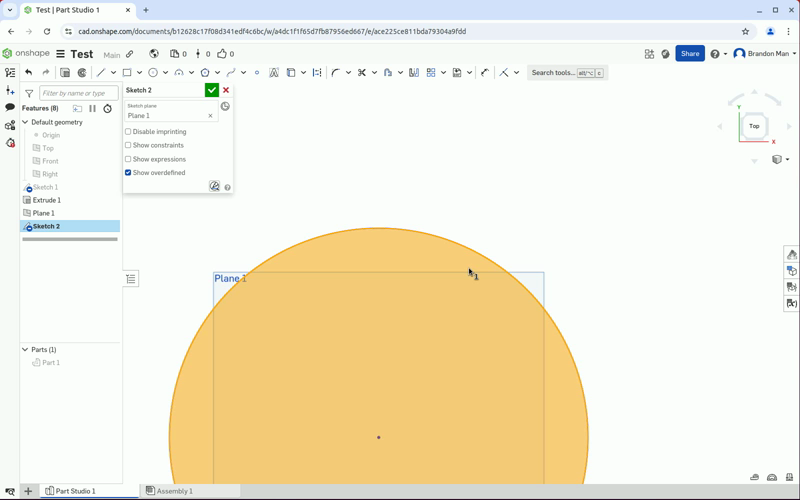
scroll(-6)
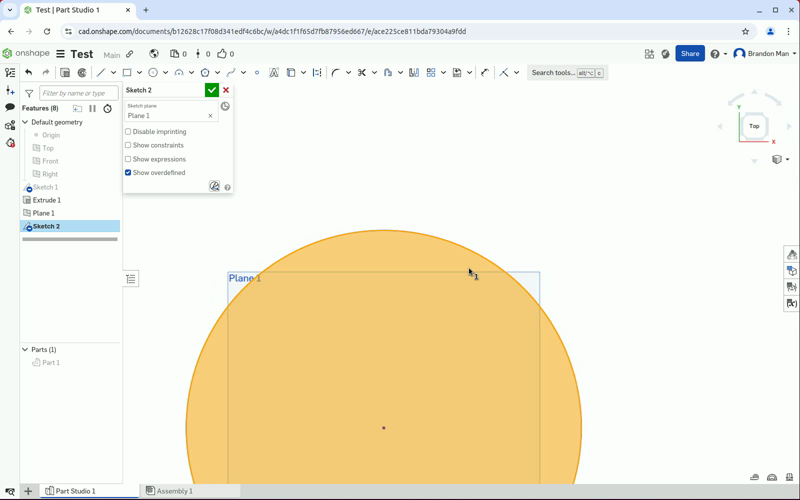
scroll(-6)
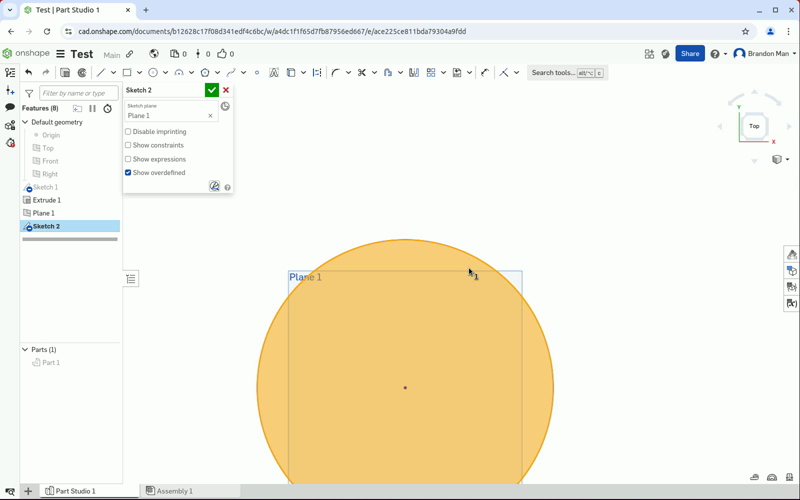
scroll(-6)
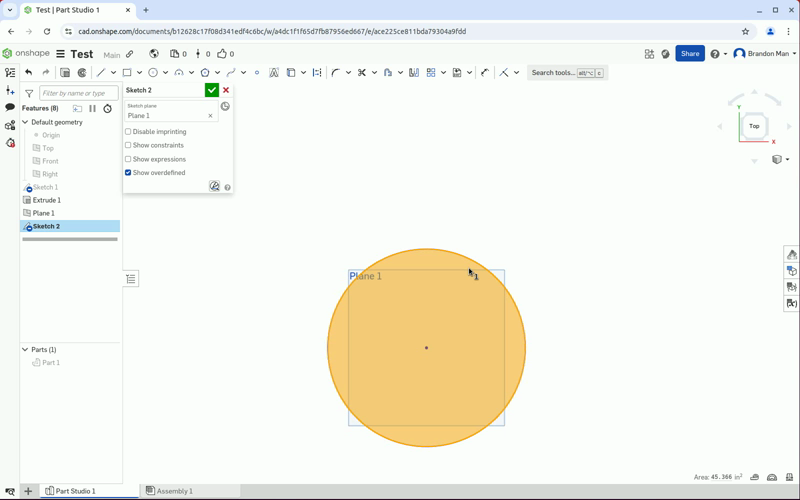
scroll(-6)
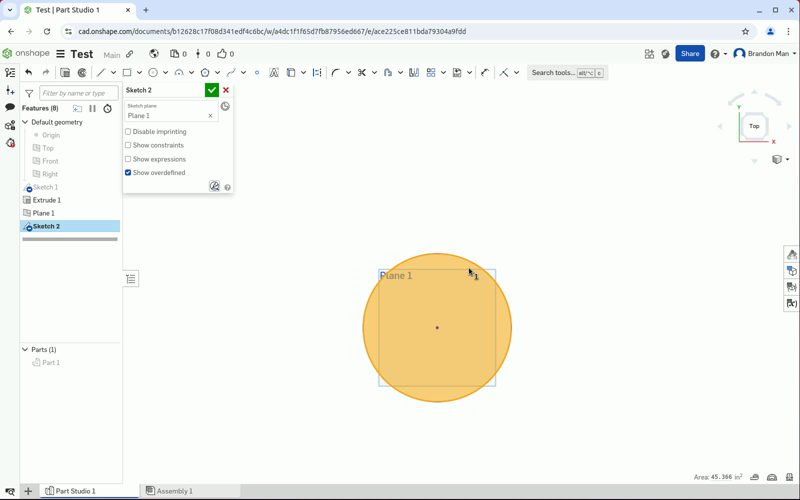
scroll(-6)
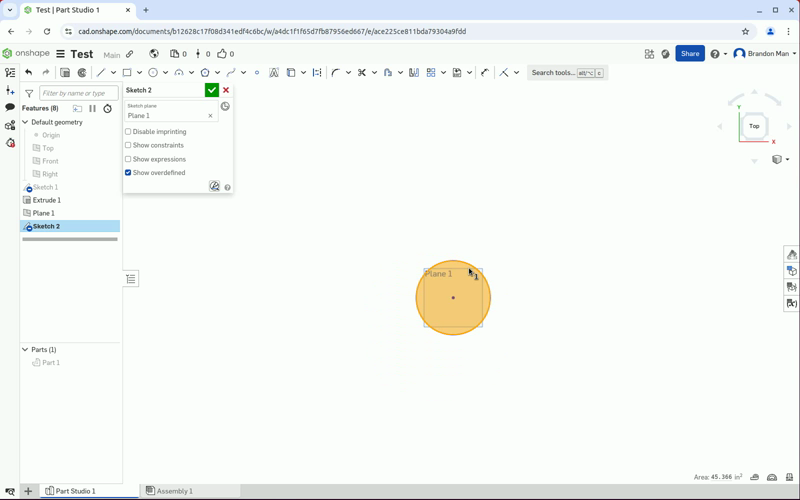
scroll(-6)
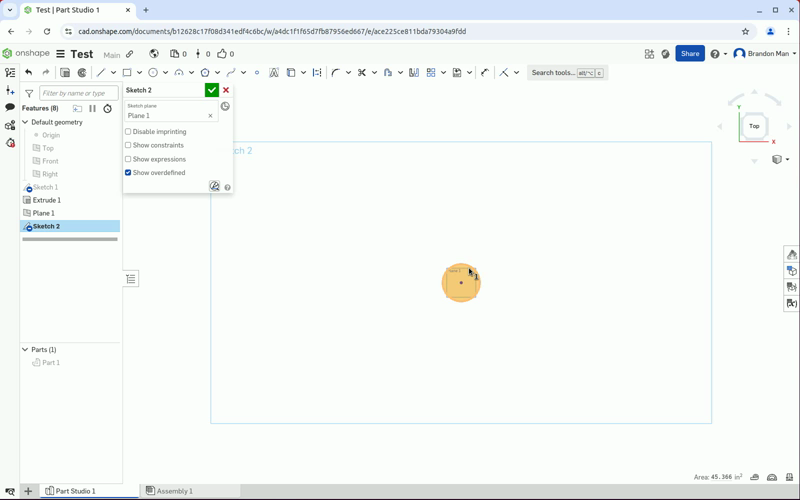
mouse_move(73, 352)
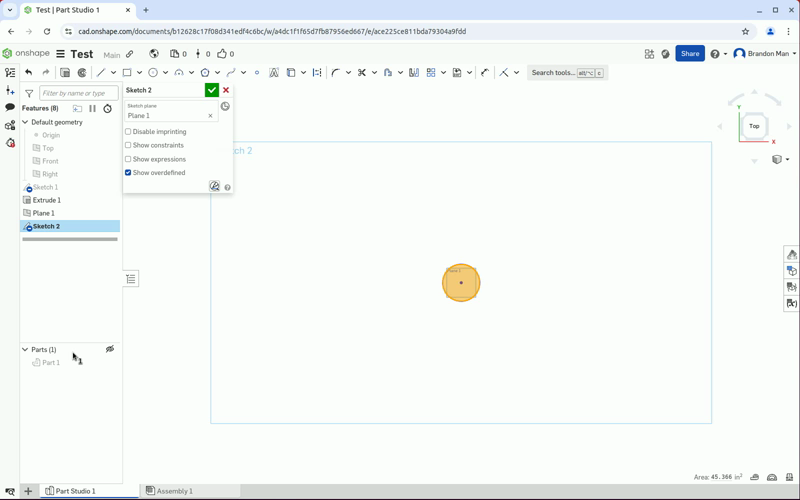
key(shift+y)
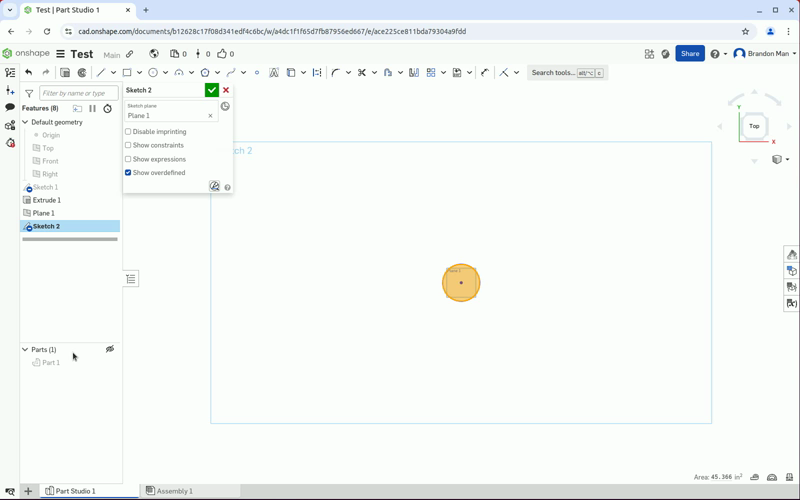
key(shift+e)
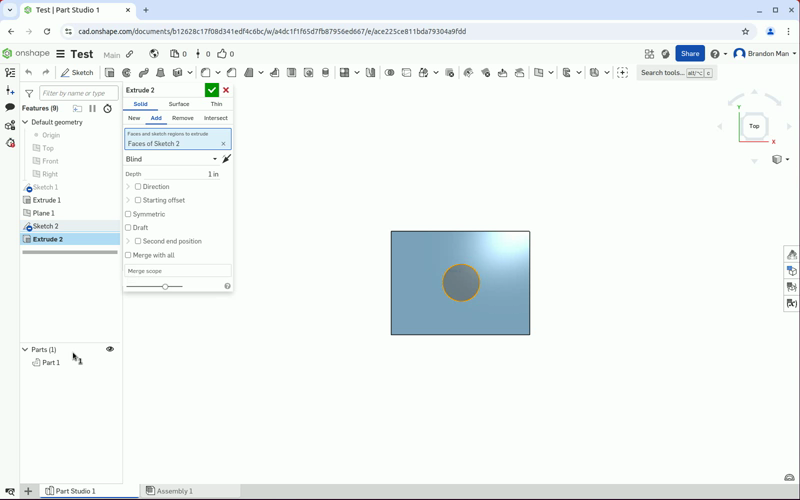
mouse_move(143, 106)
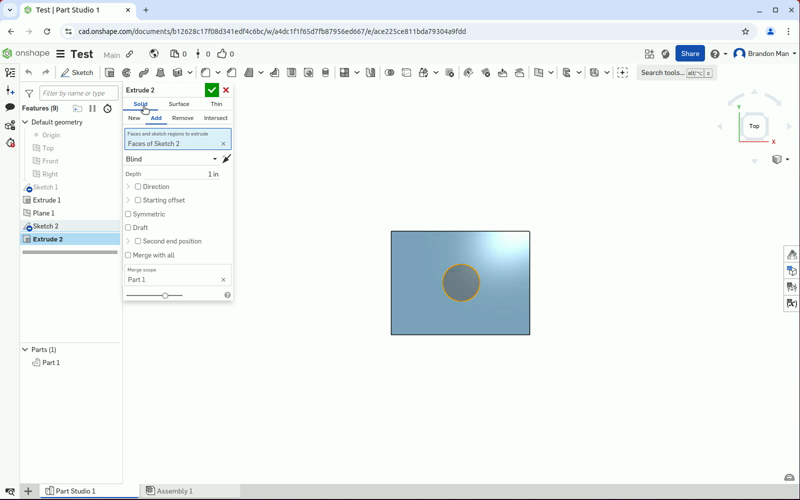
click(143, 106)
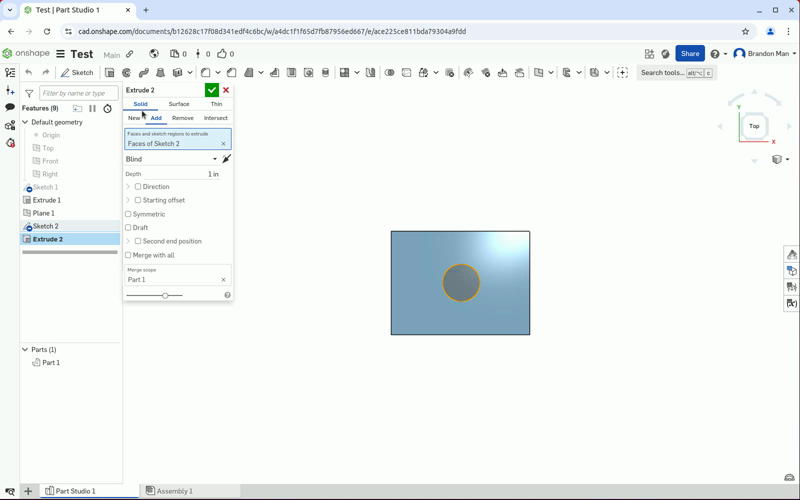
mouse_move(137, 120)
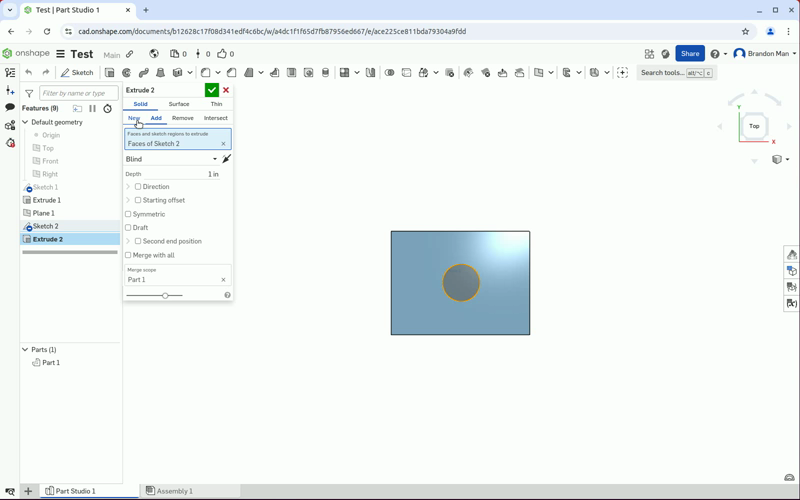
click(137, 120)
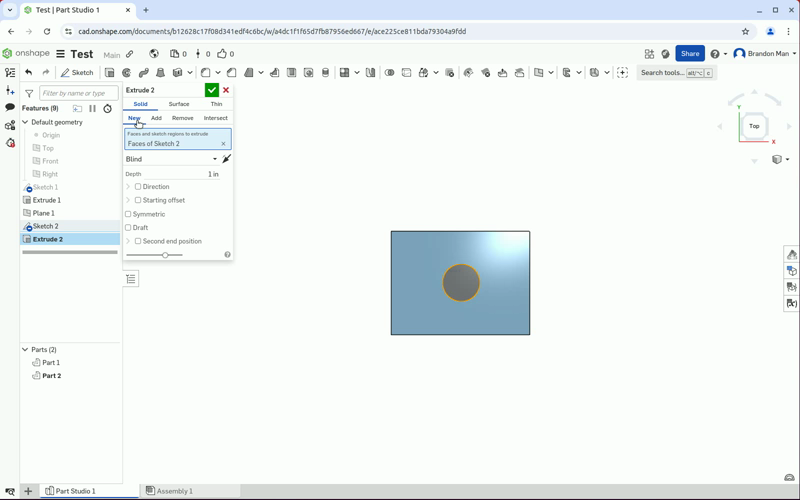
key(tab, 4)
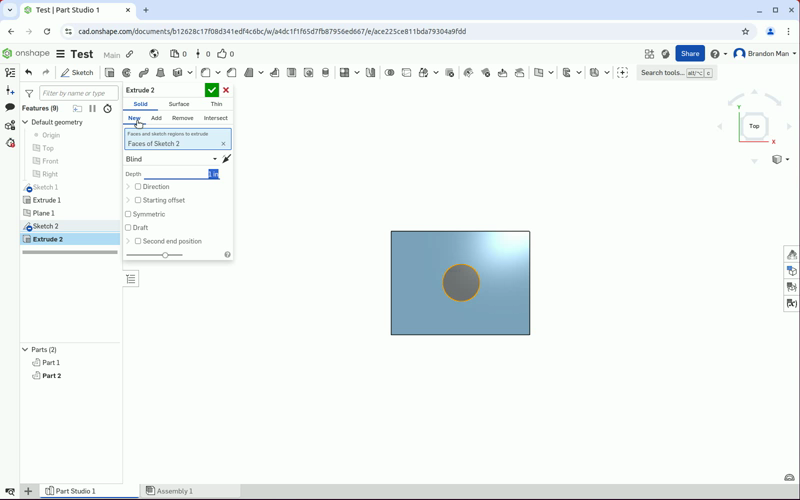
text(5.296)
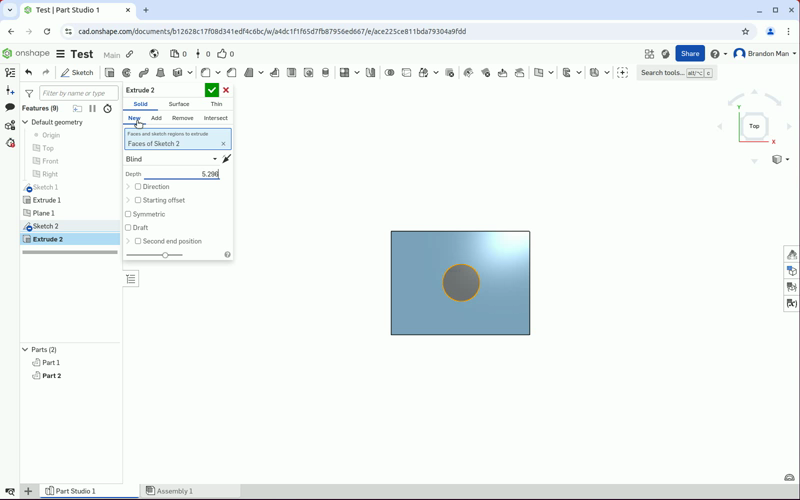
key(enter)
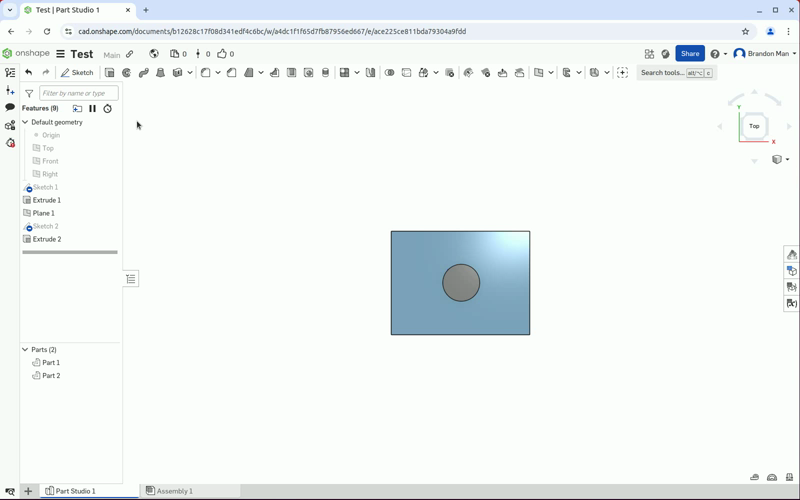
key(shift+h)
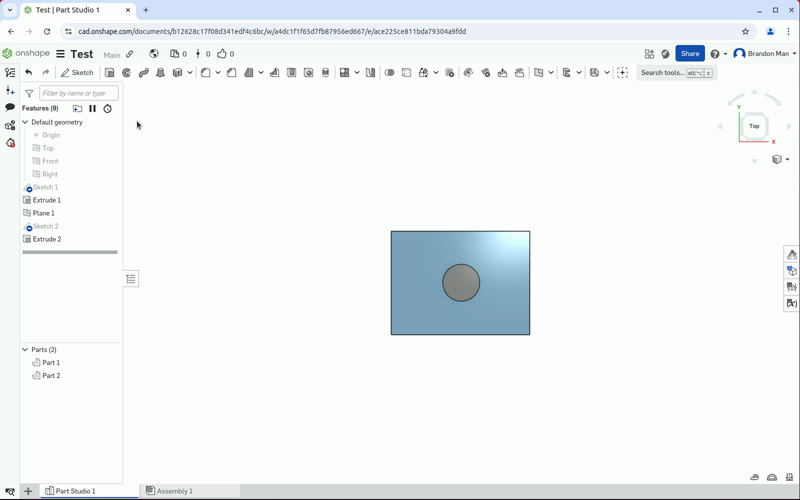
key(shift+h)
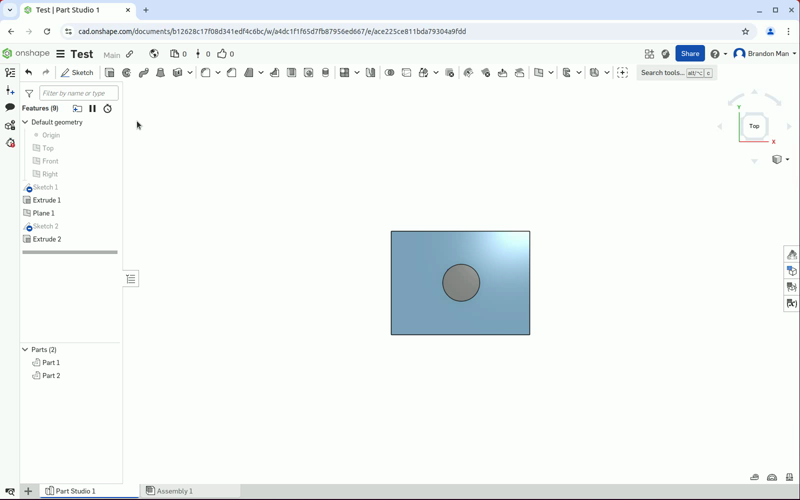
mouse_move(73, 189)
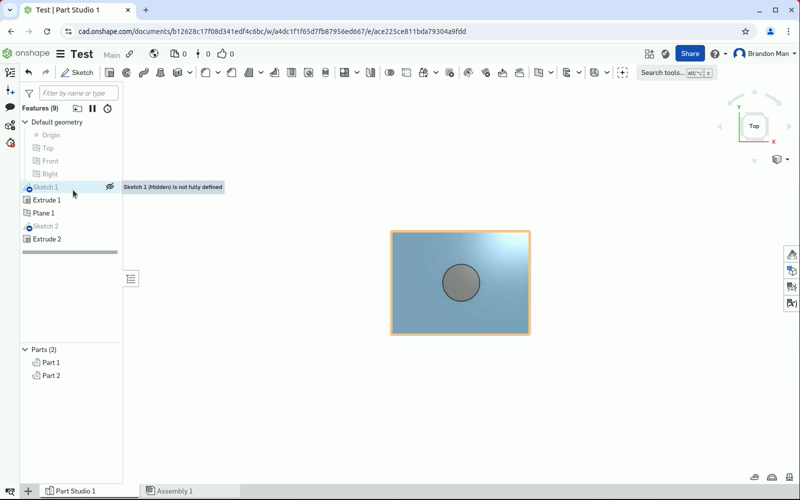
click(73, 189)
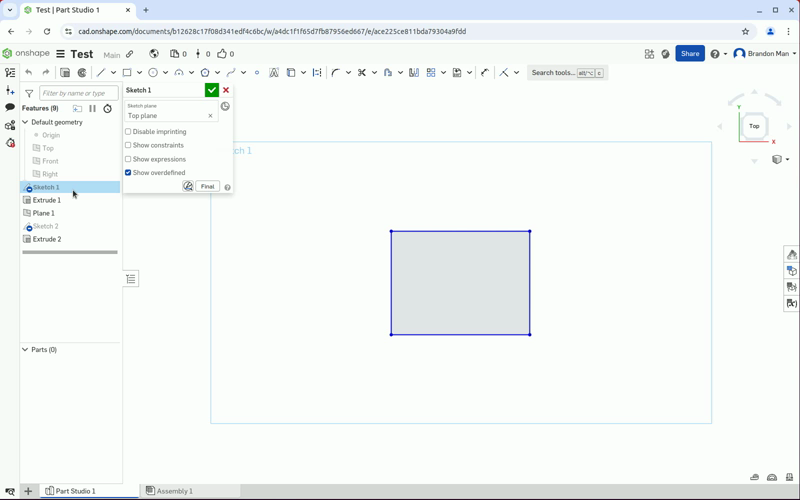
mouse_move(229, 92)
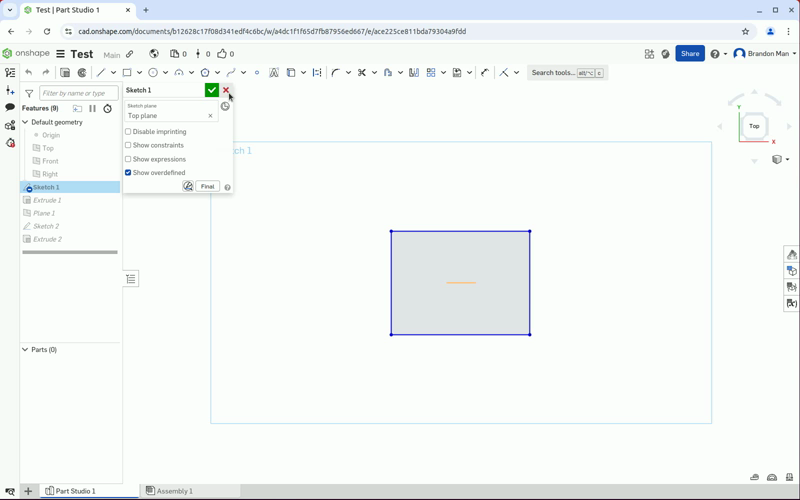
click(229, 92)
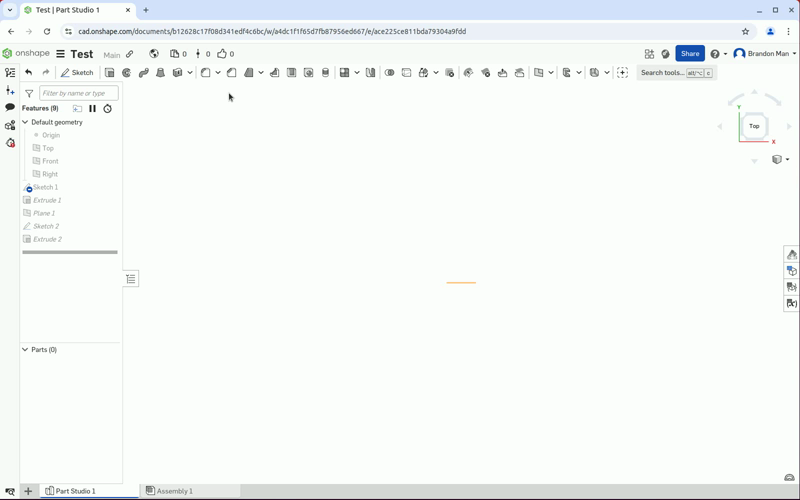
mouse_move(73, 352)
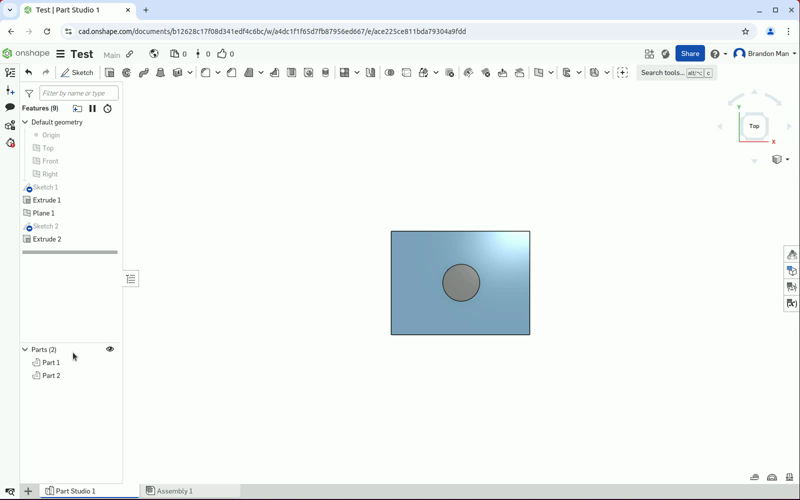
key(y)
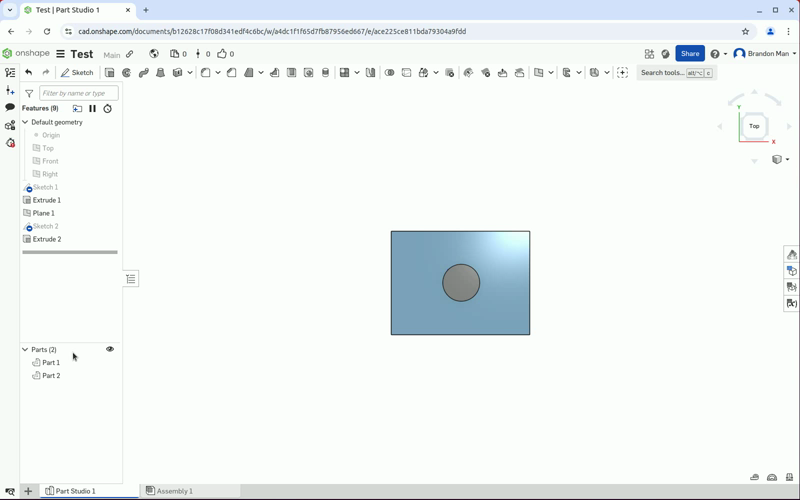
key(shift+p)
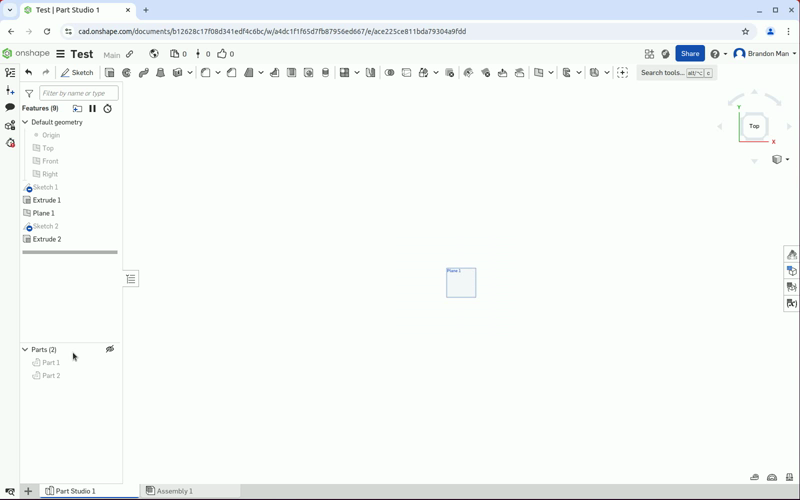
key(space)
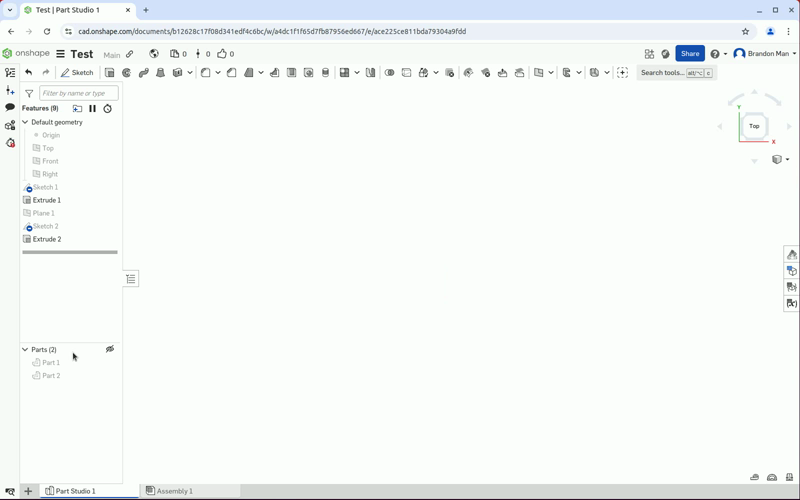
key_down(shift)
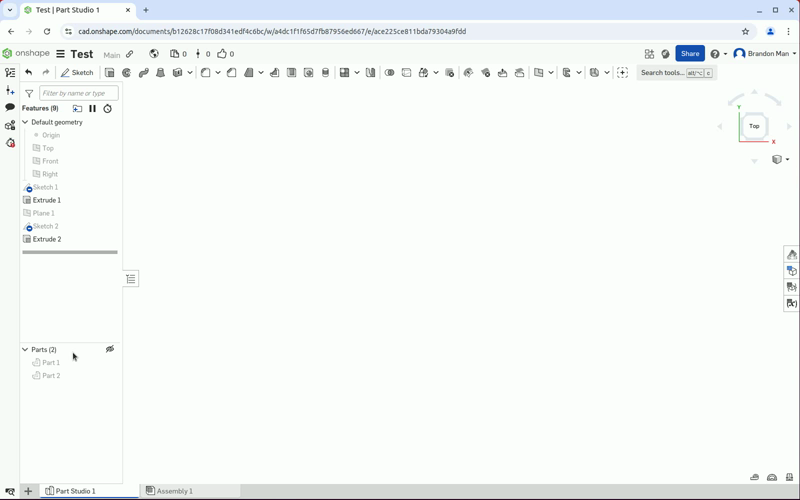
key(up)
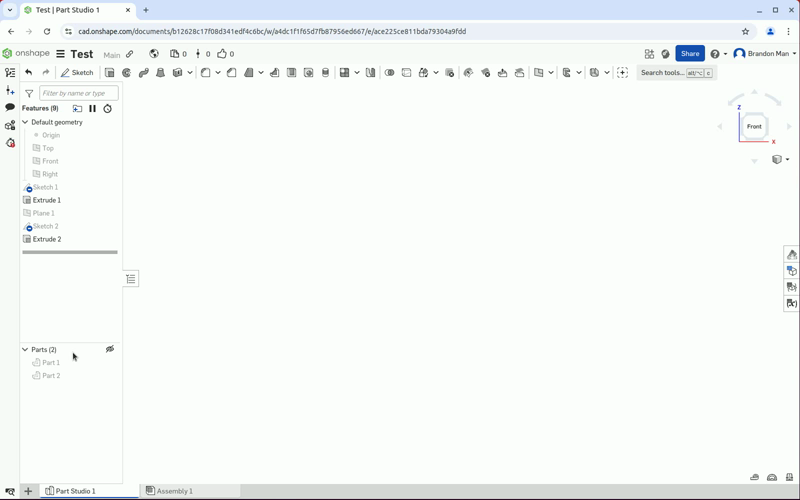
key_up(shift)
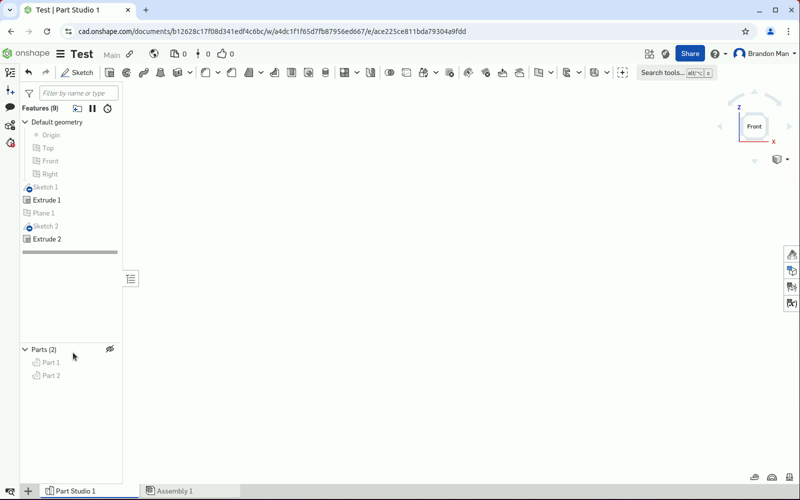
mouse_move(73, 352)
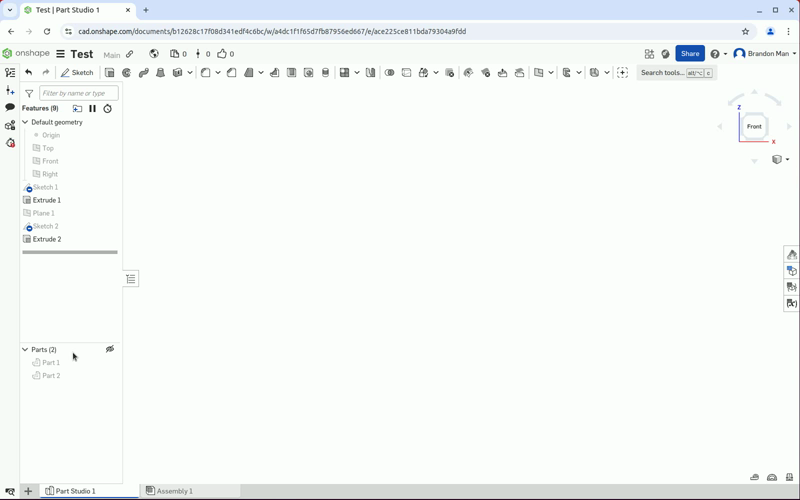
key(shift+y)
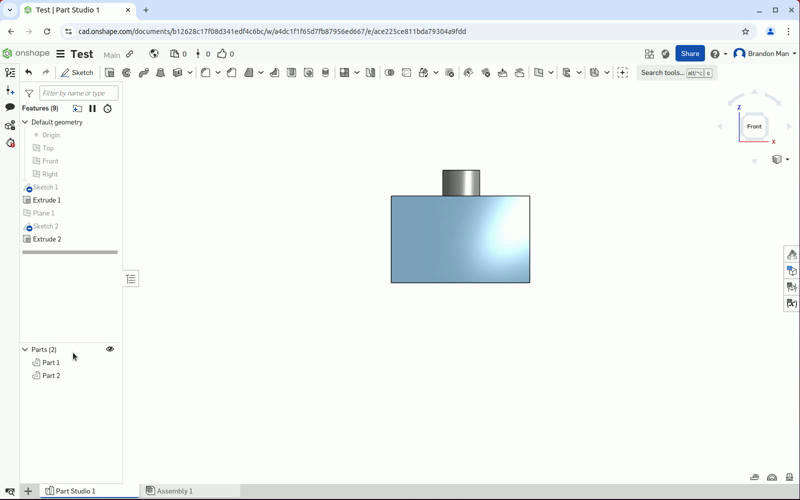
mouse_move(541, 75)
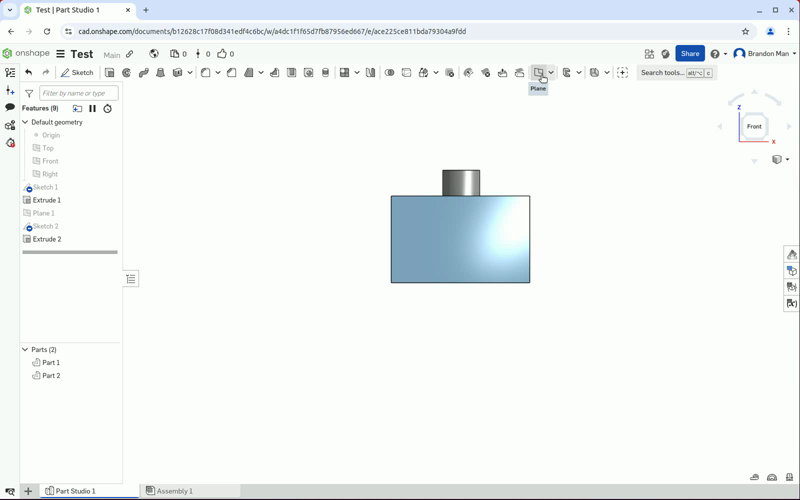
click(541, 75)
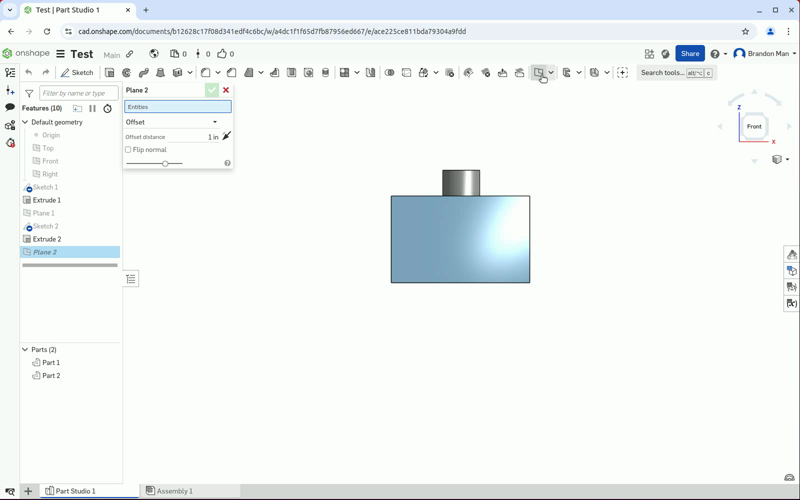
mouse_move(73, 163)
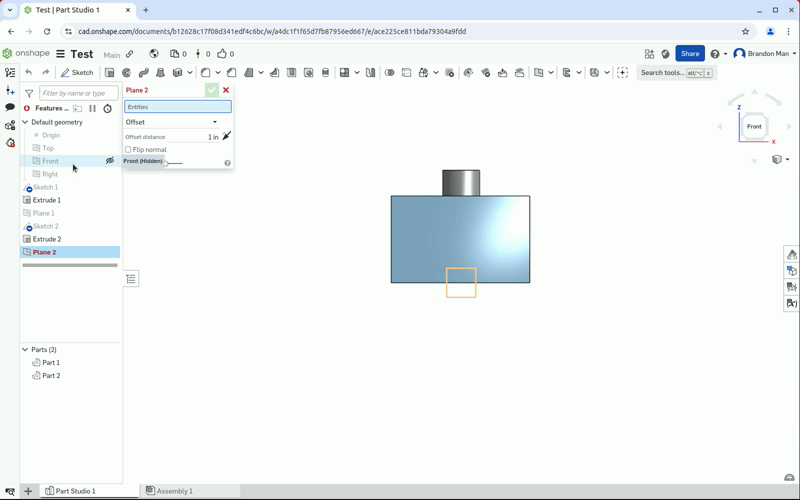
click(73, 163)
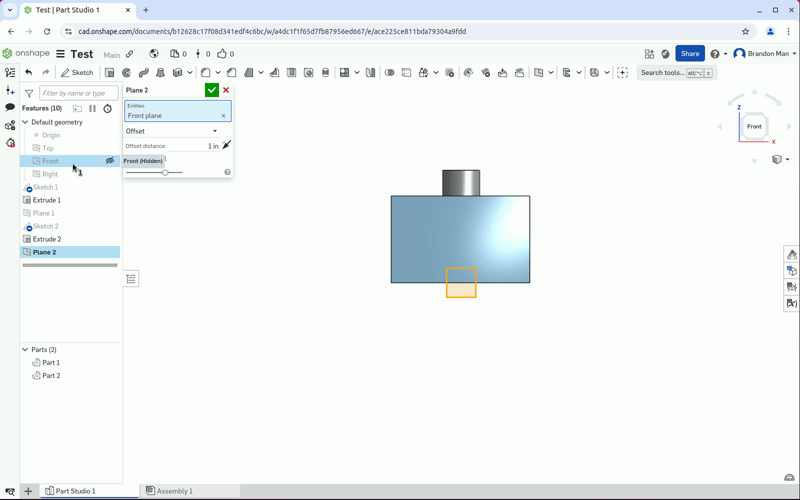
key(tab, 2)
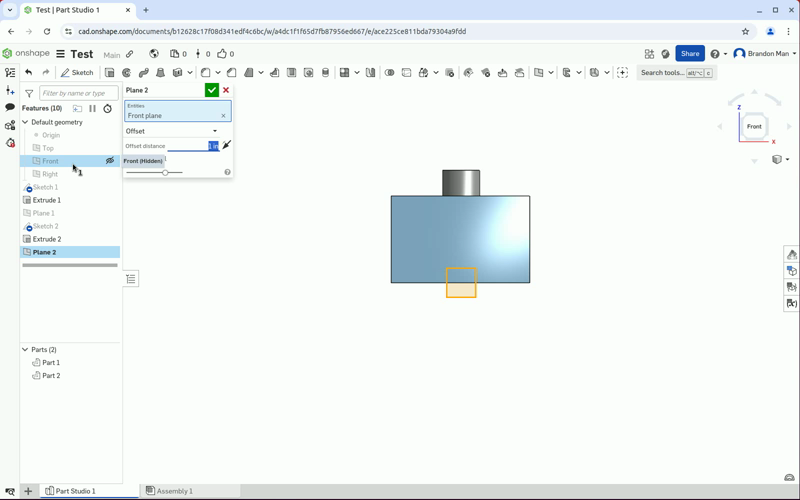
text(10.599)
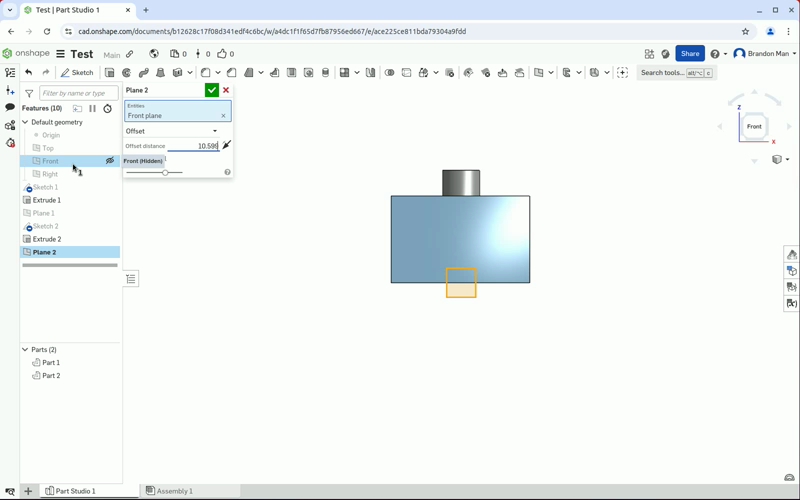
key(enter, 2)
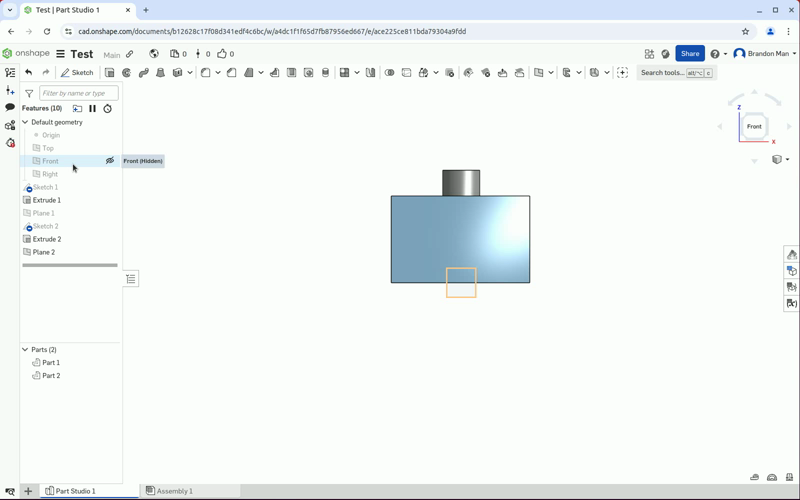
key(shift+s)
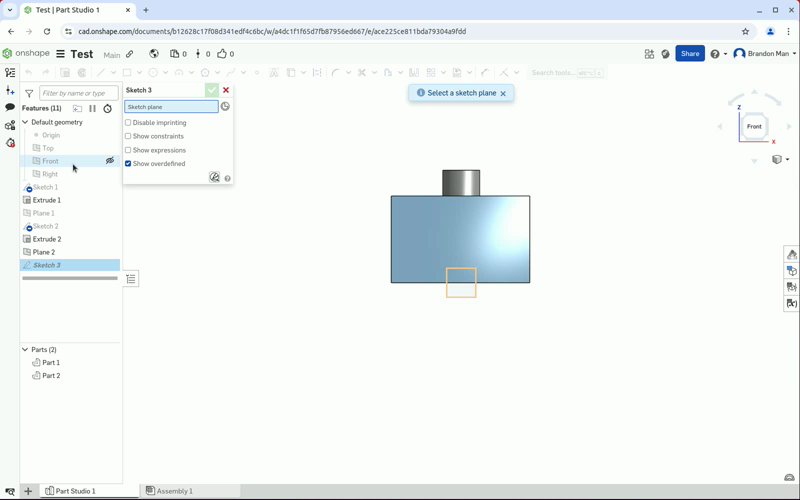
mouse_move(73, 254)
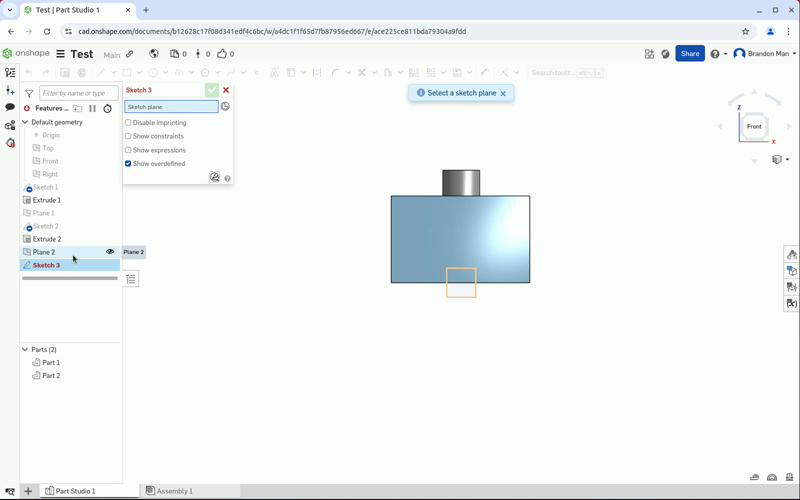
click(73, 254)
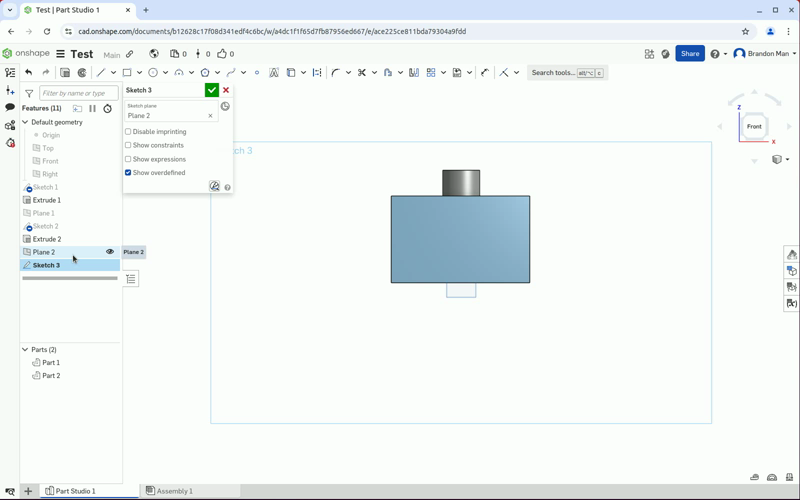
mouse_move(73, 352)
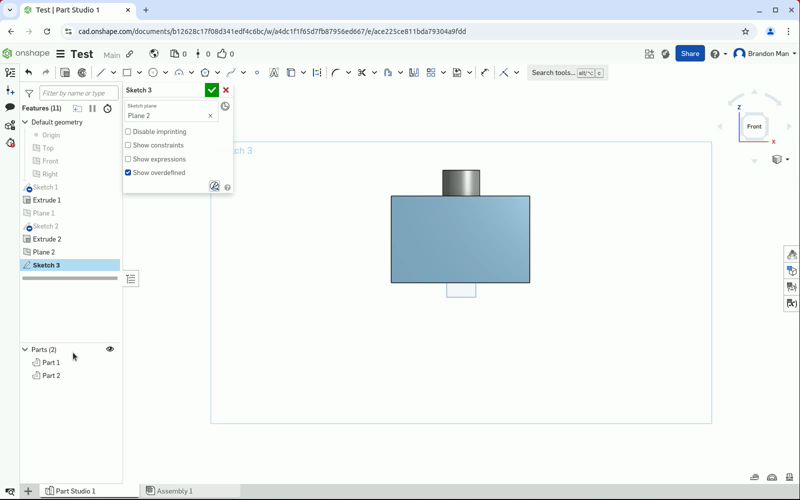
key(y)
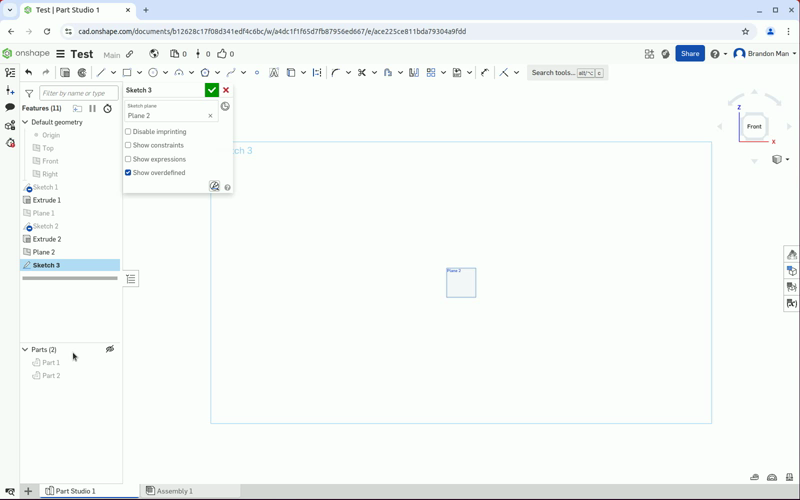
key(l)
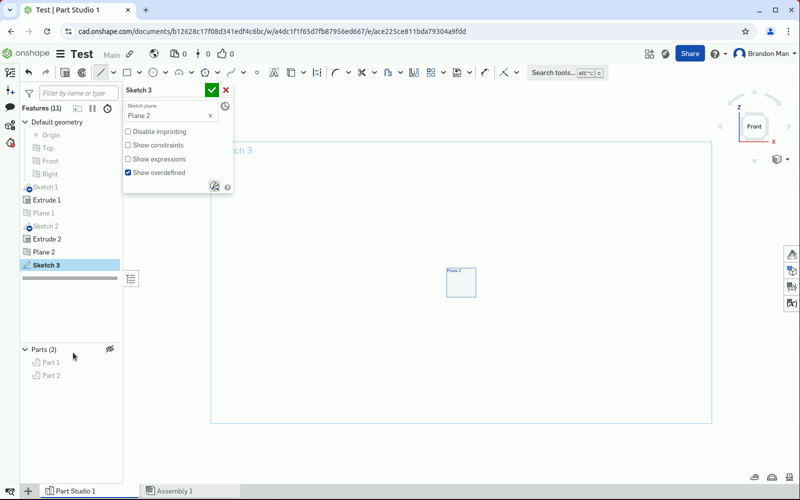
key_down(shift)
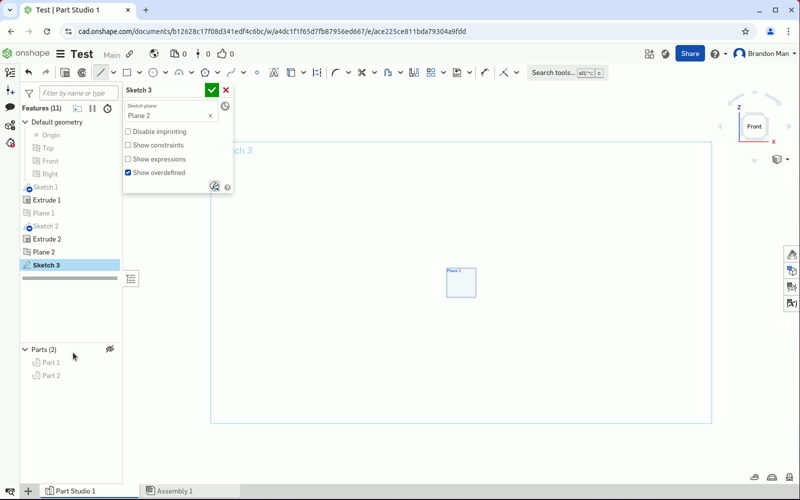
mouse_move(443, 250)
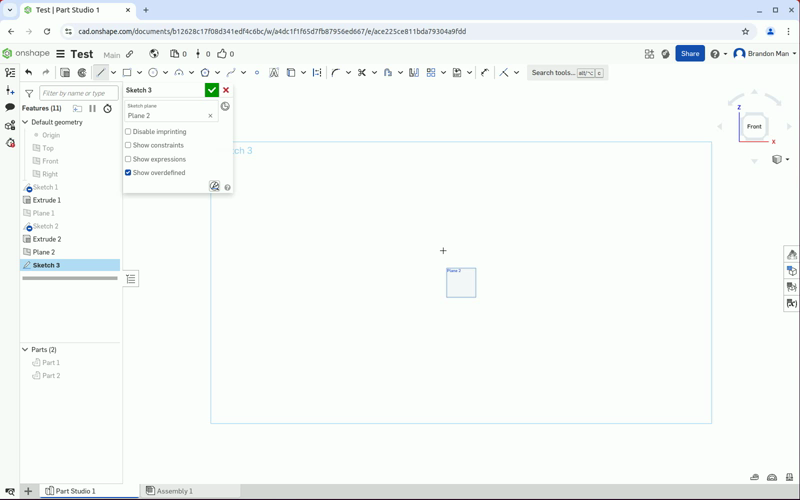
click(443, 250)
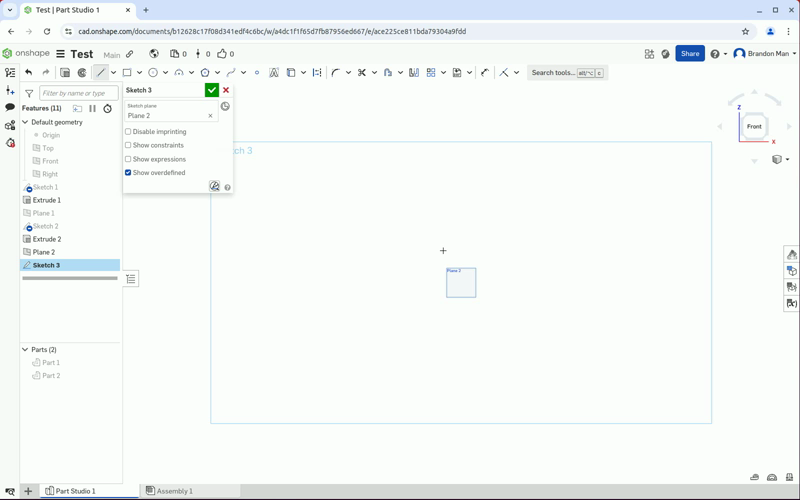
key_up(shift)
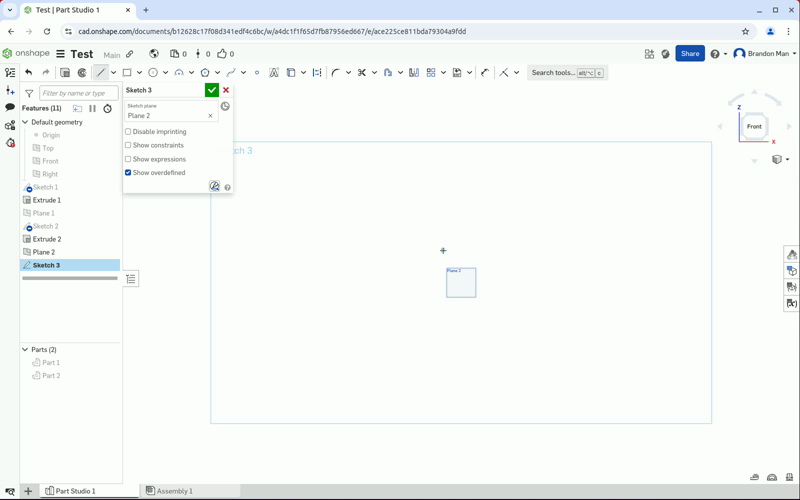
key_down(shift)
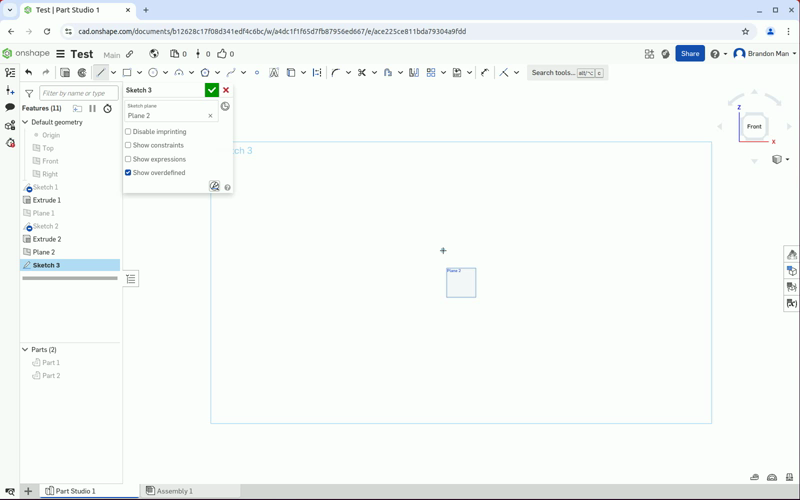
mouse_move(473, 250)
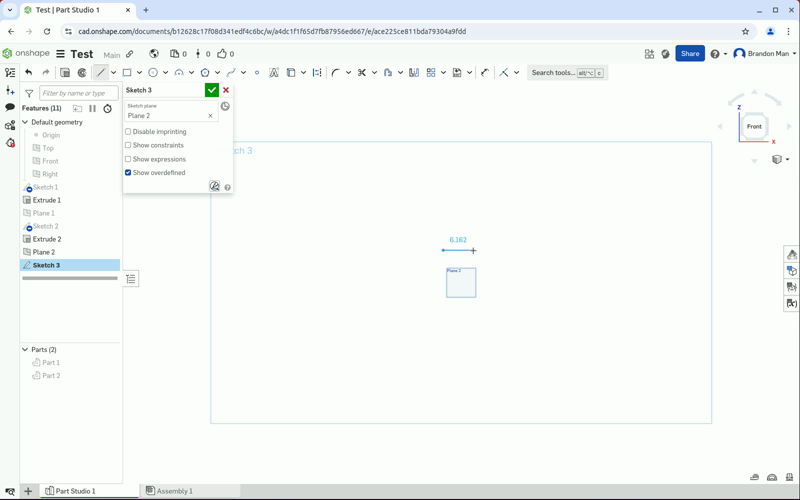
mouse_move(461, 260)
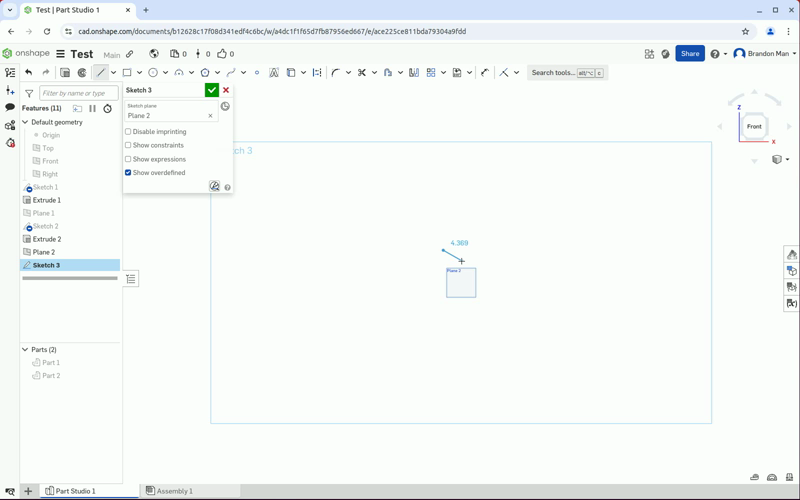
click(461, 260)
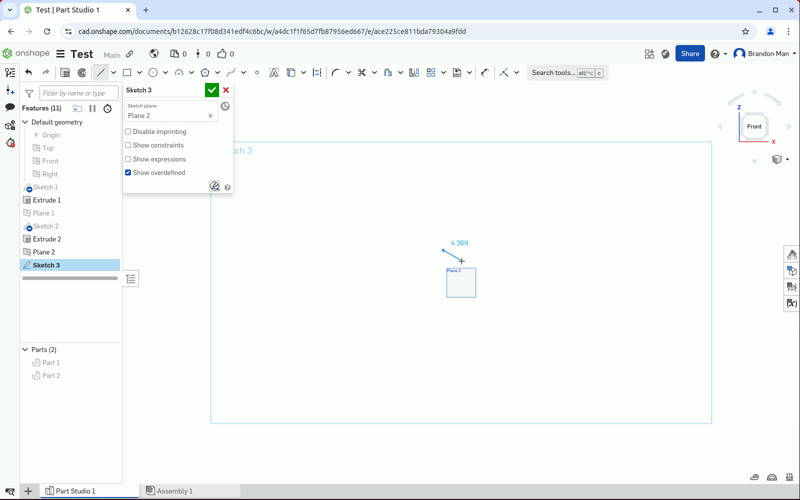
key_up(shift)
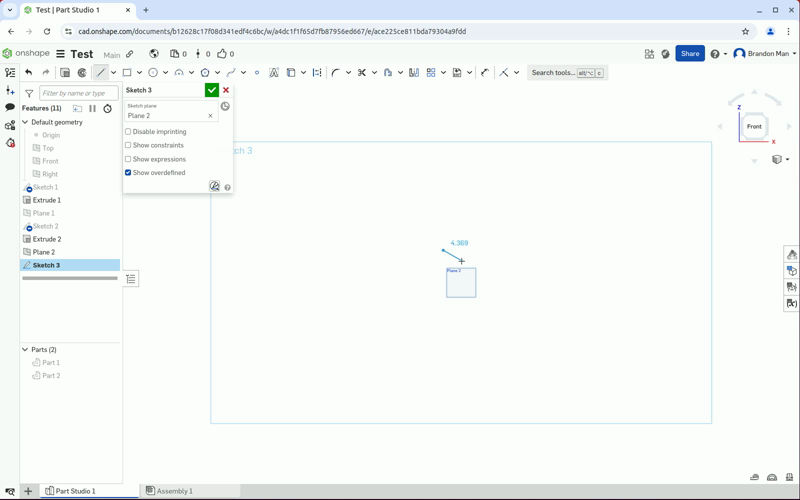
key_down(shift)
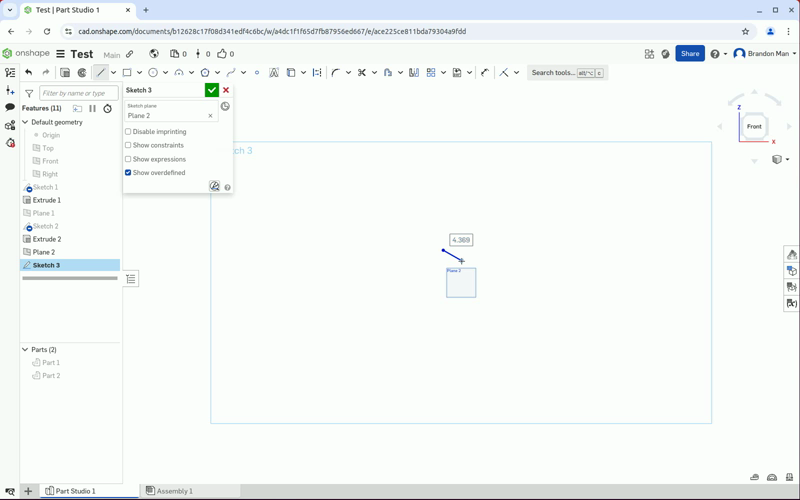
mouse_move(492, 260)
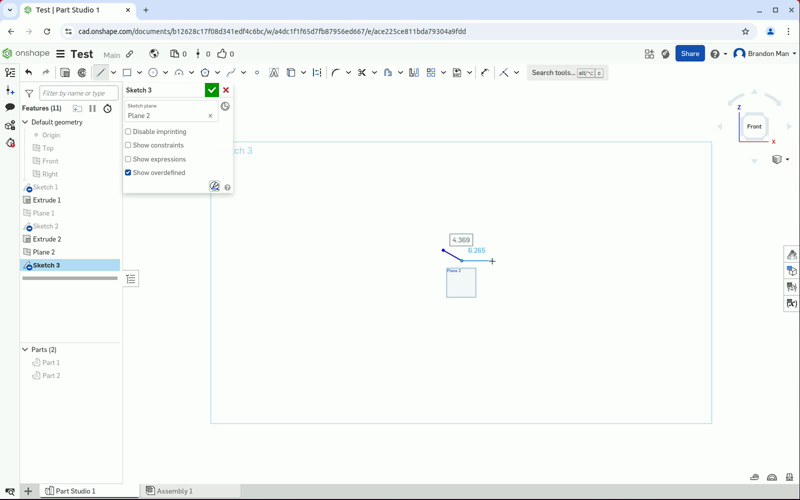
mouse_move(480, 250)
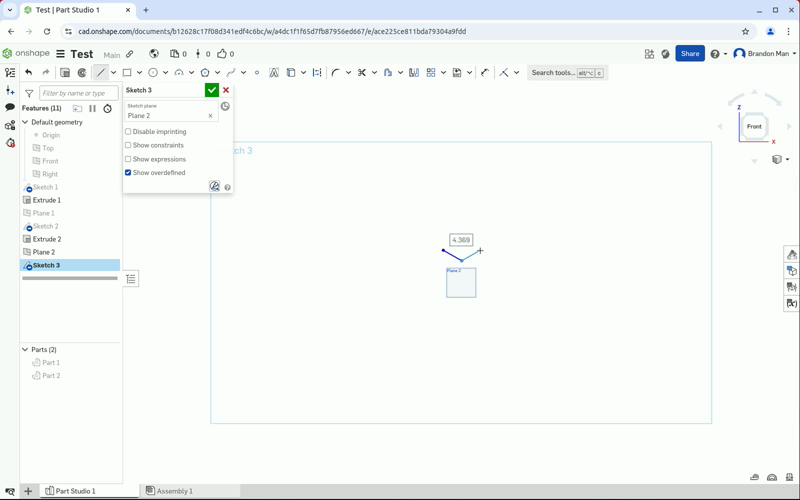
click(480, 250)
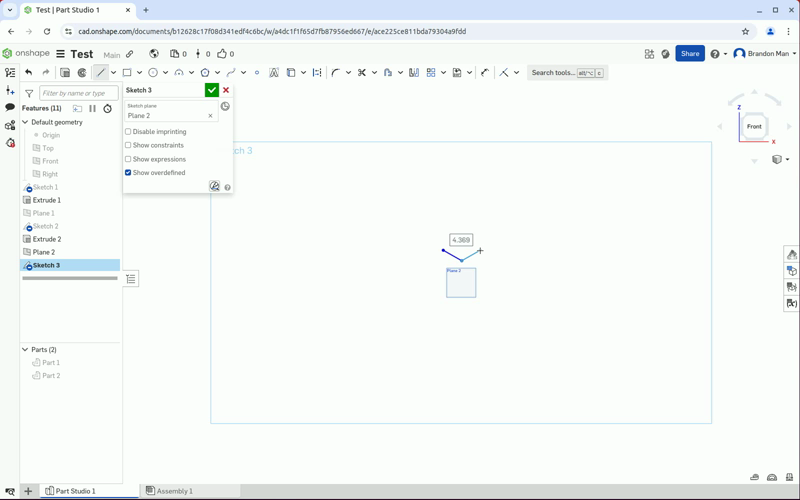
key_up(shift)
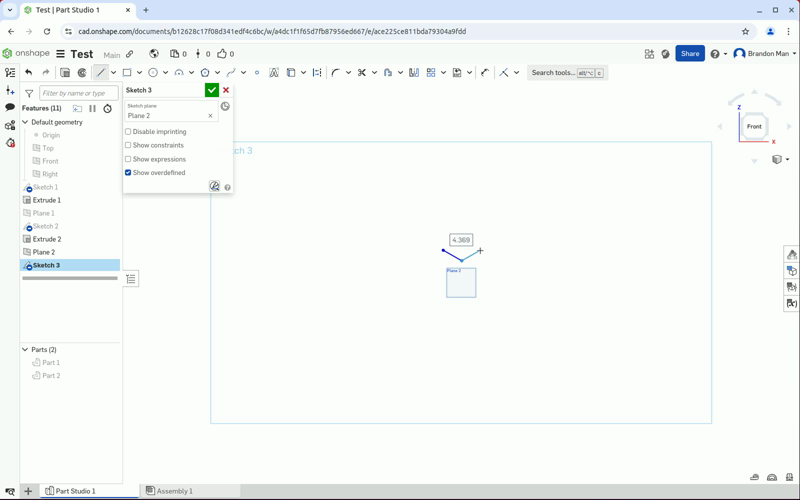
key_down(shift)
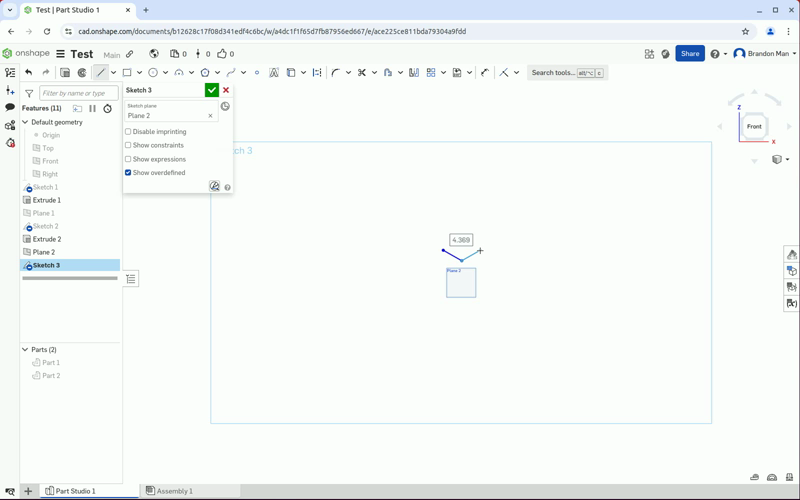
mouse_move(510, 250)
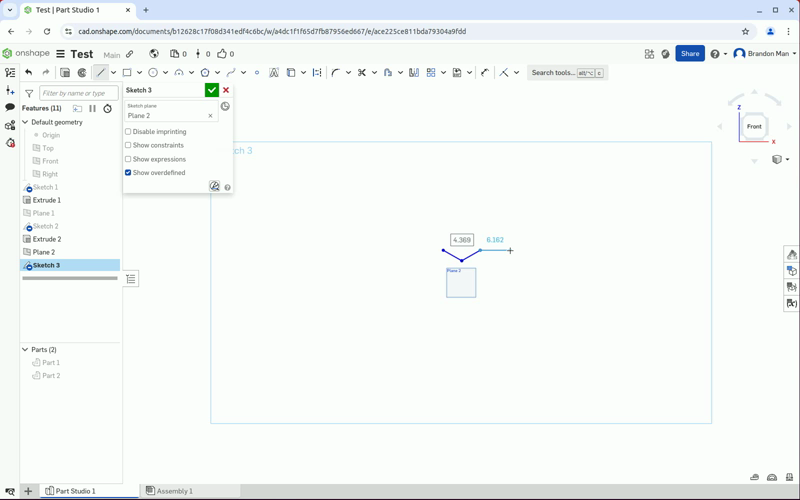
mouse_move(480, 228)
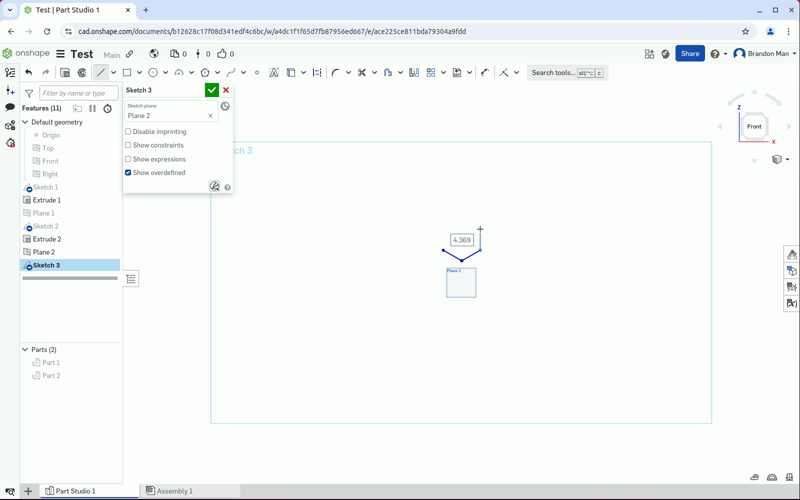
click(480, 228)
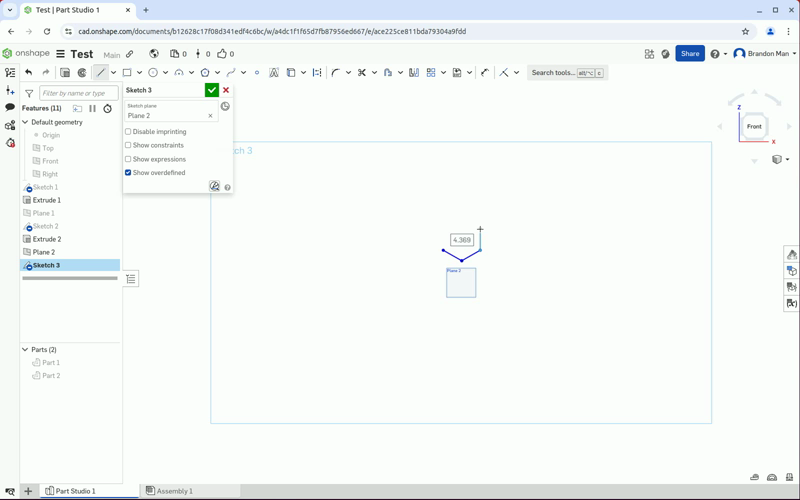
key_up(shift)
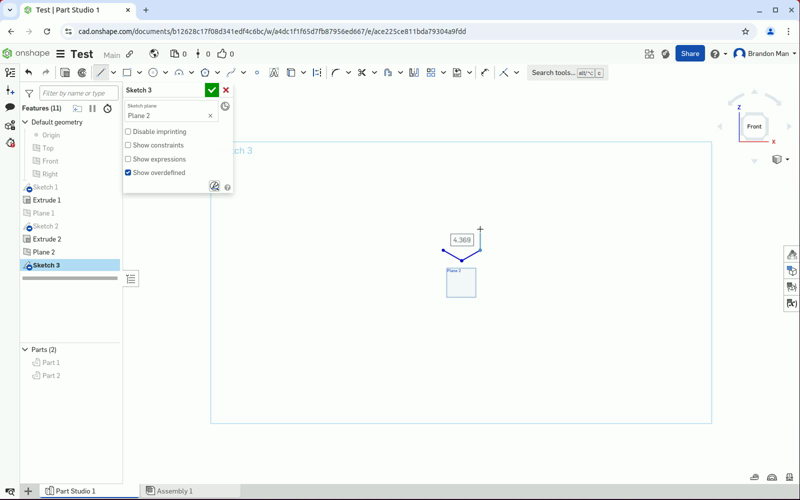
key_down(shift)
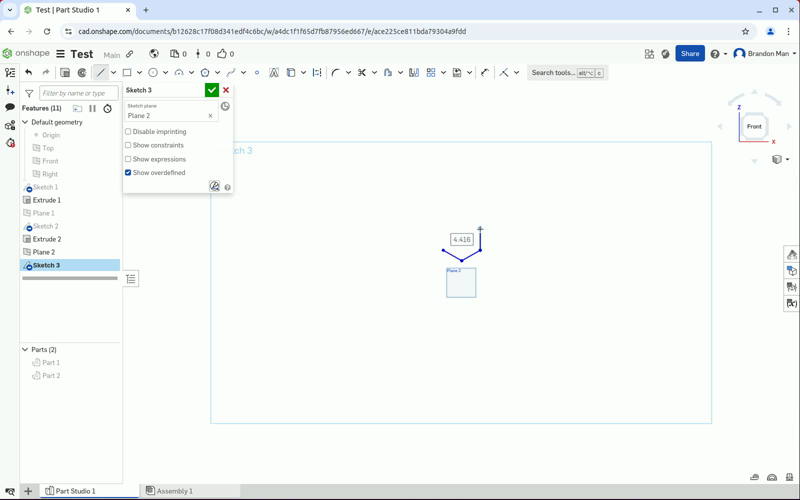
mouse_move(510, 228)
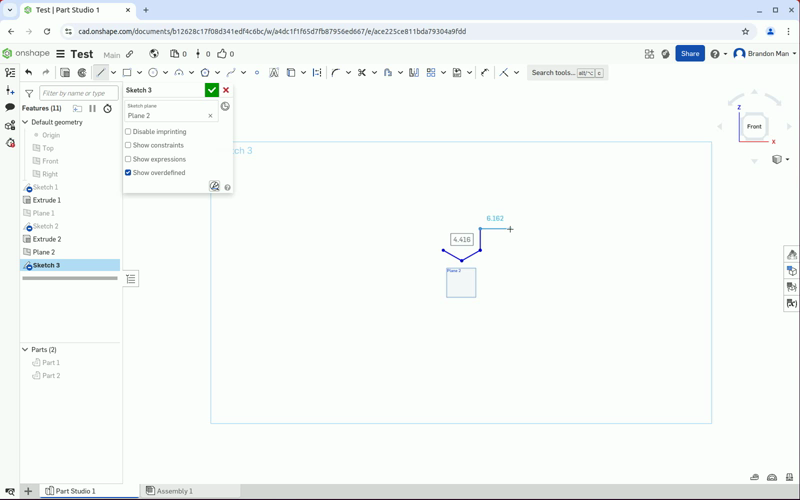
mouse_move(461, 218)
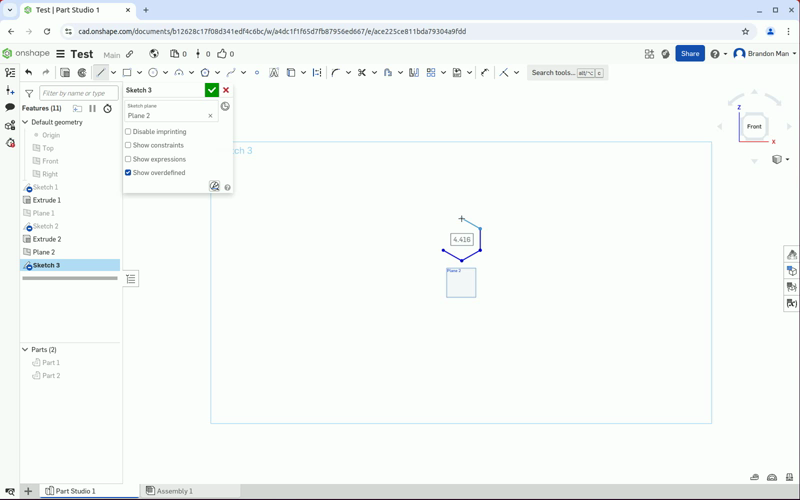
click(461, 218)
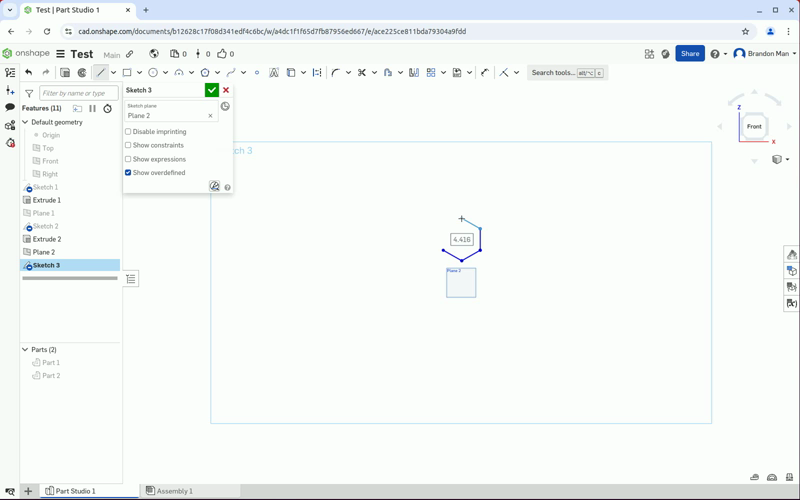
key_up(shift)
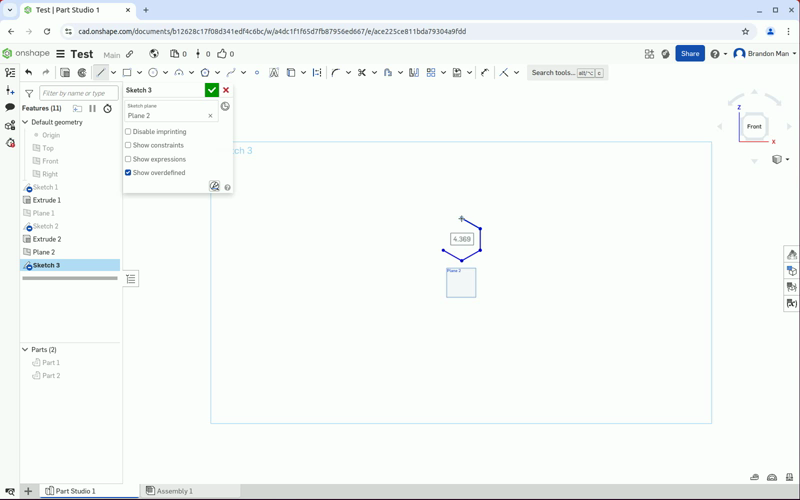
key_down(shift)
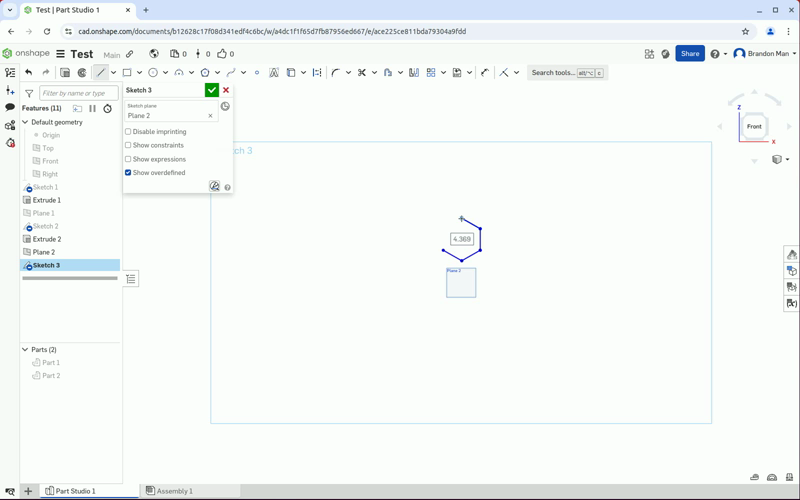
mouse_move(492, 218)
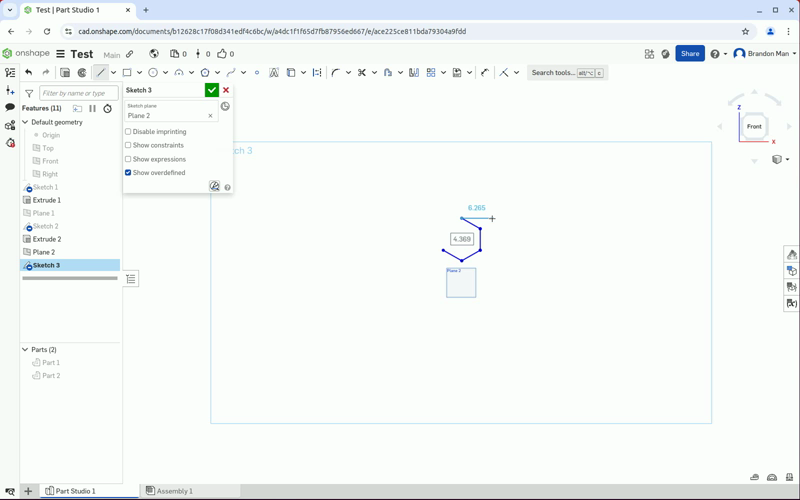
mouse_move(443, 228)
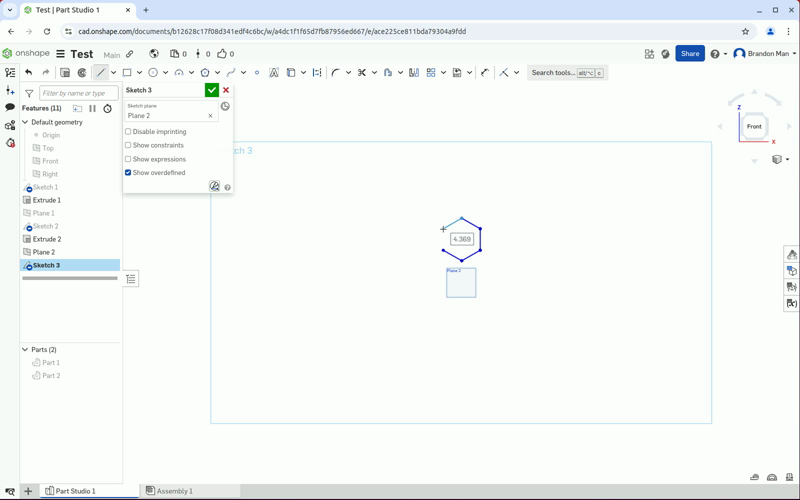
click(443, 228)
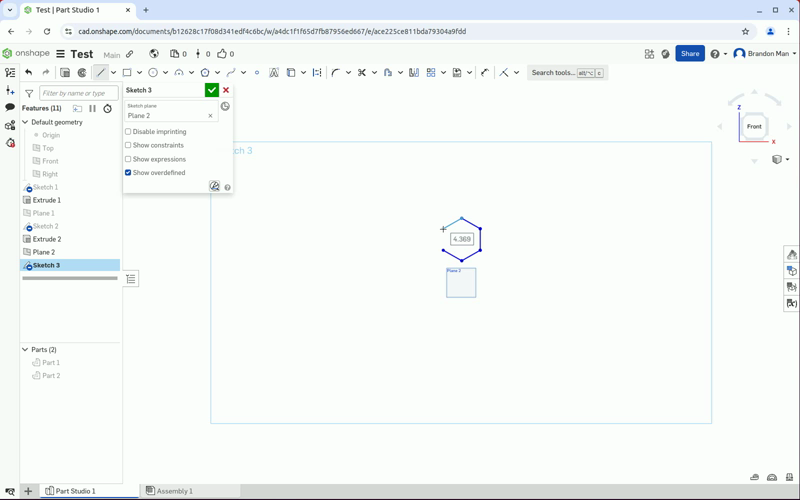
key_up(shift)
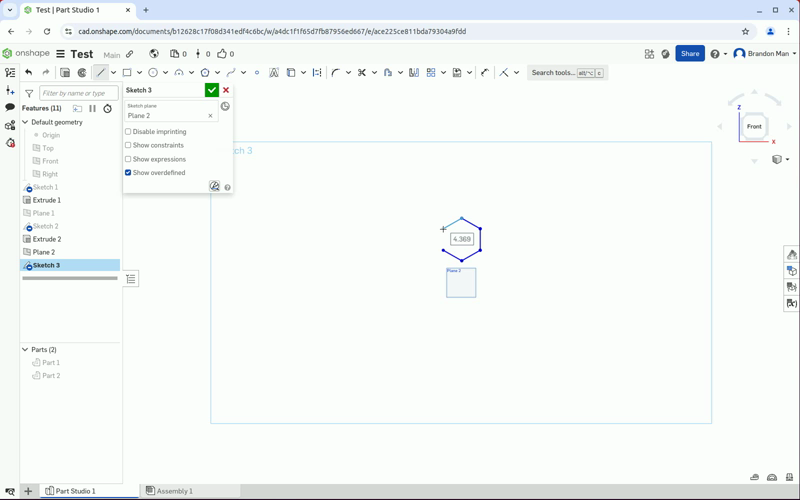
mouse_move(473, 228)
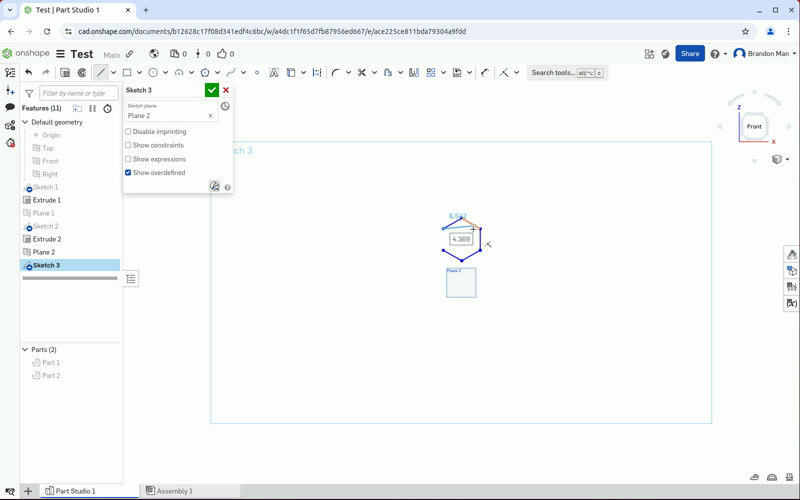
key_down(shift)
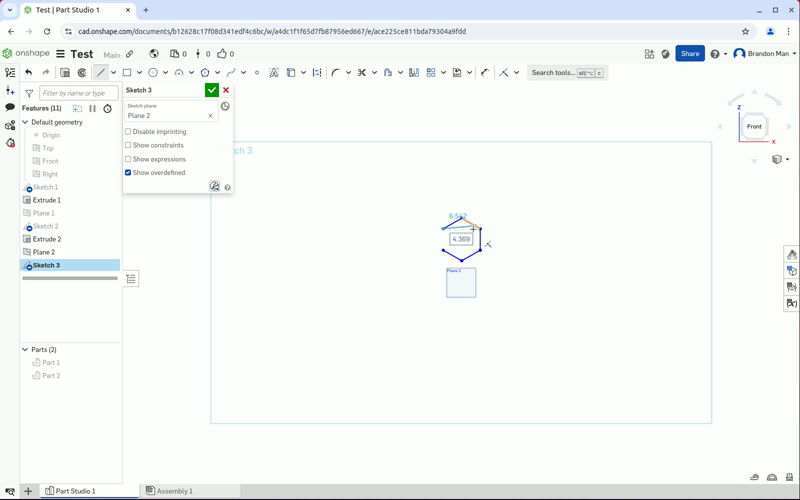
mouse_move(443, 250)
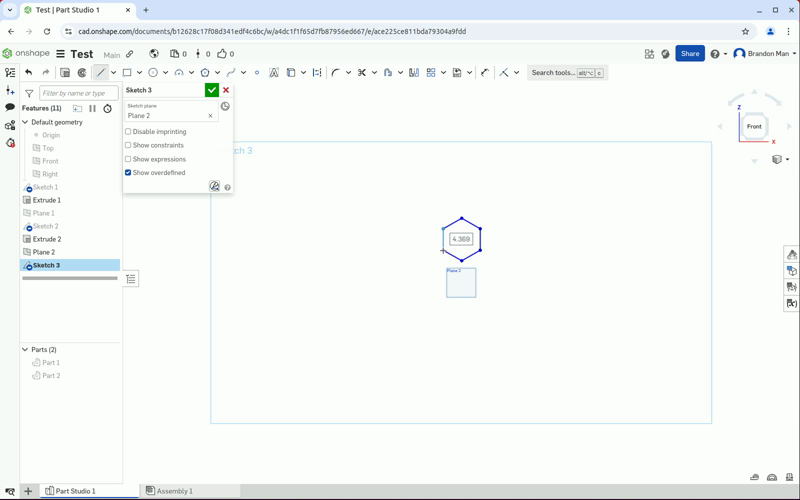
key_up(shift)
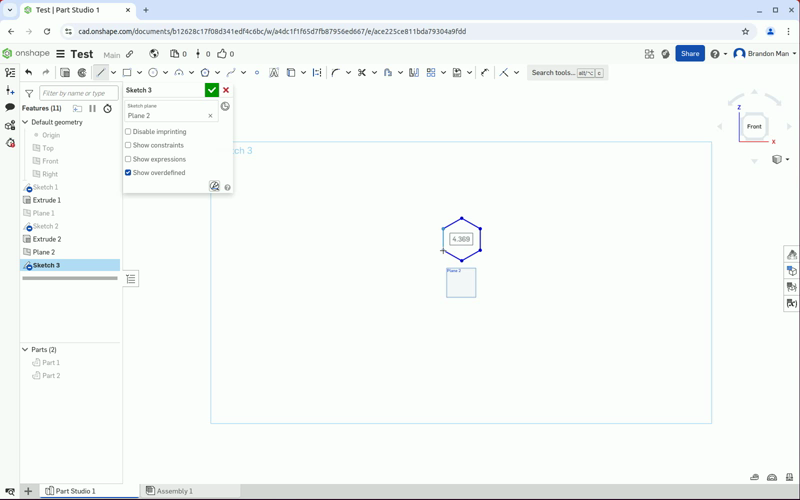
click(443, 250)
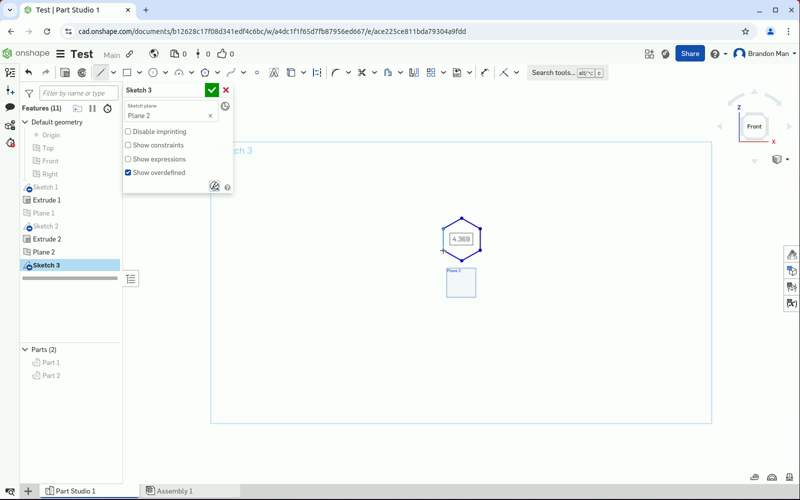
key(esc)
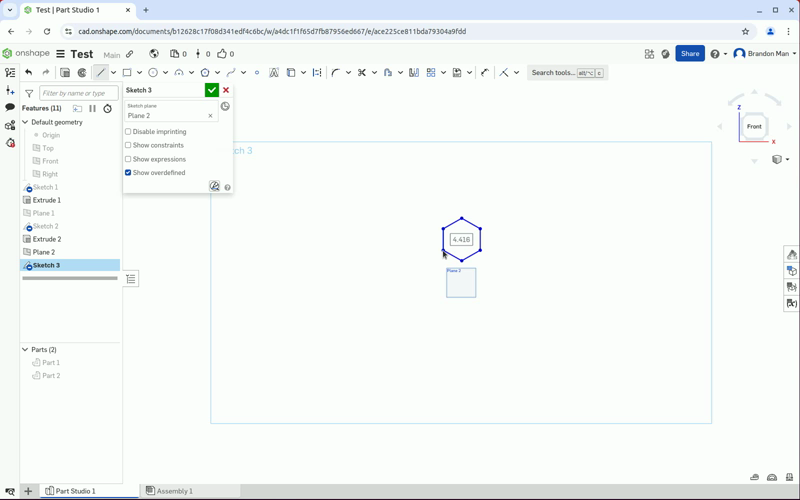
mouse_move(444, 240)
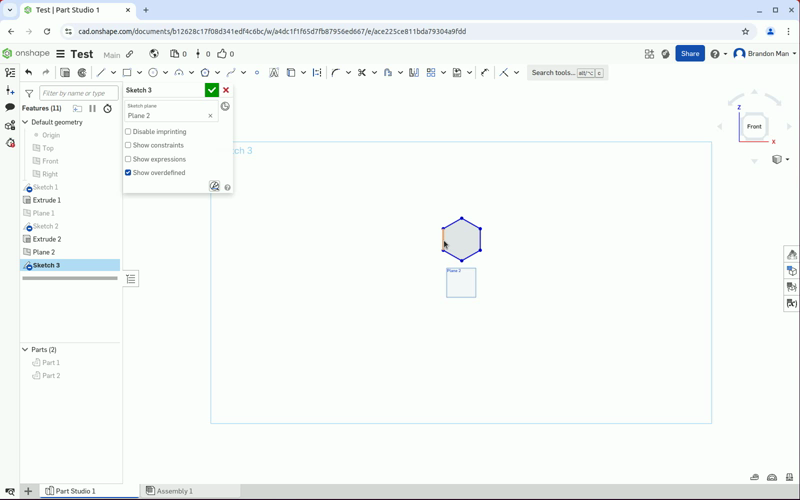
scroll(6)
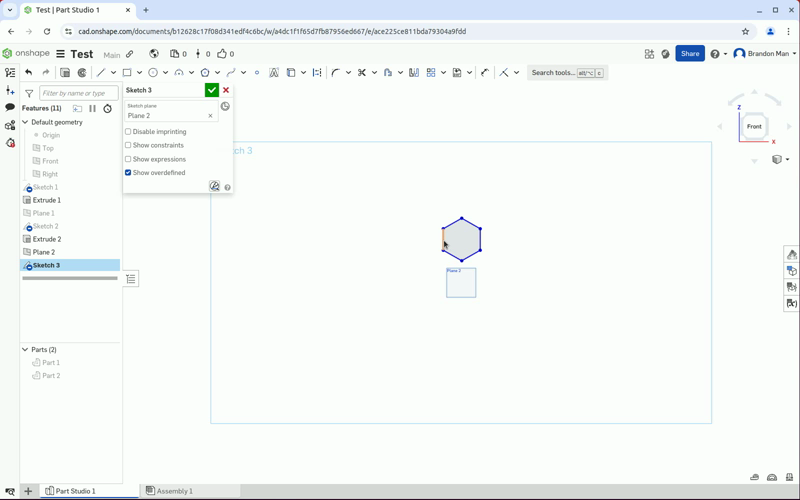
scroll(6)
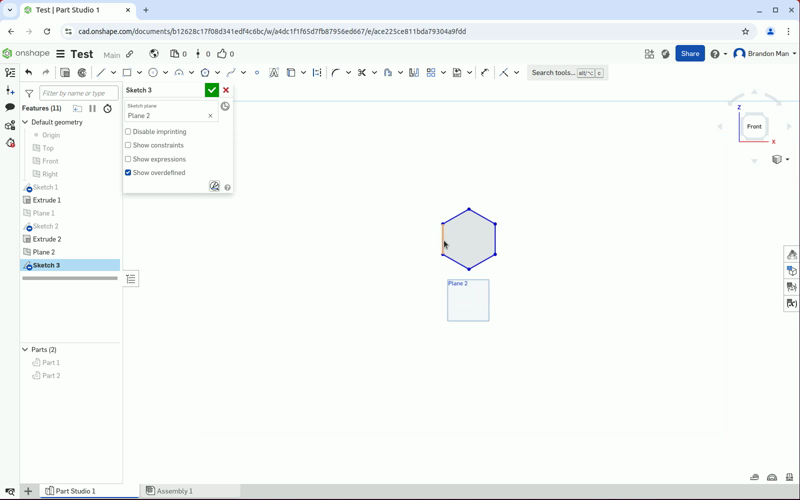
scroll(6)
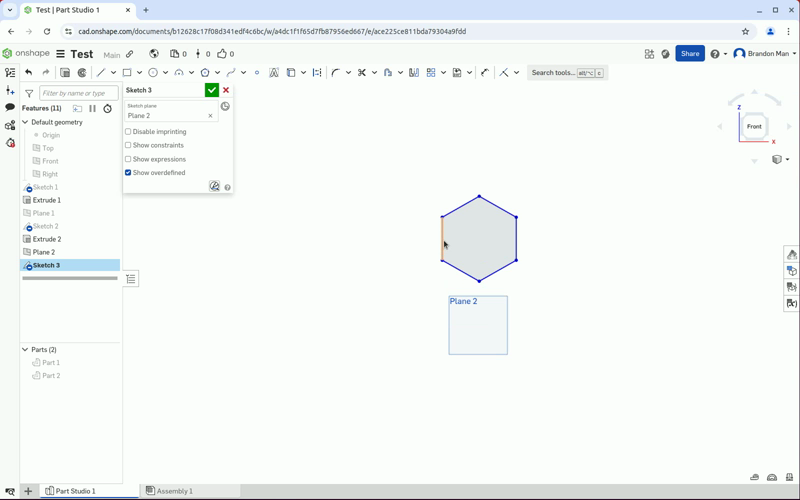
scroll(6)
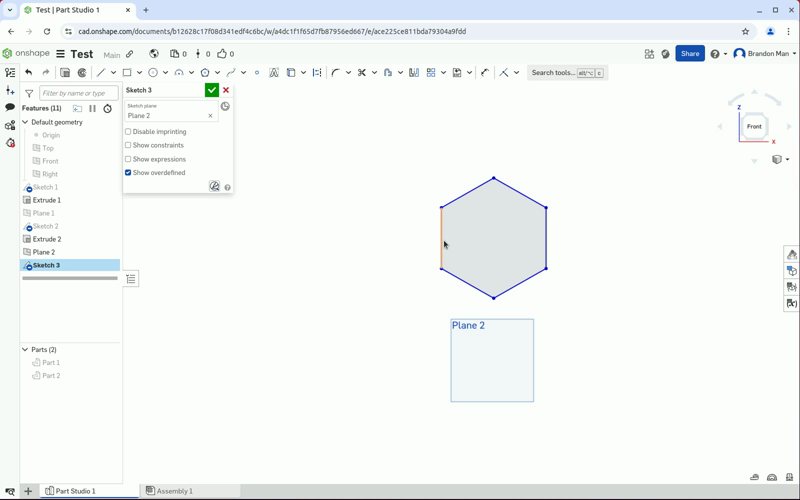
scroll(6)
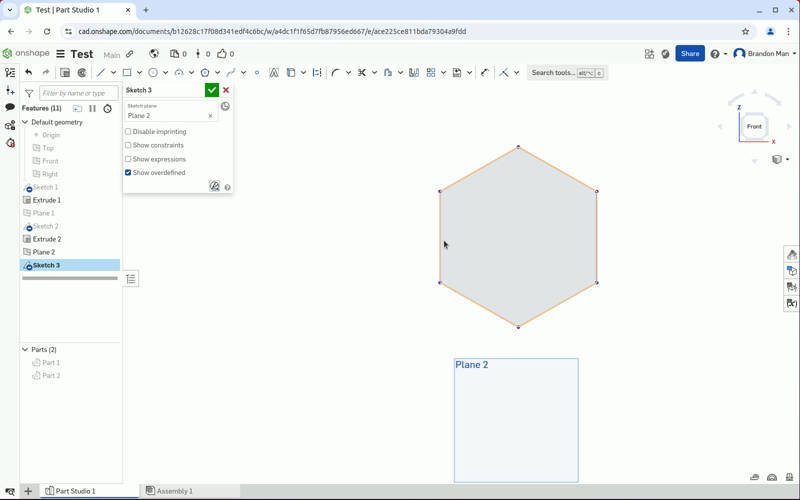
scroll(6)
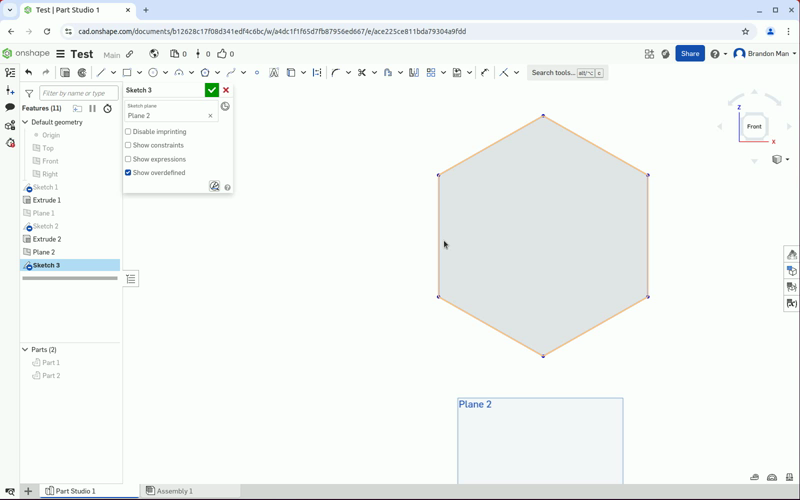
scroll(6)
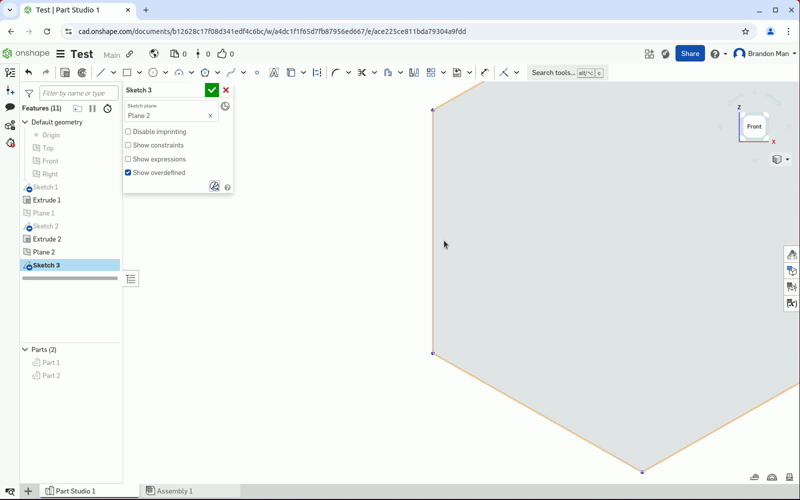
click(444, 240)
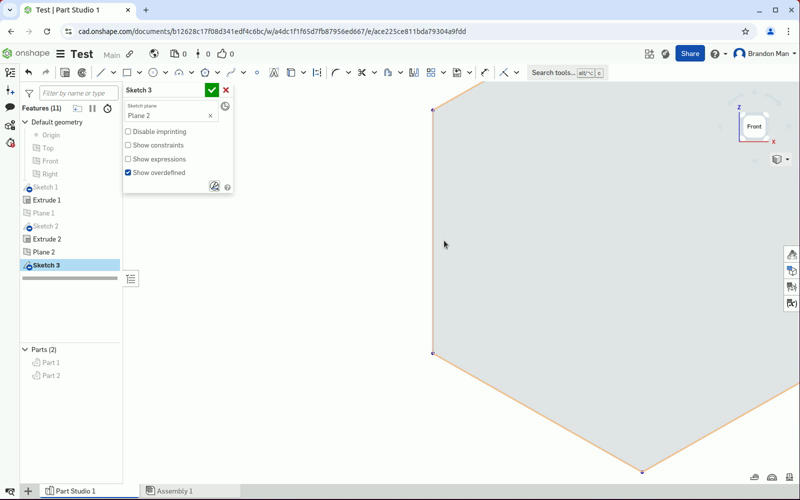
scroll(-6)
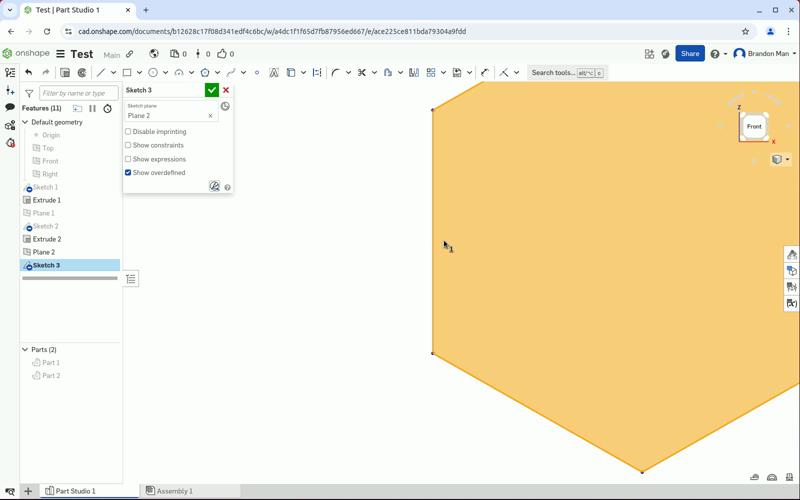
scroll(-6)
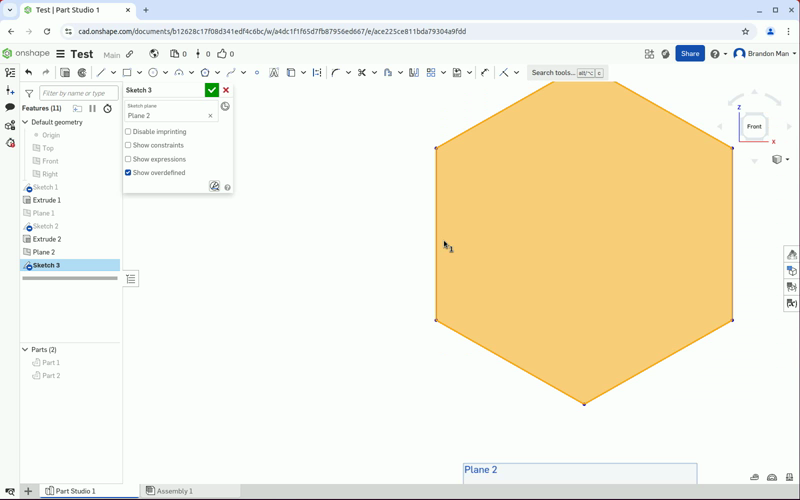
scroll(-6)
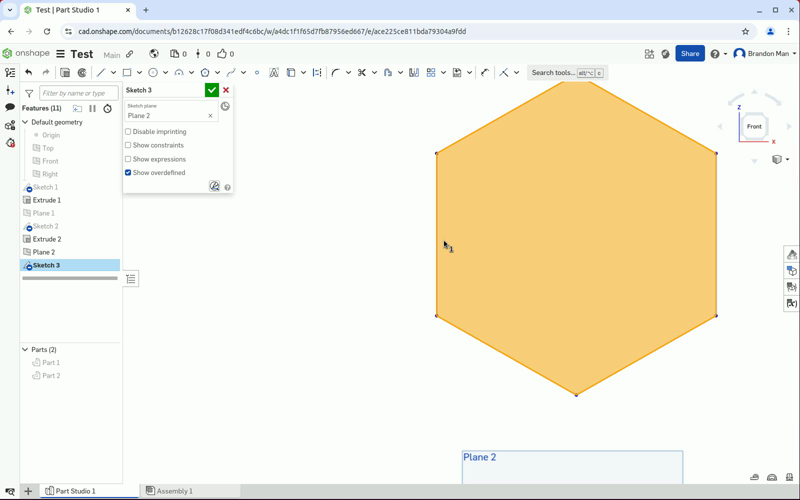
scroll(-6)
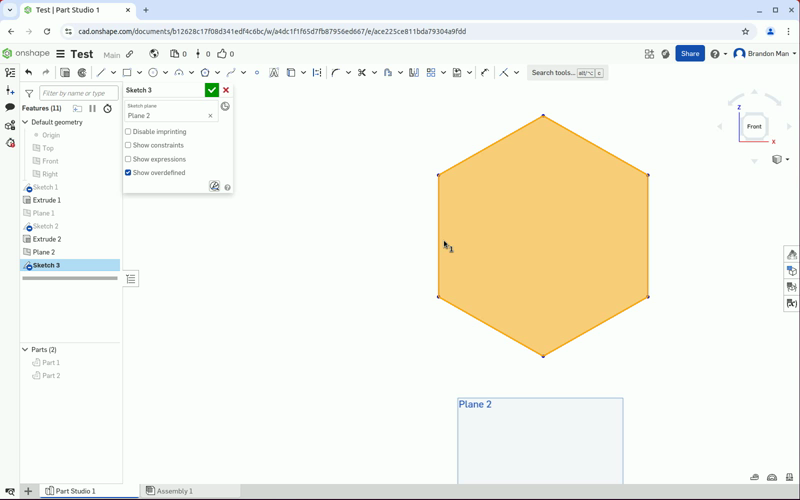
scroll(-6)
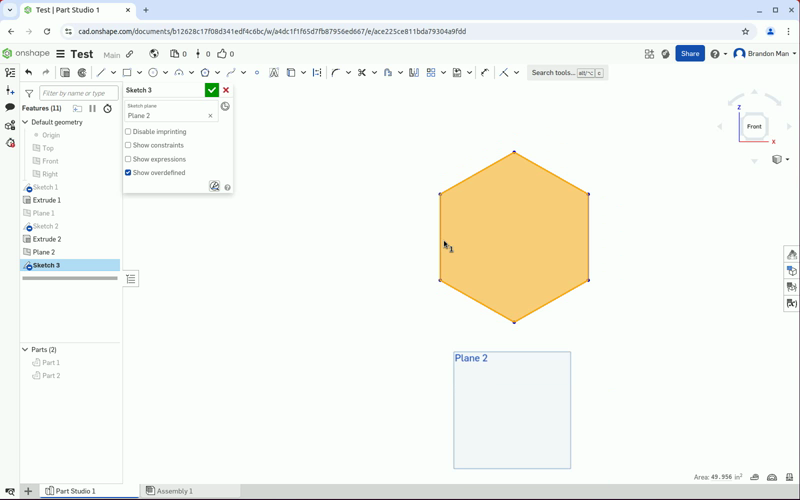
scroll(-6)
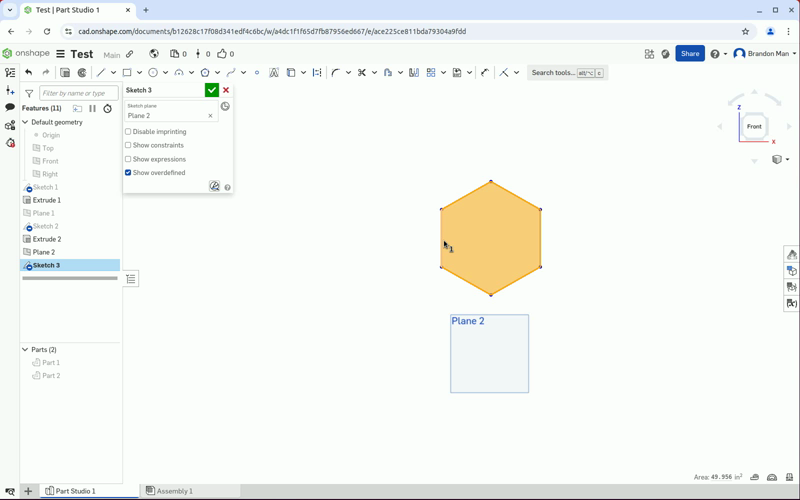
scroll(-6)
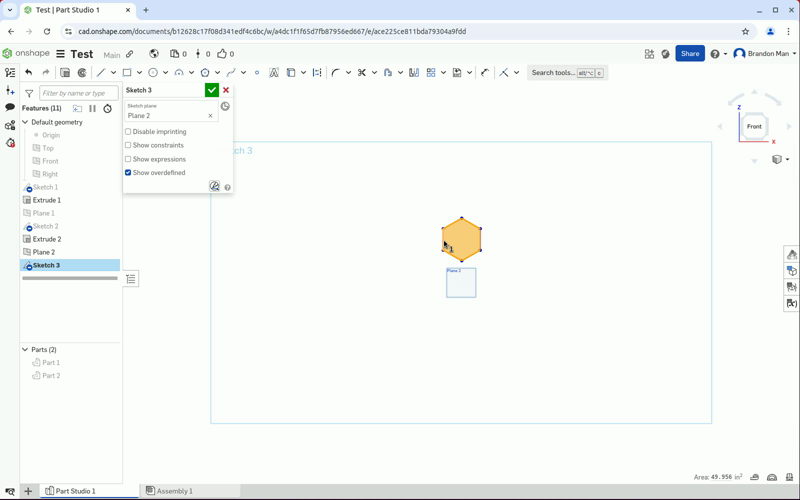
mouse_move(73, 352)
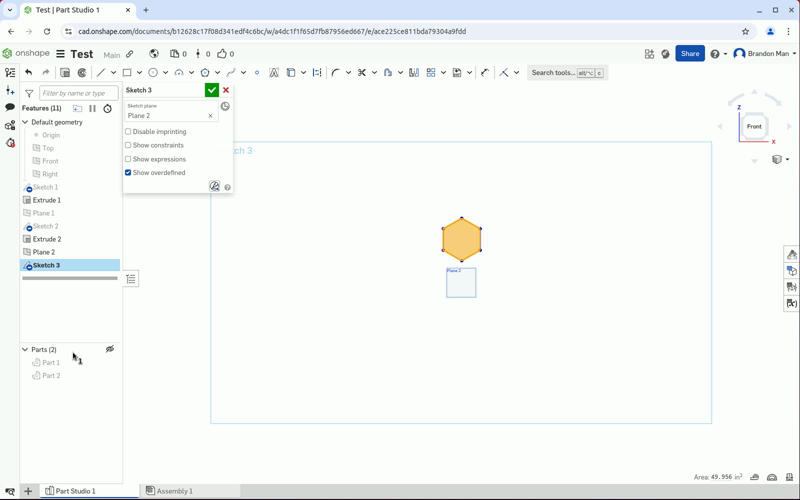
key(shift+y)
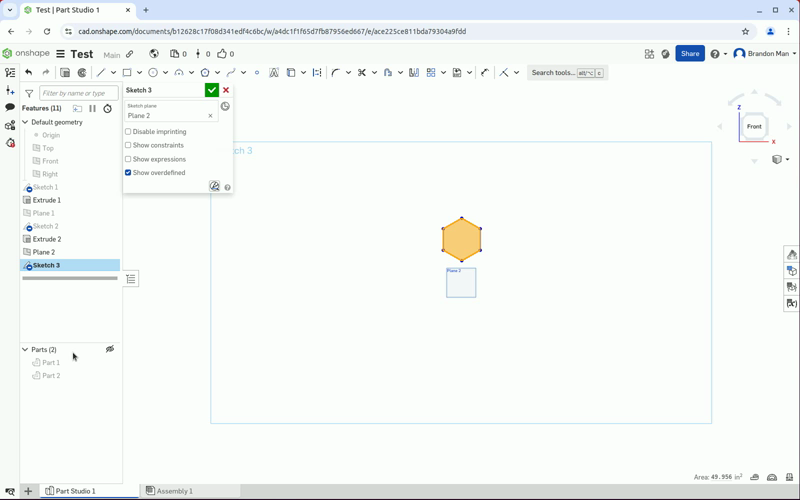
key(shift+e)
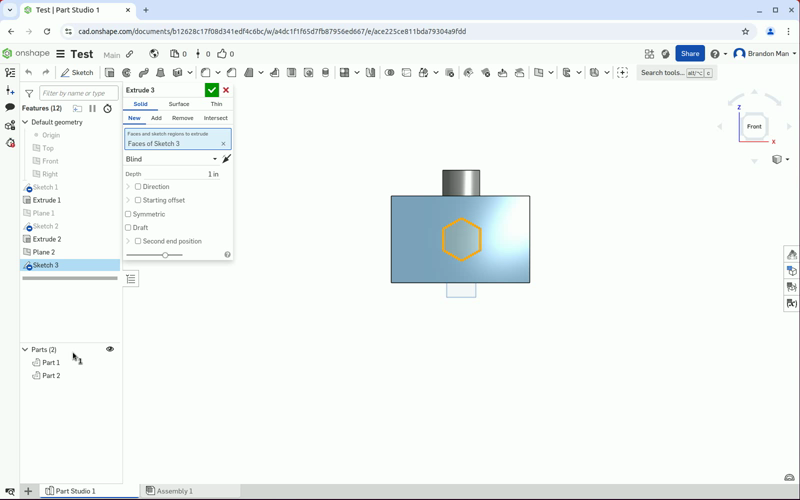
mouse_move(143, 106)
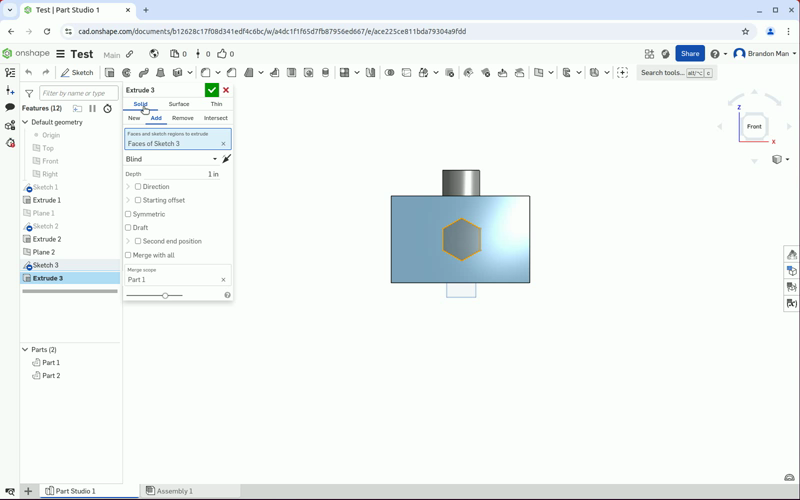
click(143, 106)
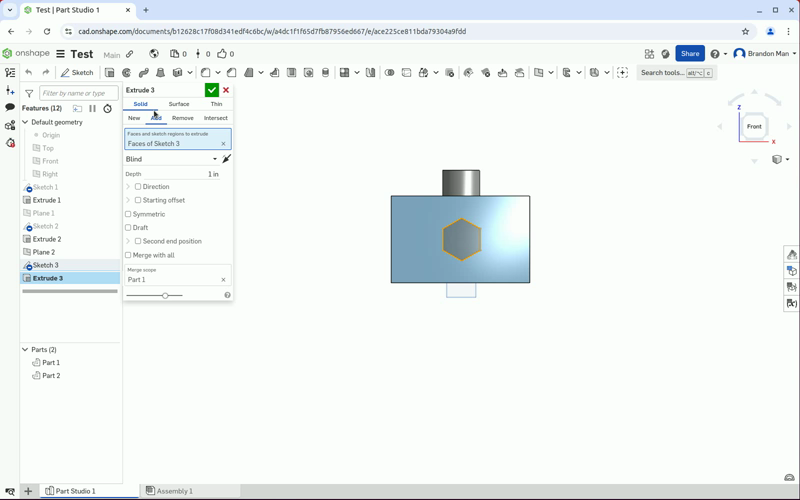
mouse_move(186, 120)
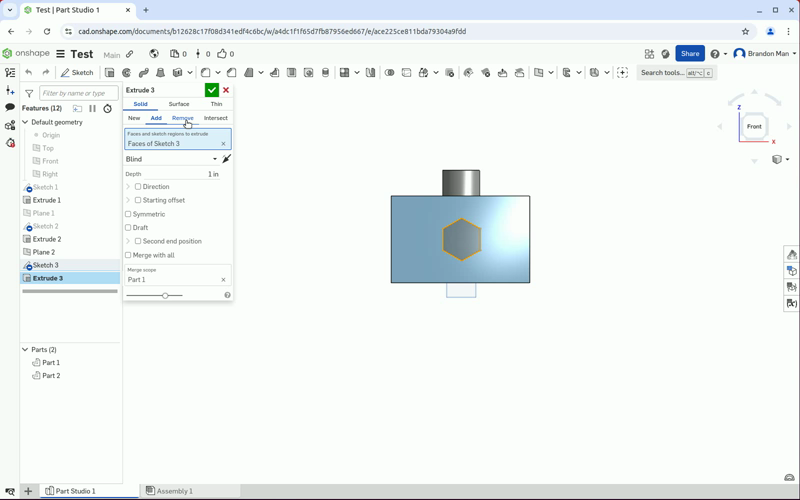
click(186, 120)
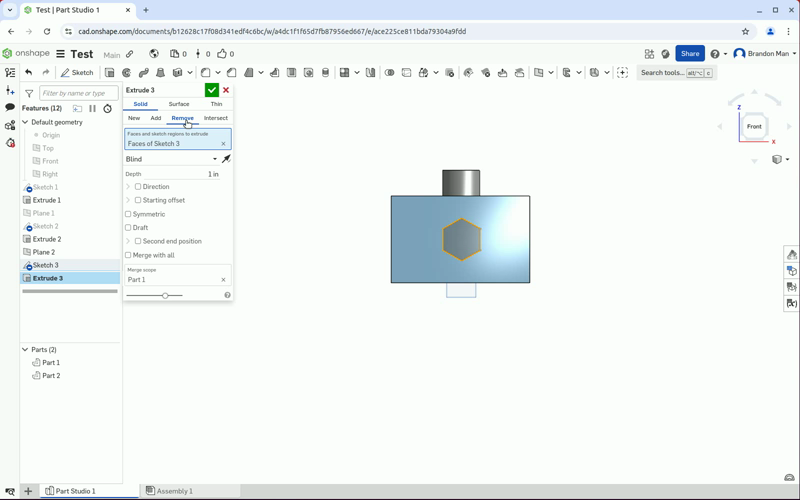
key(tab, 4)
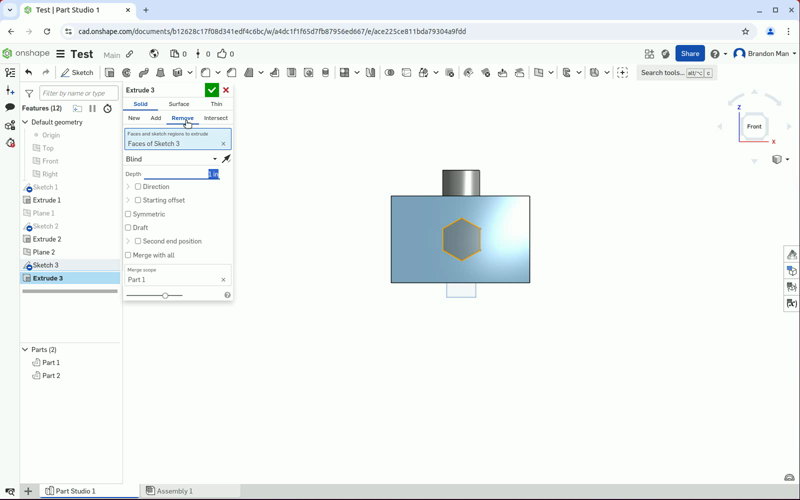
text(1.685)
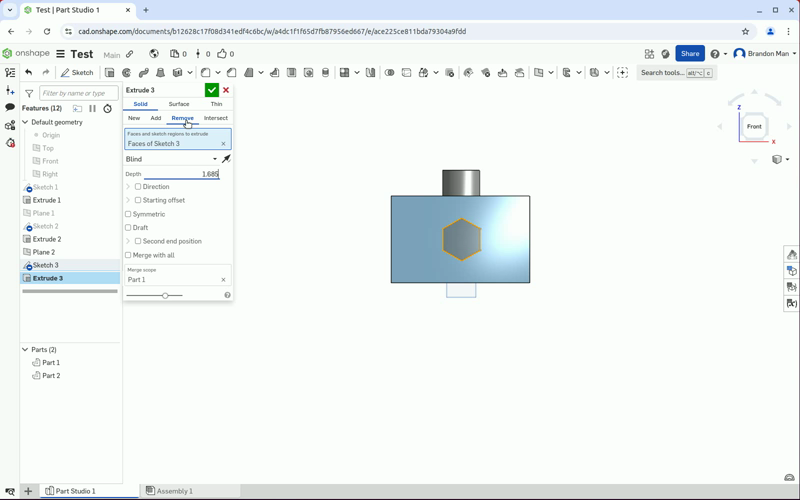
key(tab, 6)
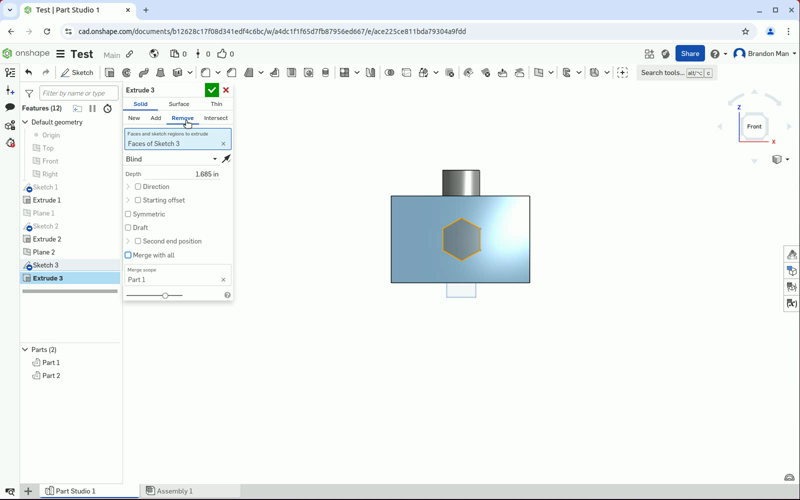
key(space)
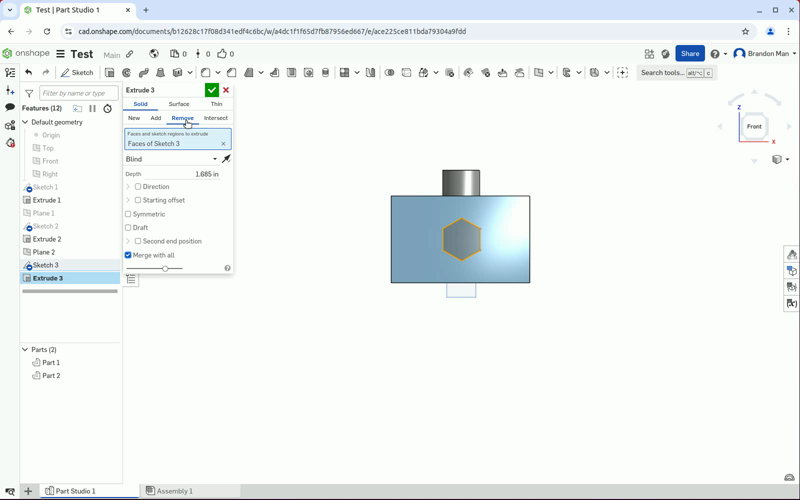
key(enter)
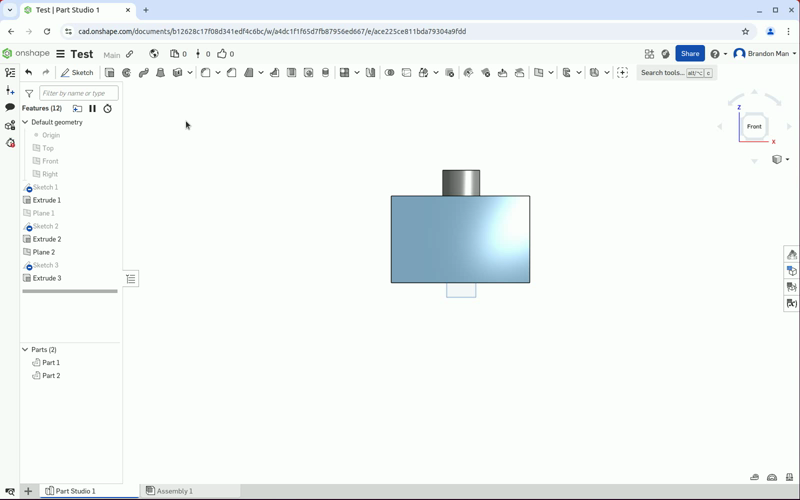
key(shift+h)
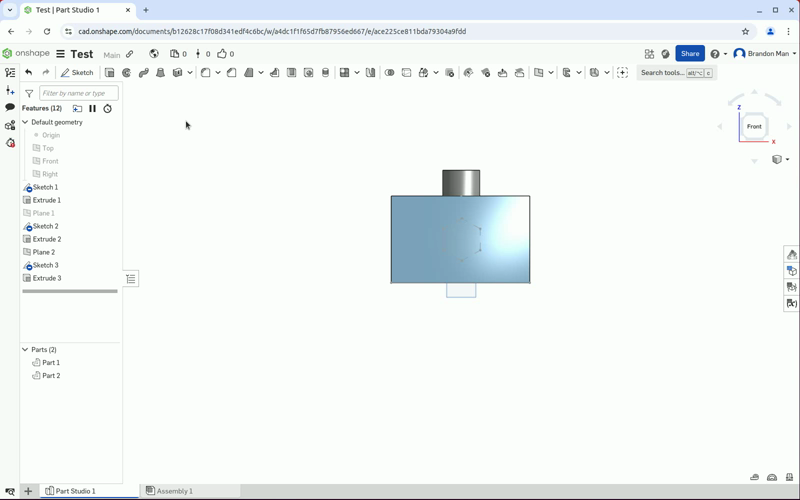
key(shift+h)
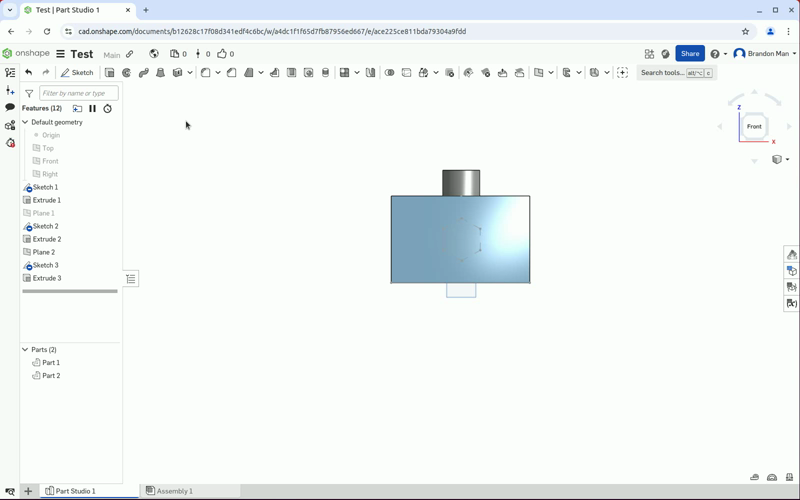
key(shift+7)
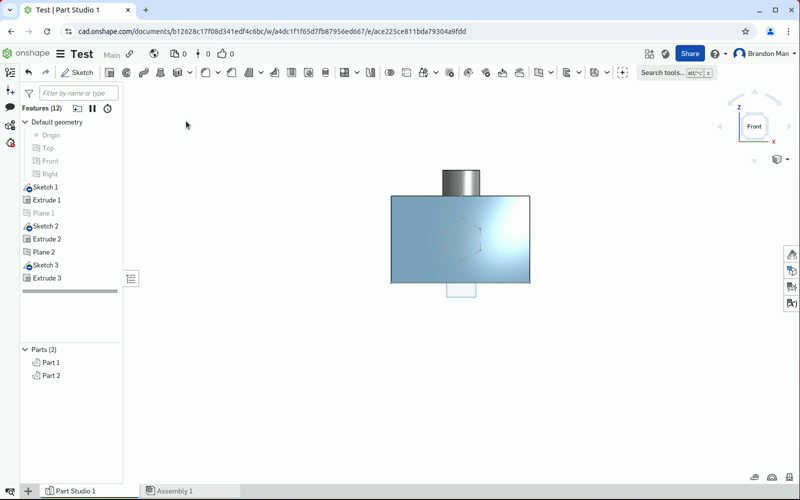
key(left, 2)
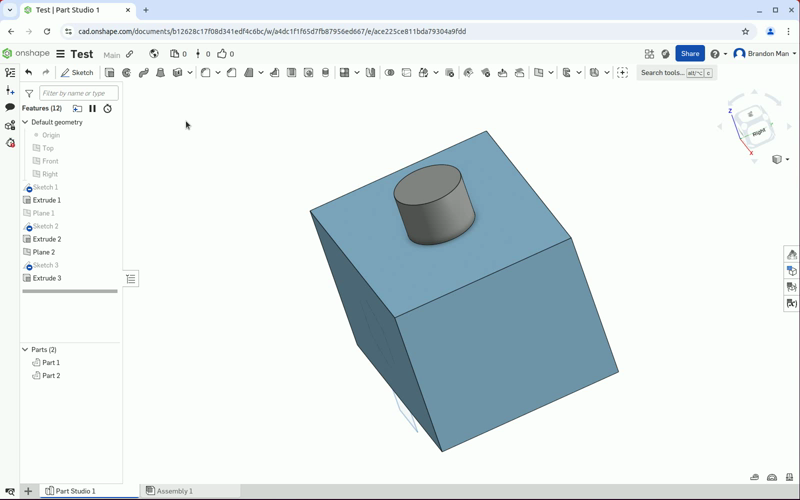
key(down, 2)
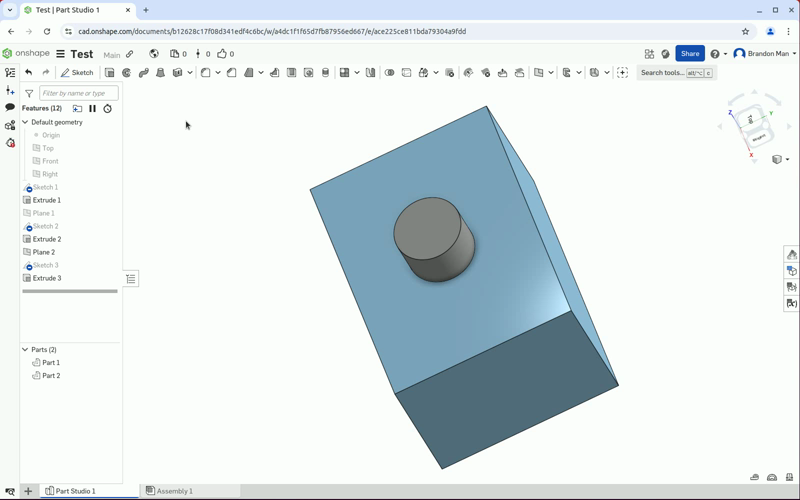
key(up, 2)
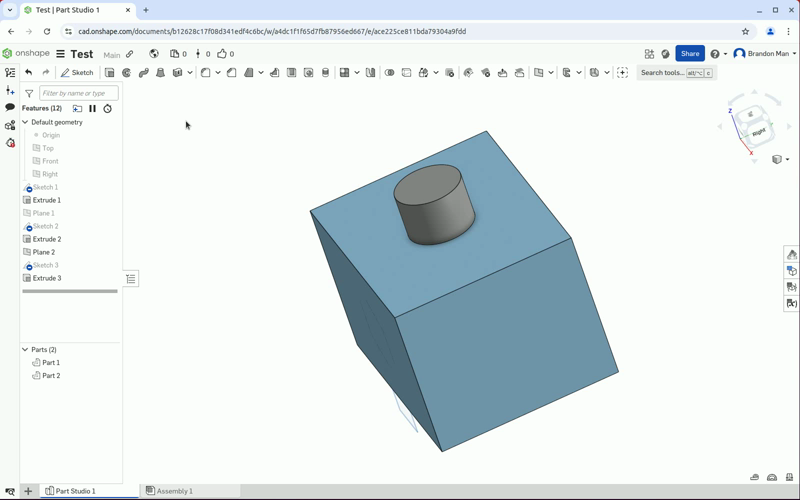
key(right, 2)
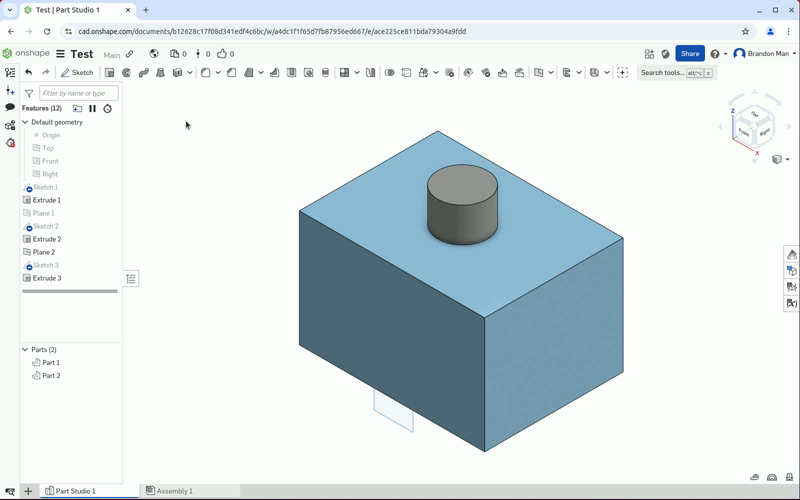
mouse_move(73, 189)
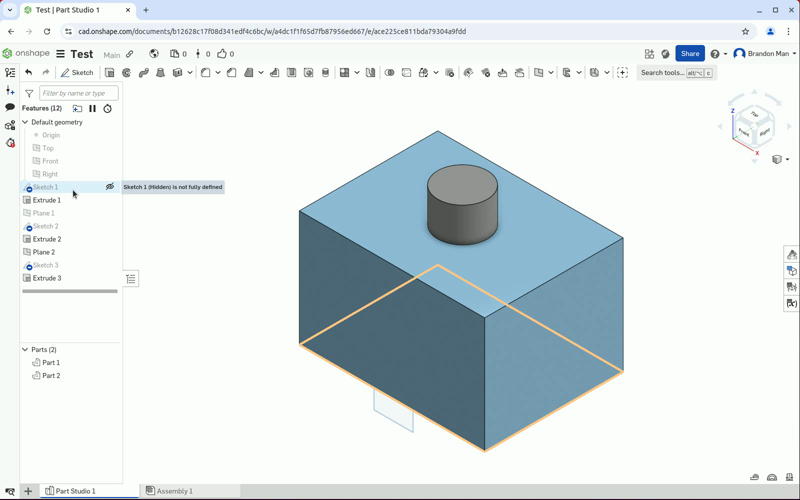
click(73, 189)